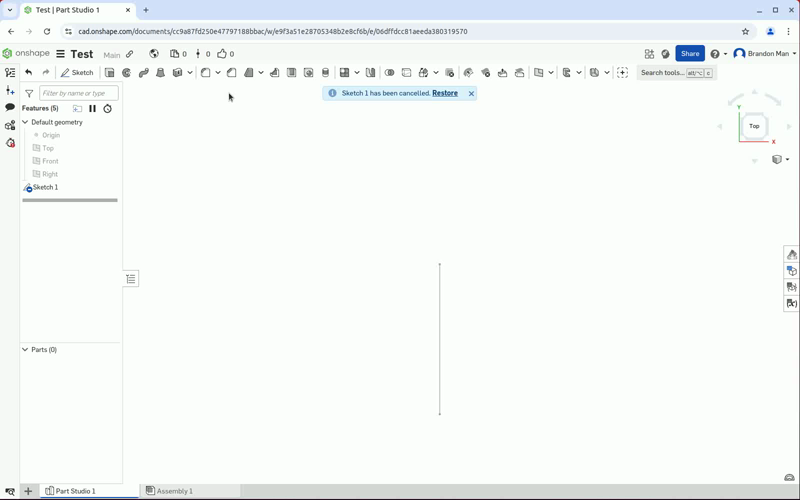
key(shift+h)
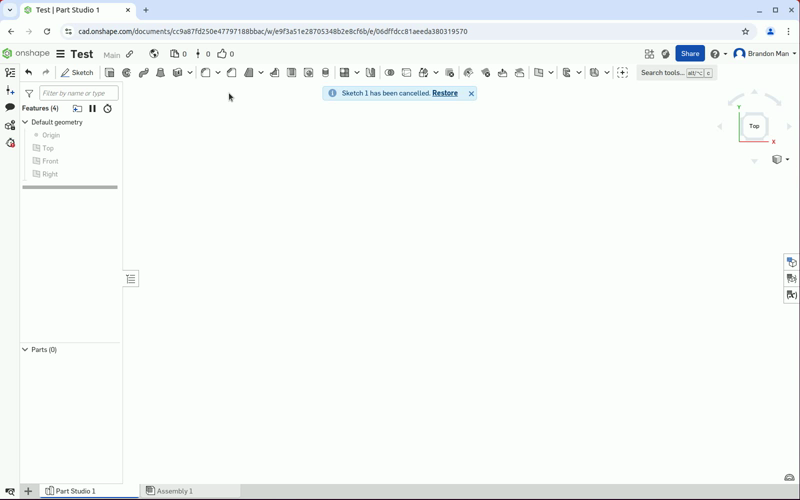
mouse_move(73, 352)
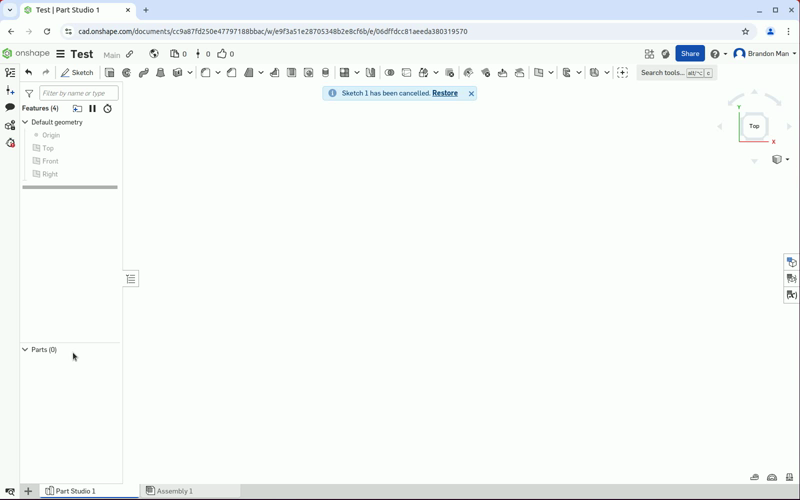
key(y)
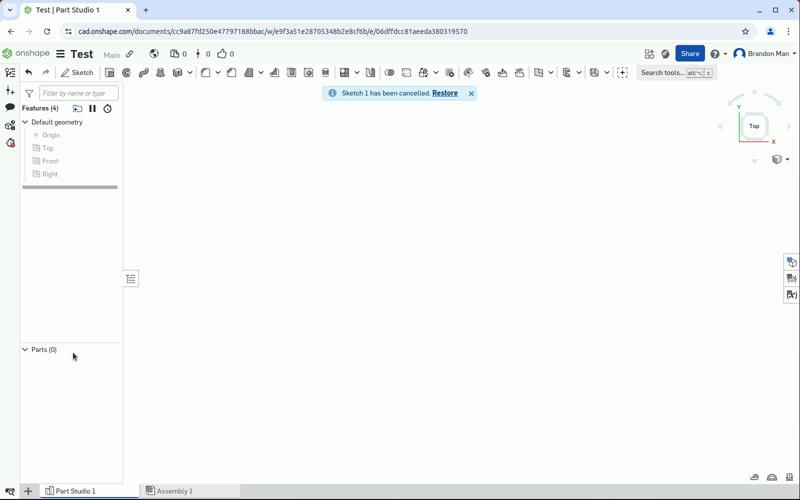
key(shift+p)
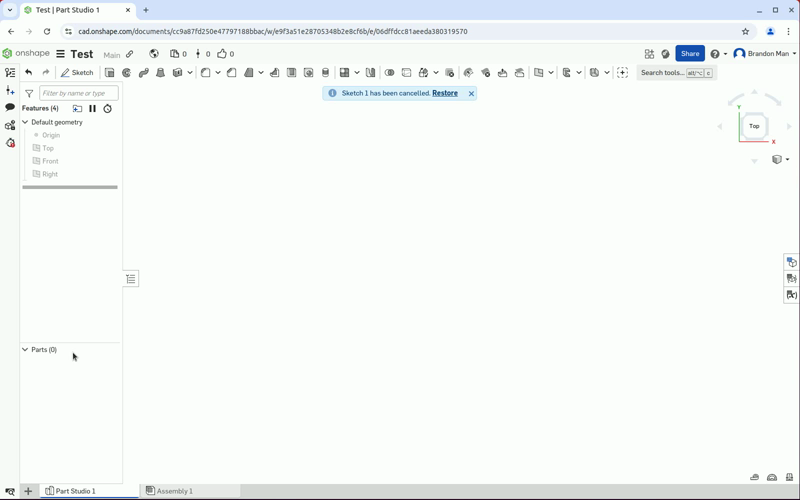
key(space)
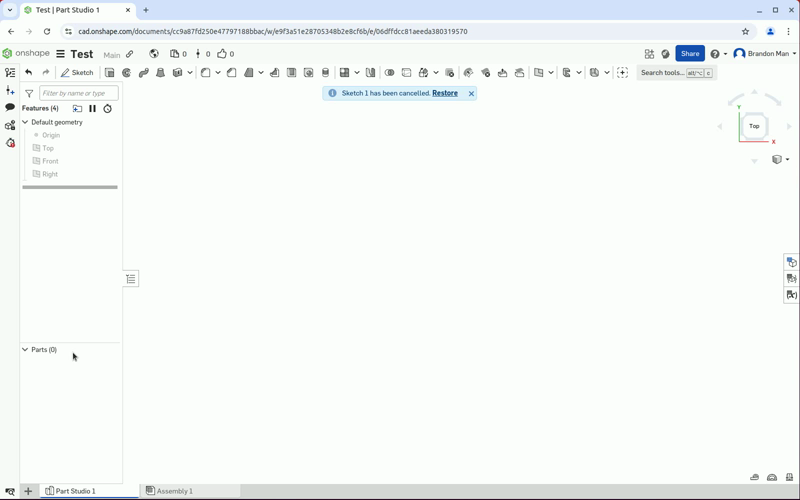
key_down(shift)
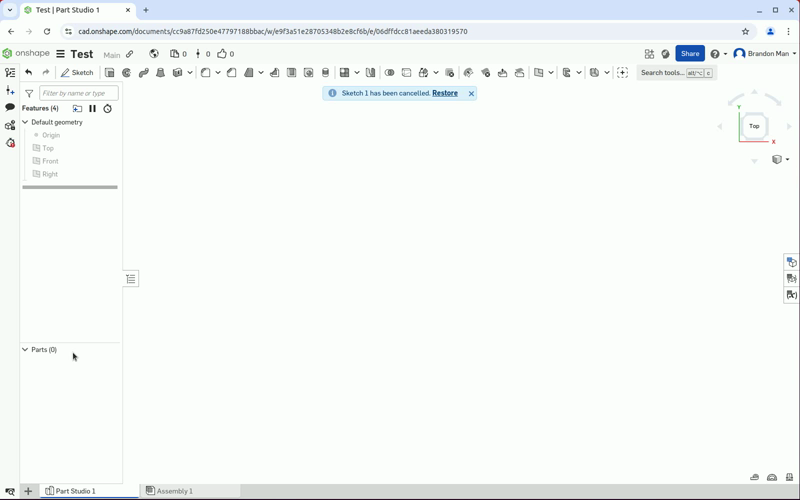
key(up)
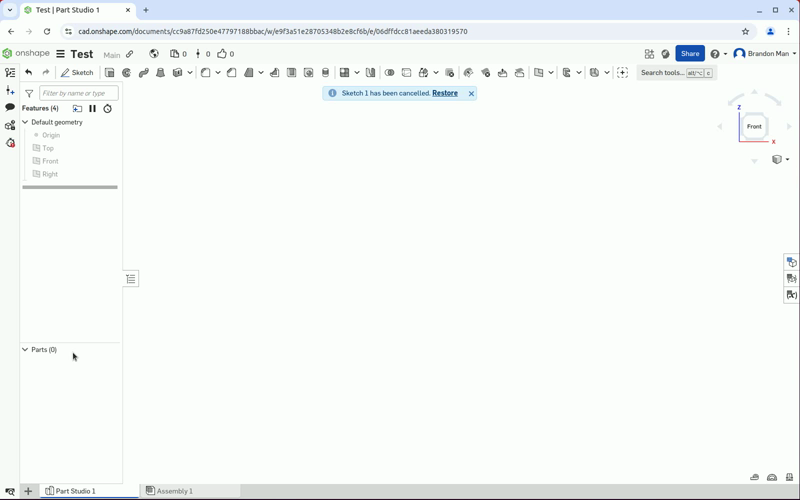
key_up(shift)
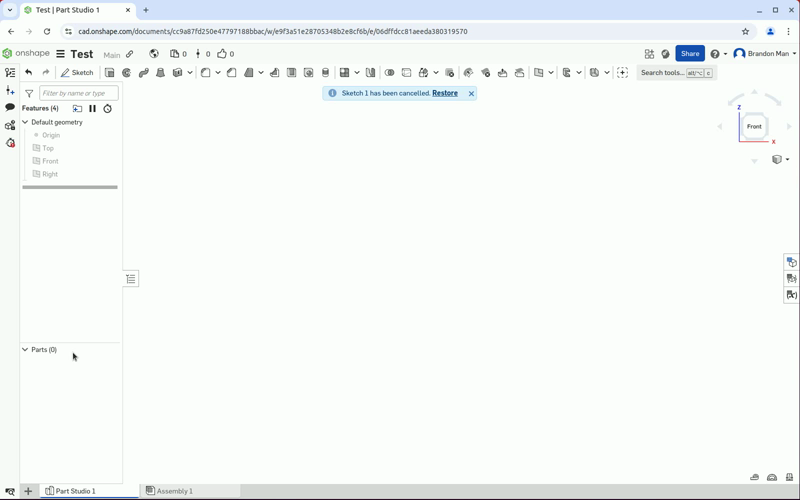
key(space)
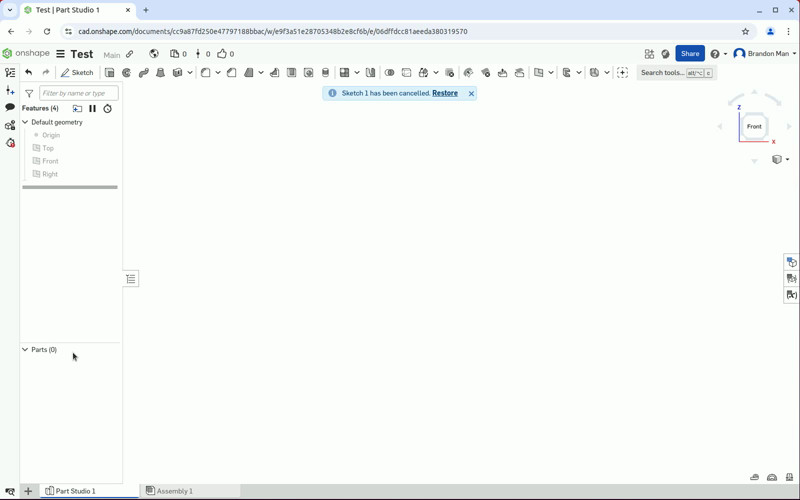
key_down(shift)
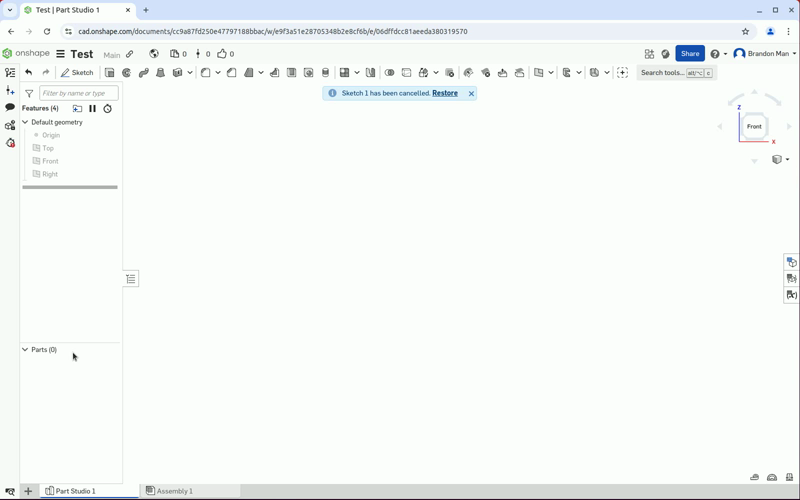
key(left)
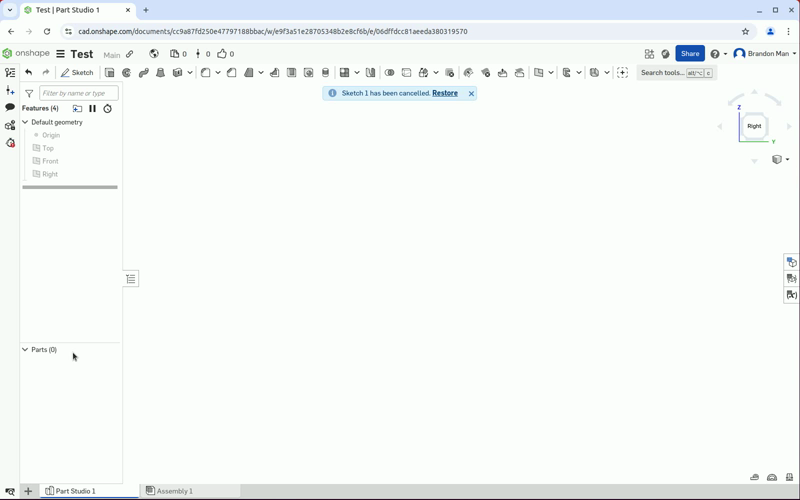
key_up(shift)
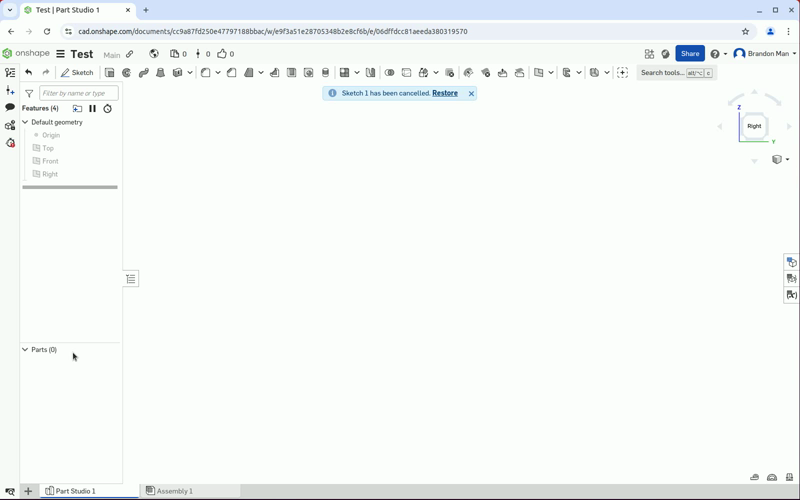
mouse_move(73, 352)
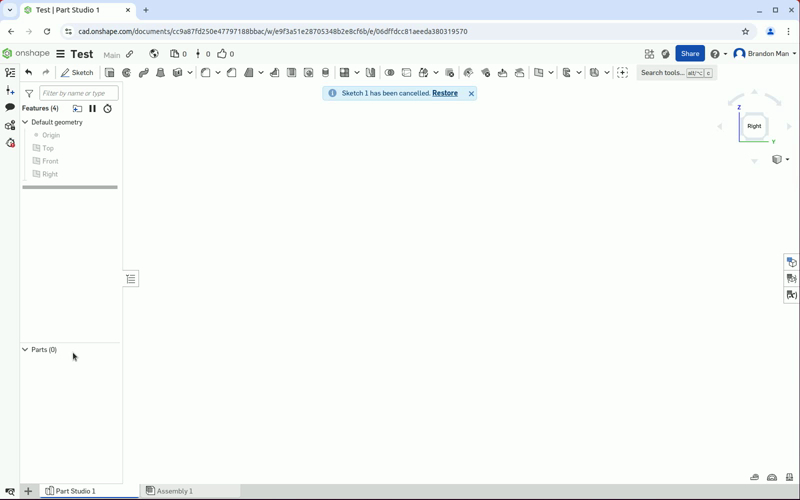
key(shift+y)
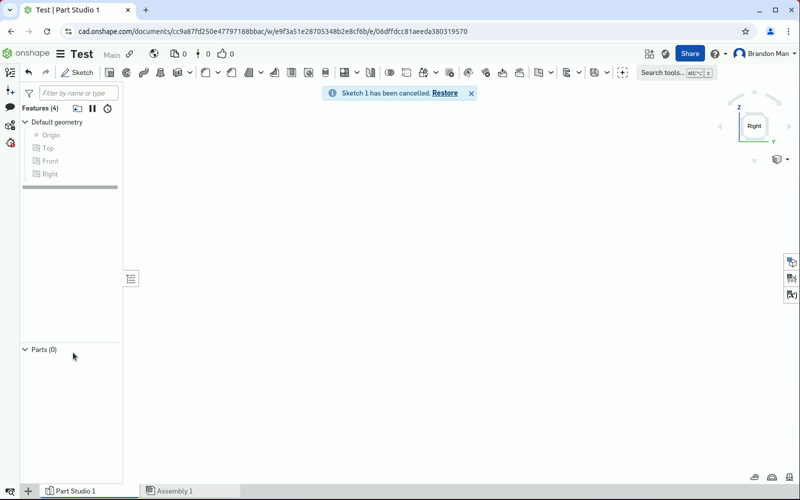
key(shift+s)
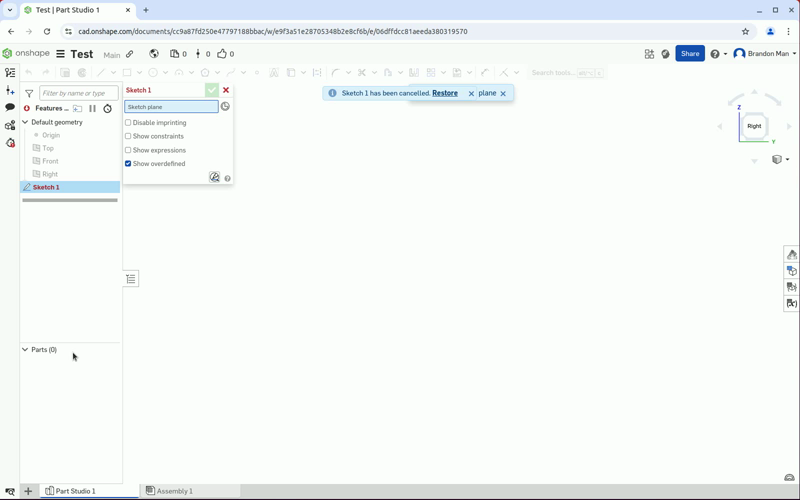
mouse_move(73, 176)
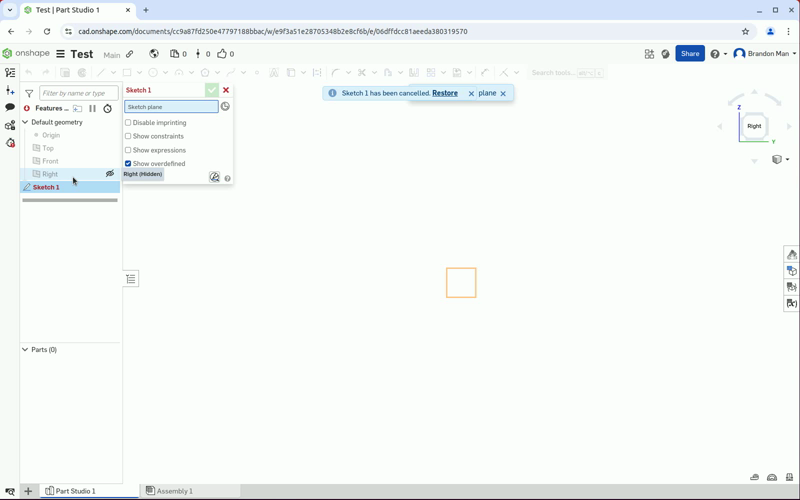
click(73, 176)
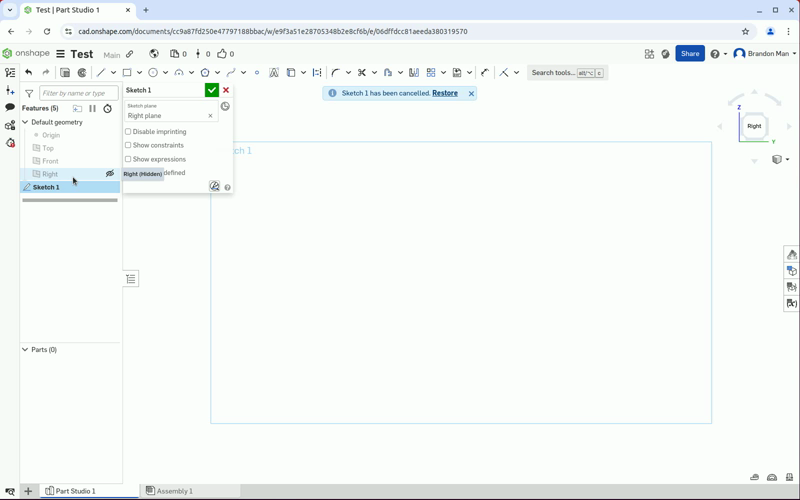
mouse_move(73, 352)
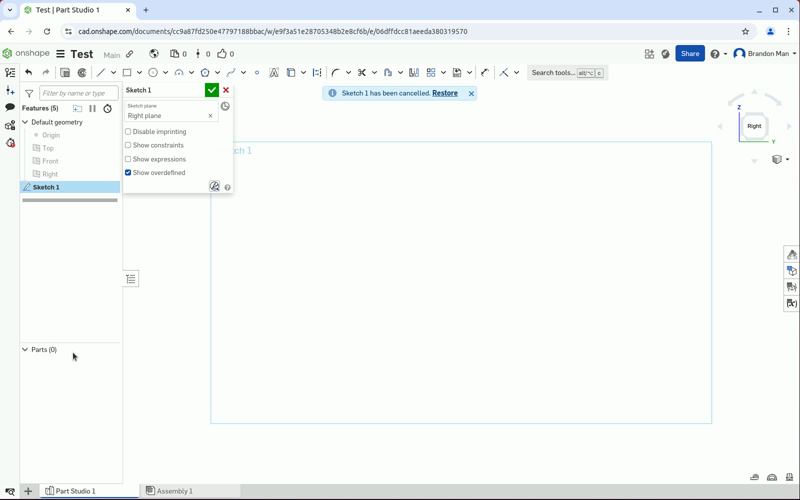
key(y)
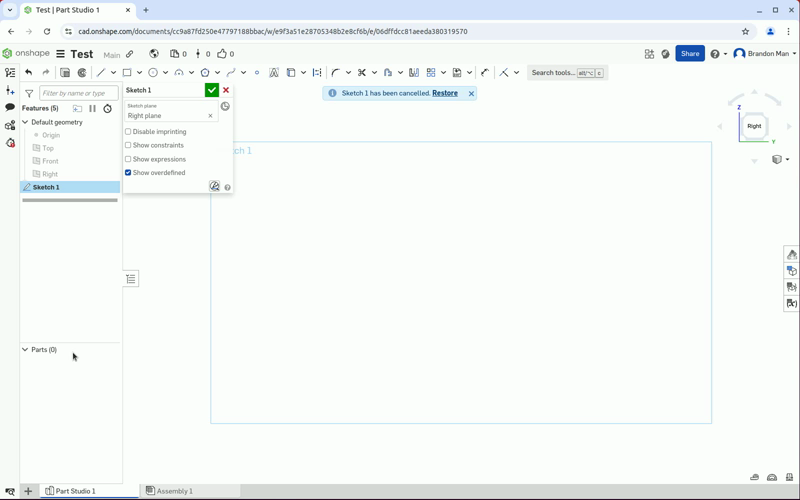
key(l)
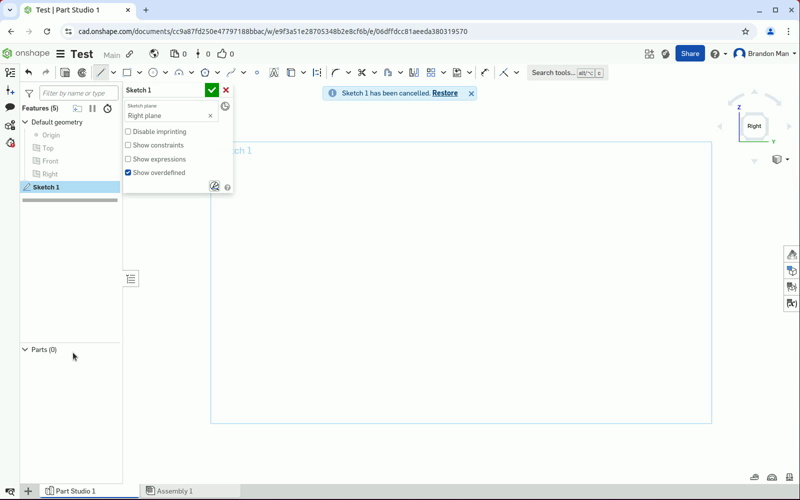
key_down(shift)
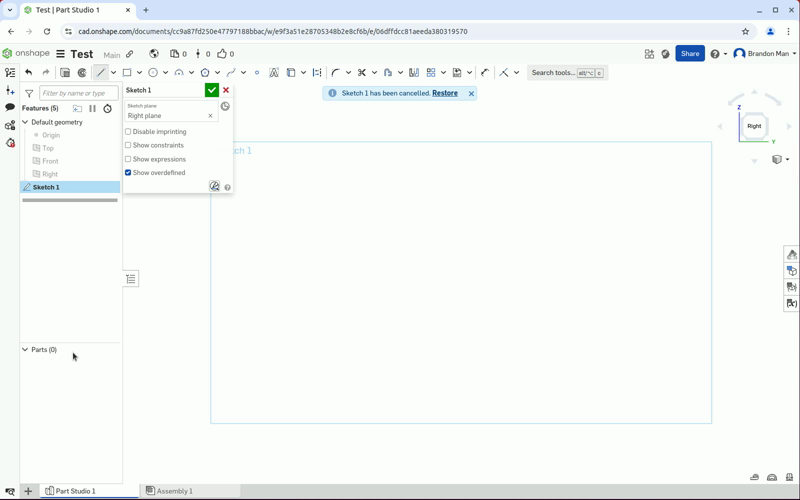
mouse_move(431, 395)
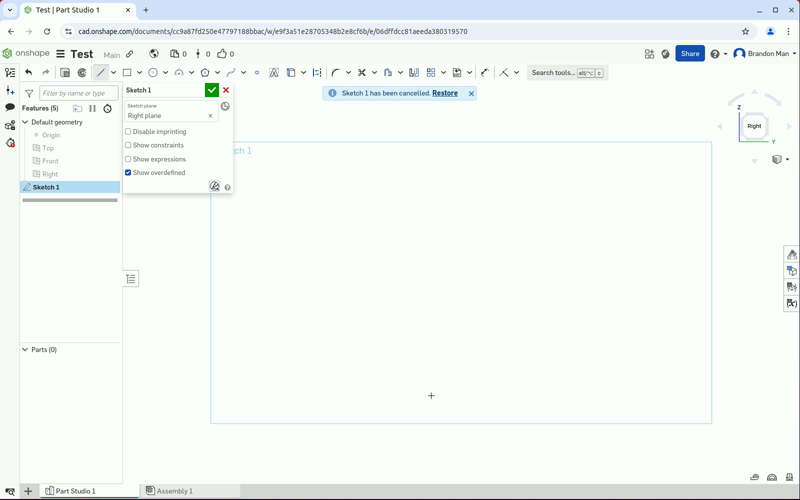
click(431, 395)
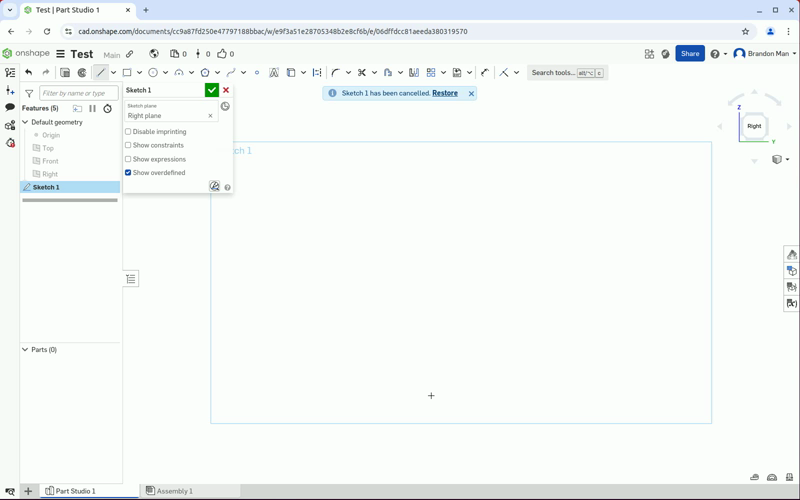
key_up(shift)
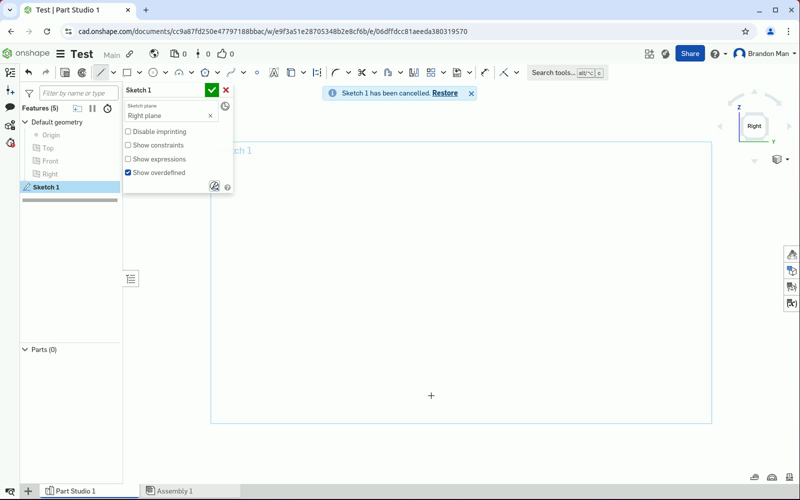
key_down(shift)
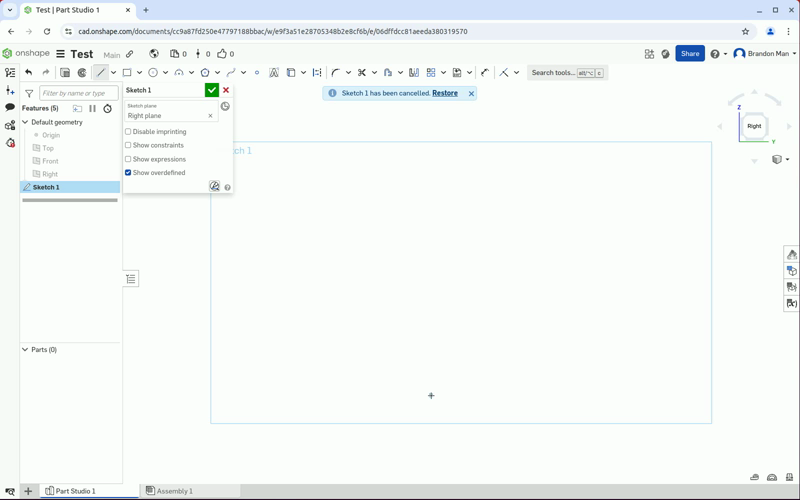
mouse_move(461, 395)
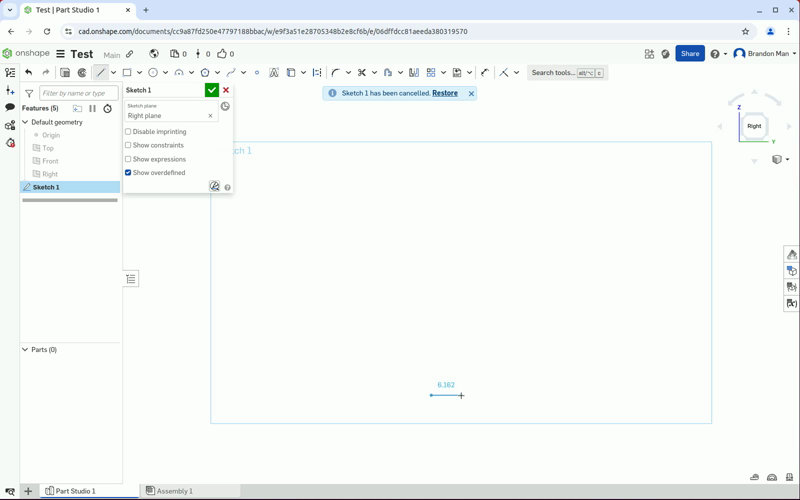
mouse_move(490, 395)
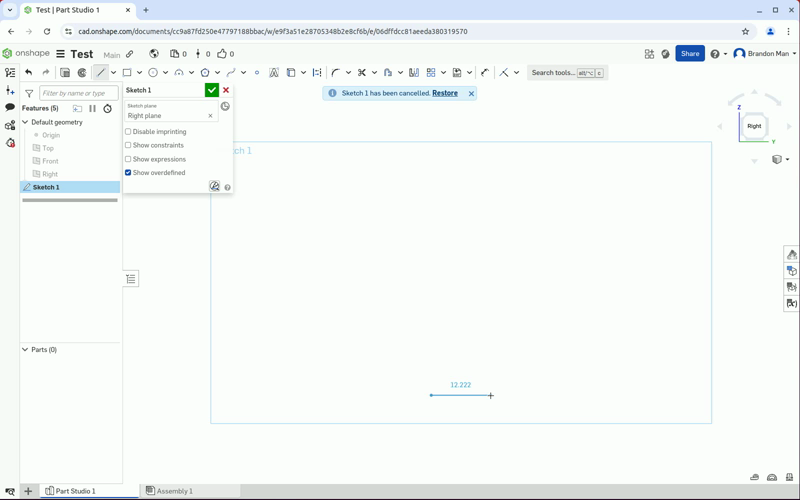
click(490, 395)
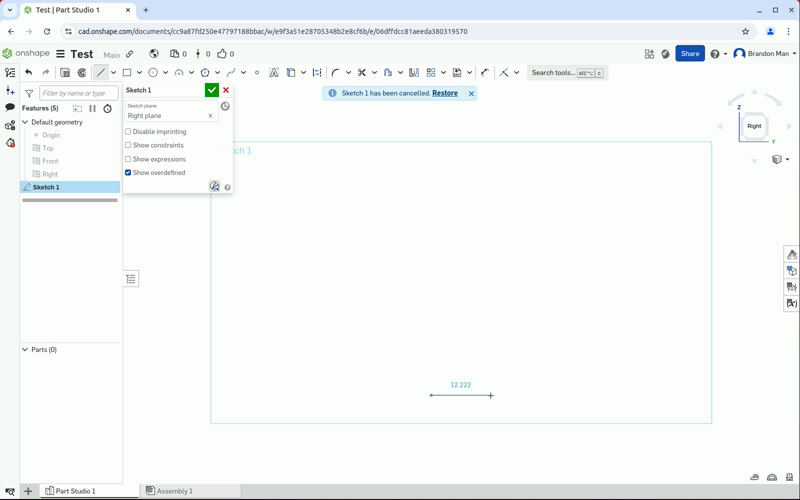
key_up(shift)
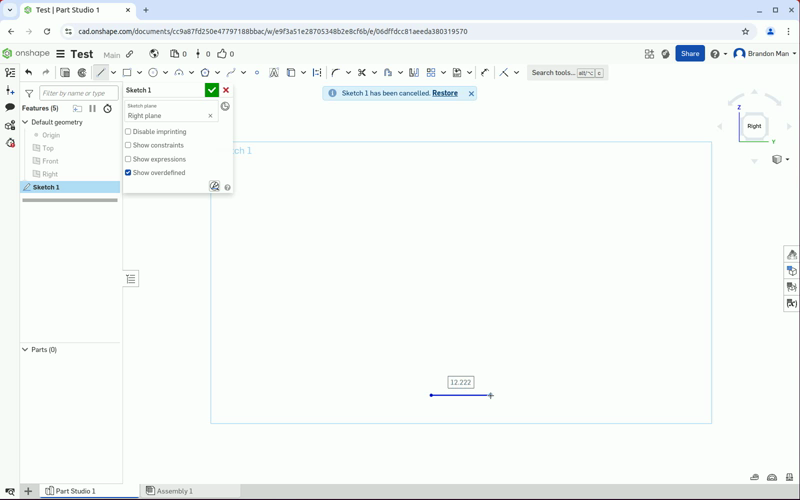
key_down(shift)
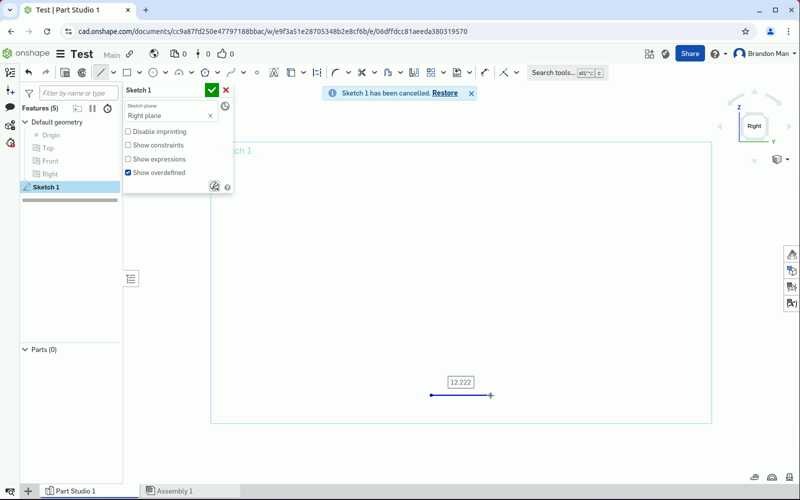
mouse_move(490, 171)
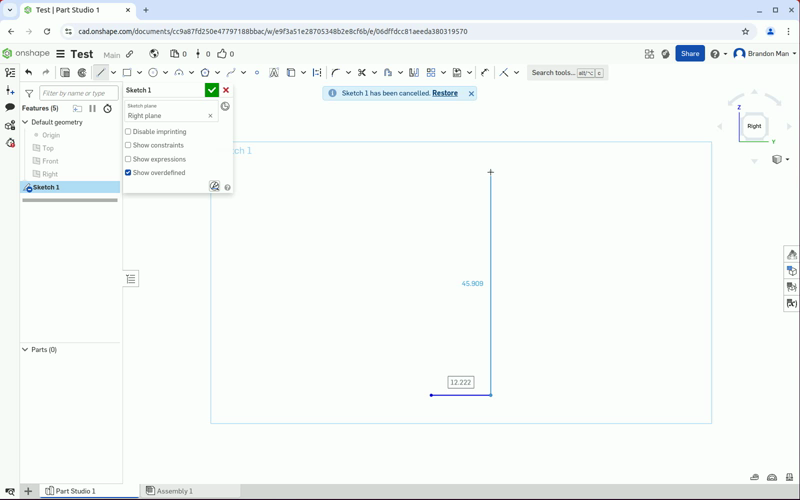
click(490, 171)
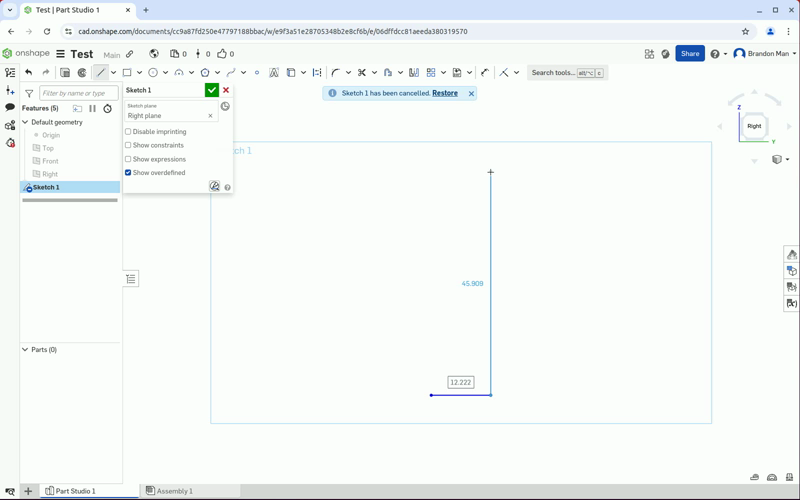
key_up(shift)
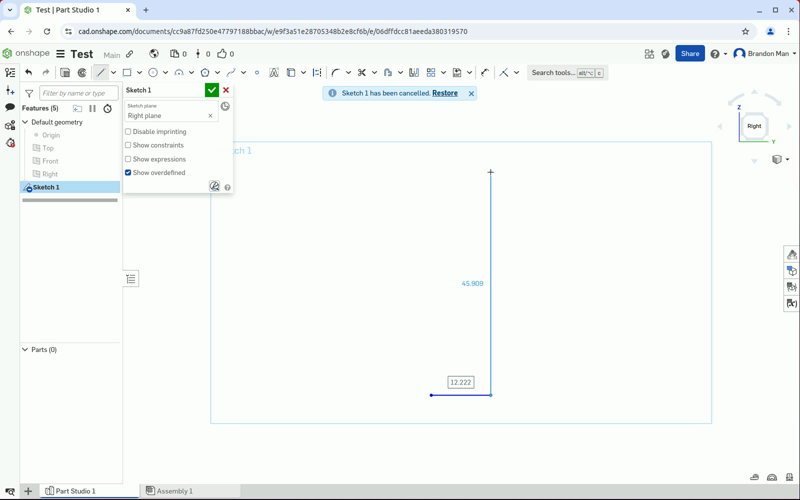
key_down(shift)
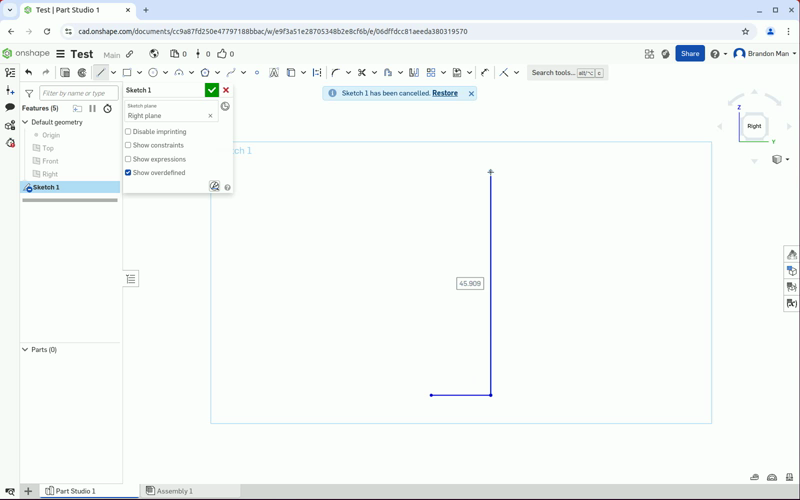
mouse_move(520, 171)
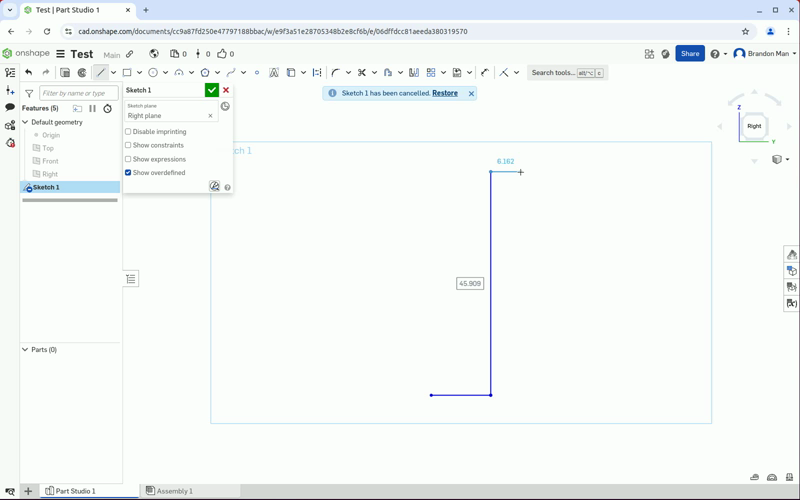
mouse_move(431, 171)
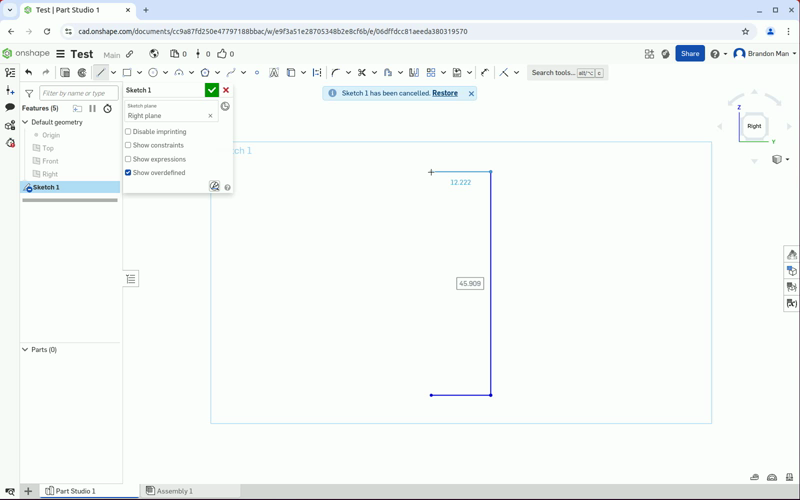
click(431, 171)
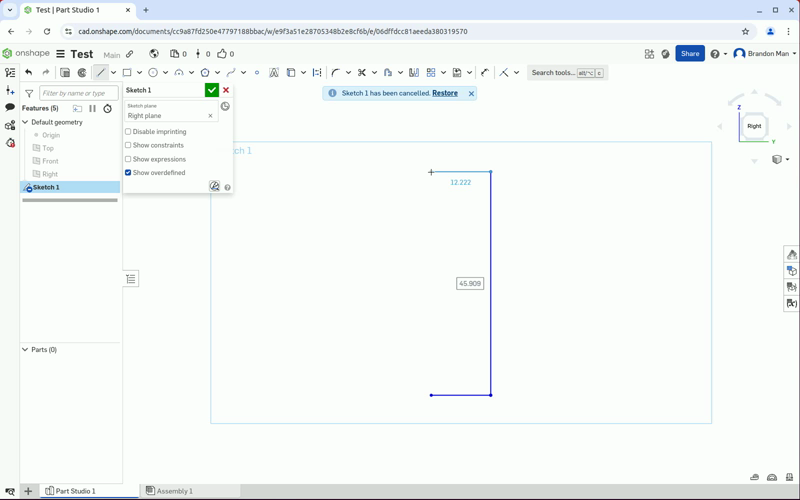
key_up(shift)
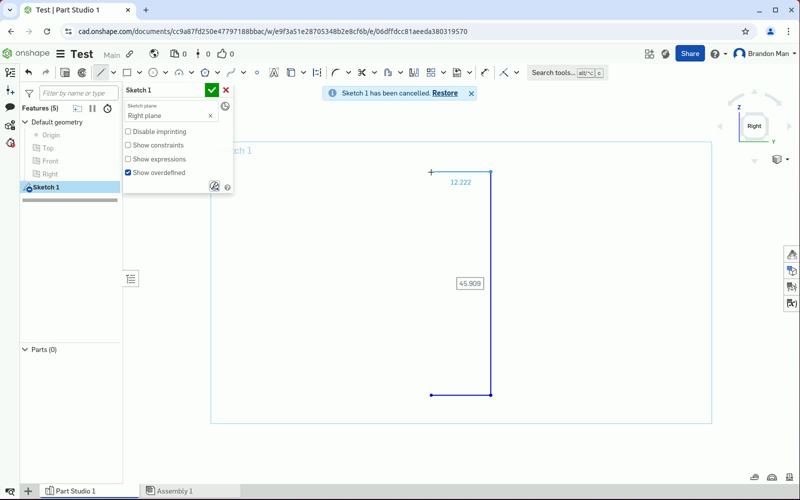
key_down(shift)
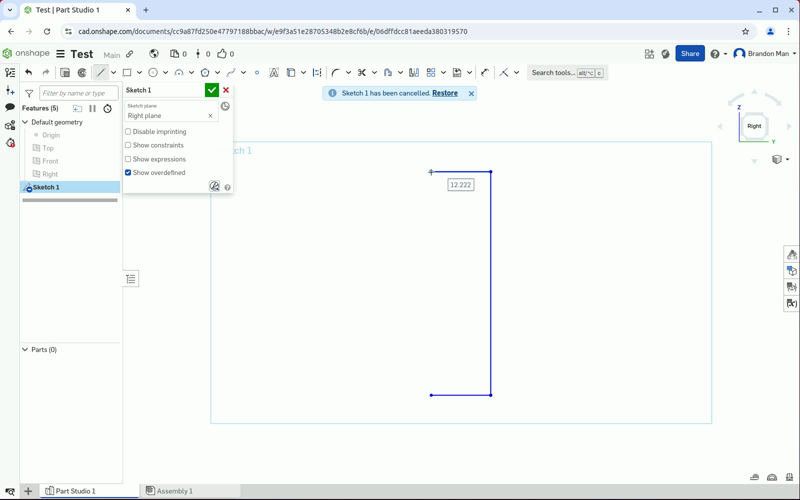
mouse_move(431, 395)
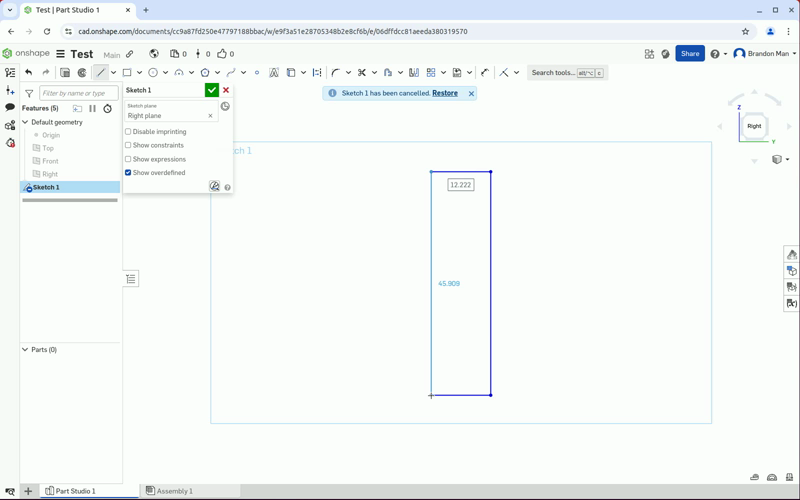
key_up(shift)
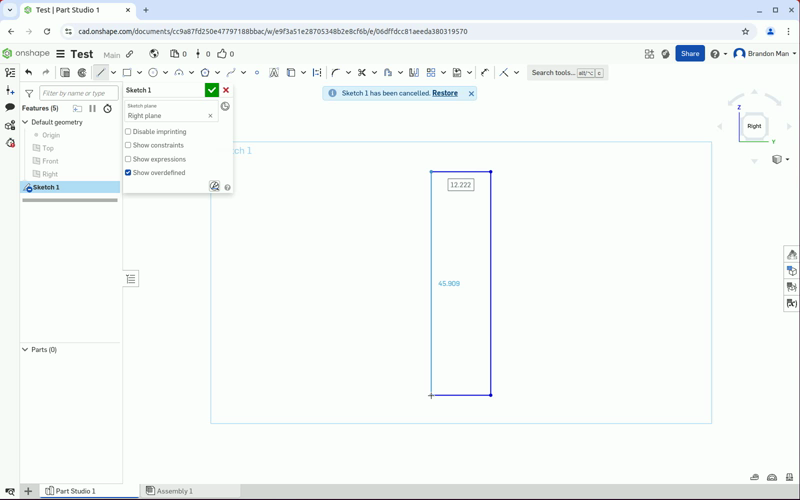
click(431, 395)
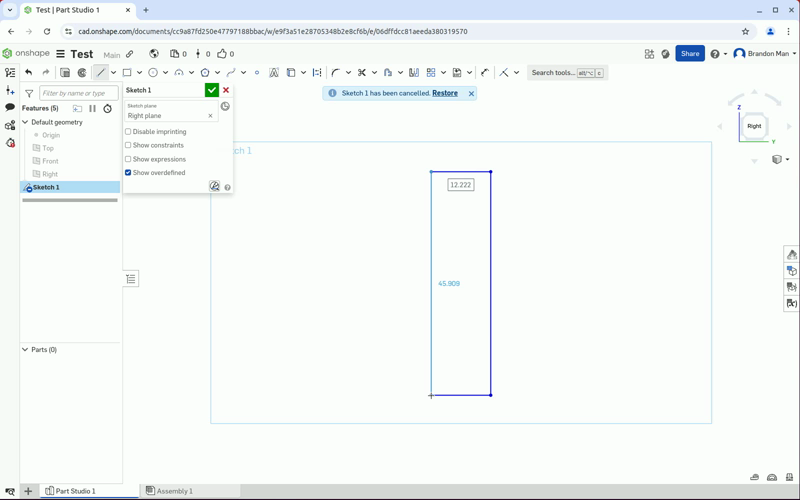
key(esc)
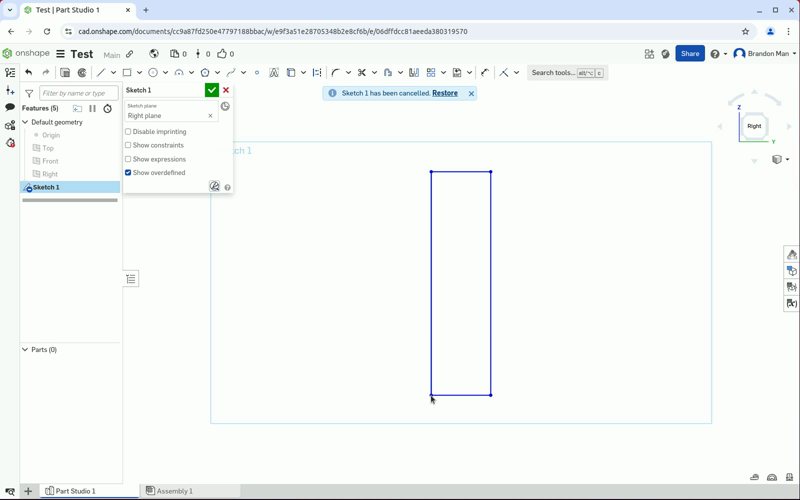
mouse_move(461, 336)
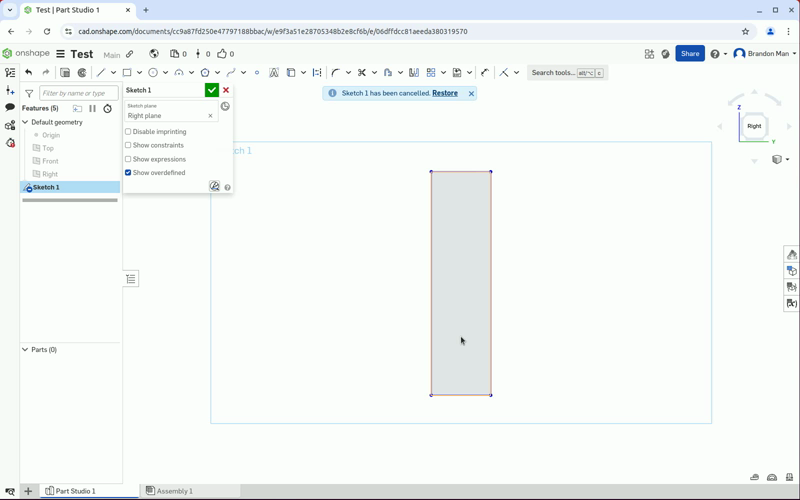
click(461, 336)
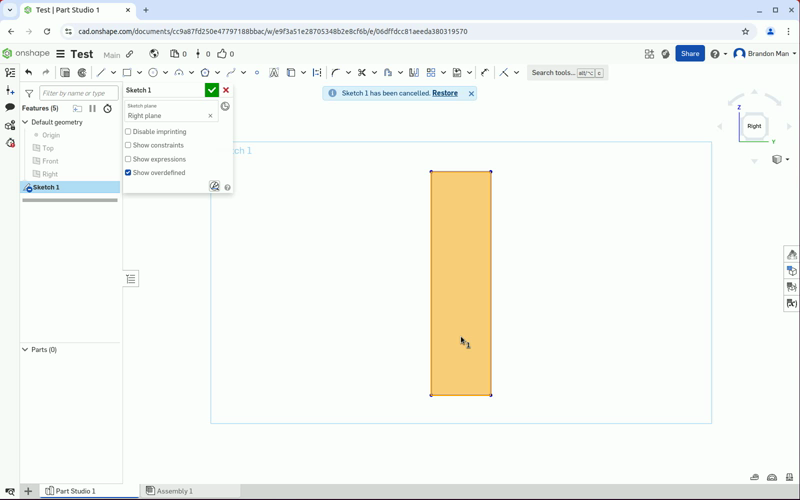
mouse_move(73, 352)
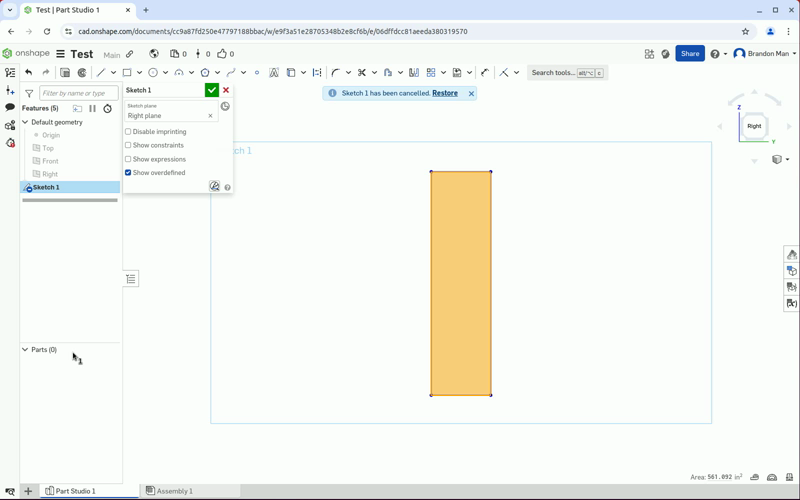
key(shift+y)
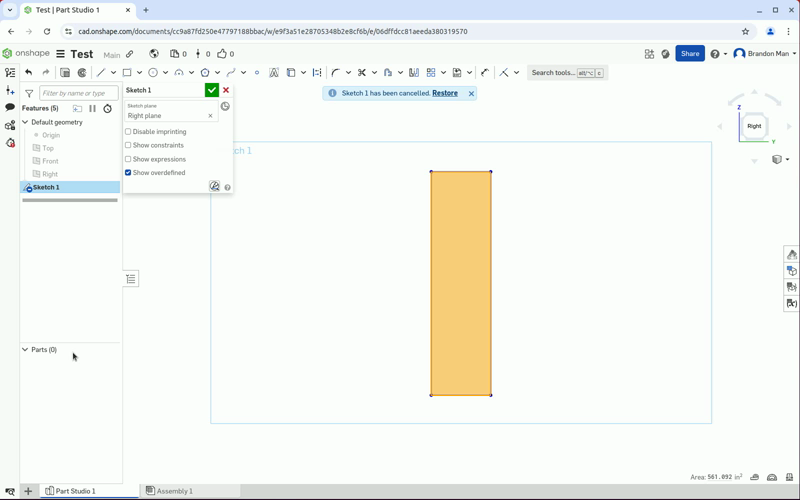
key(shift+e)
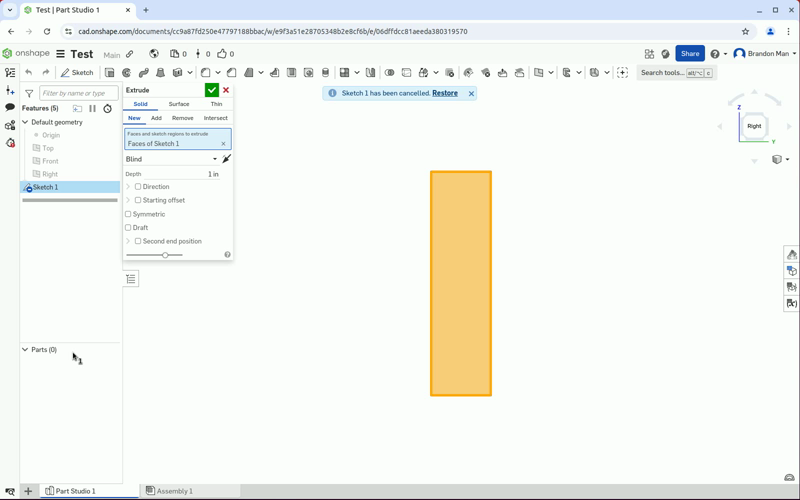
mouse_move(143, 106)
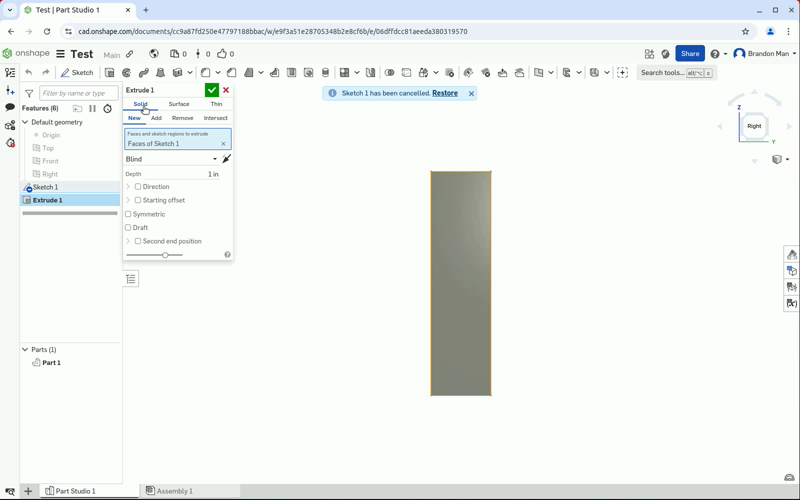
click(143, 106)
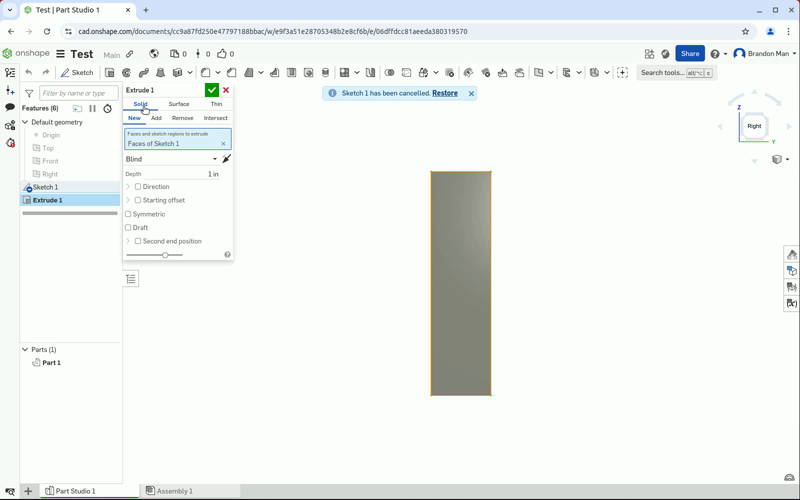
mouse_move(137, 120)
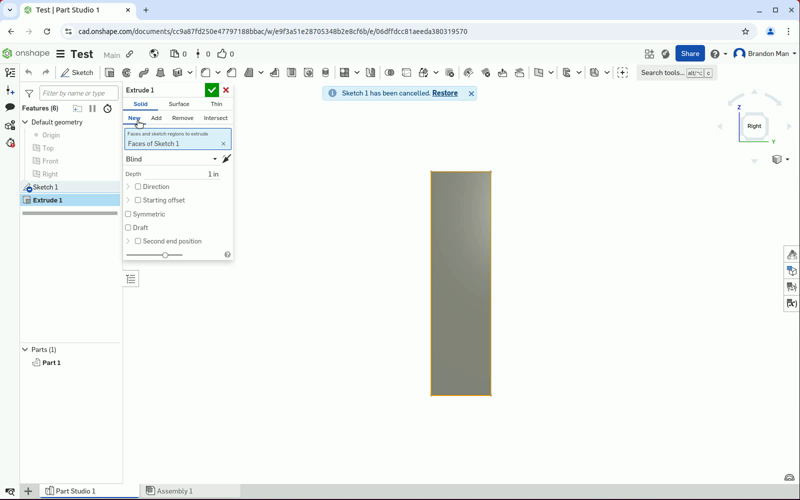
click(137, 120)
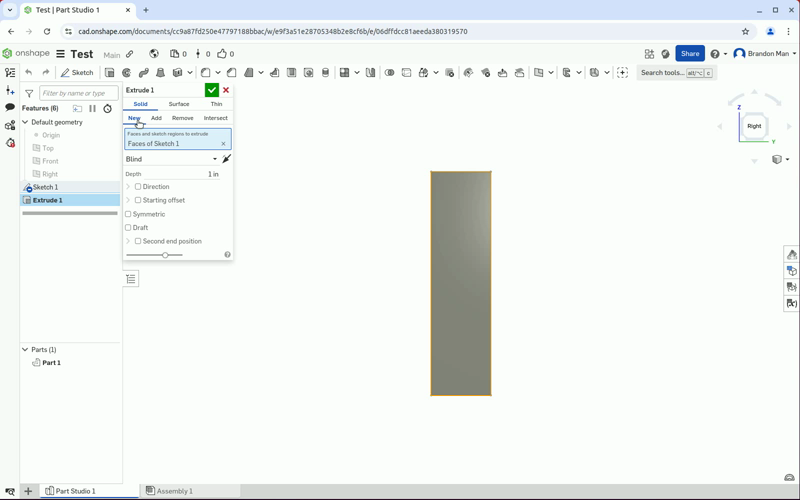
key(tab, 4)
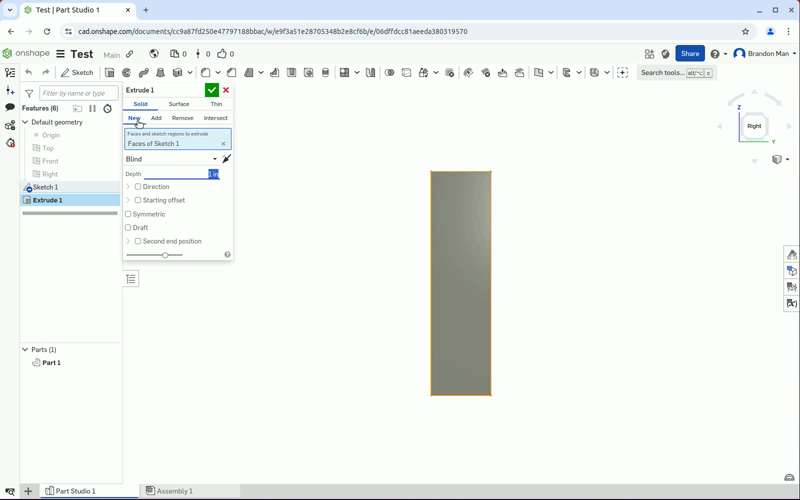
text(0.241)
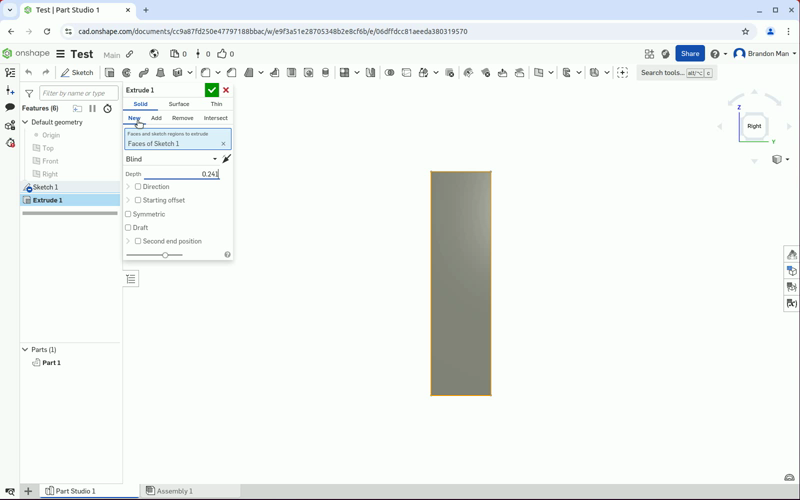
key(enter)
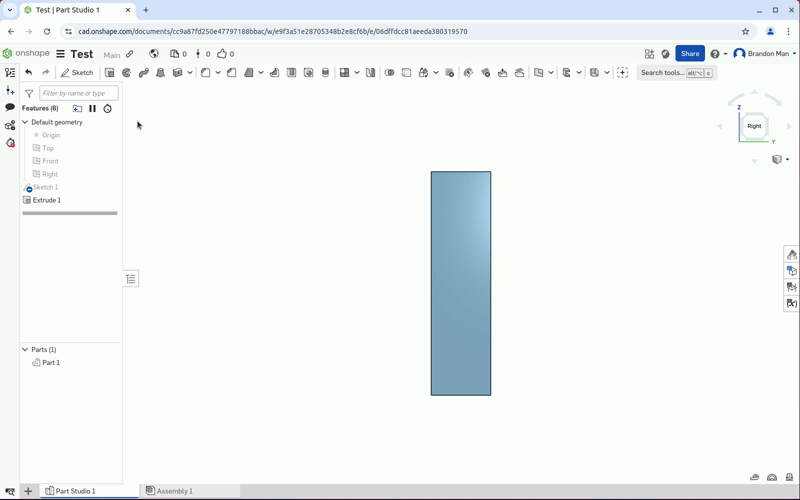
key(shift+h)
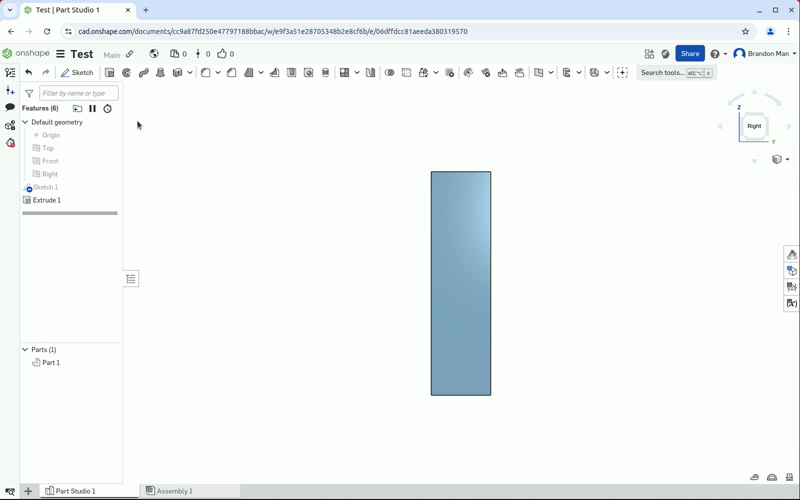
key(shift+h)
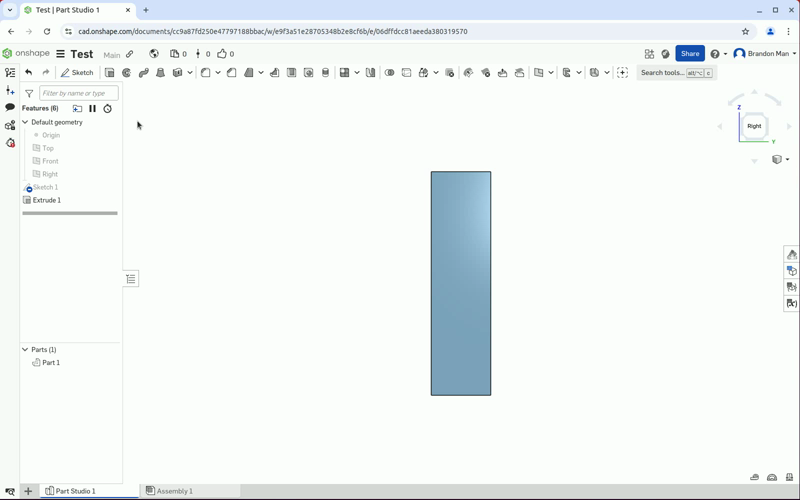
mouse_move(73, 189)
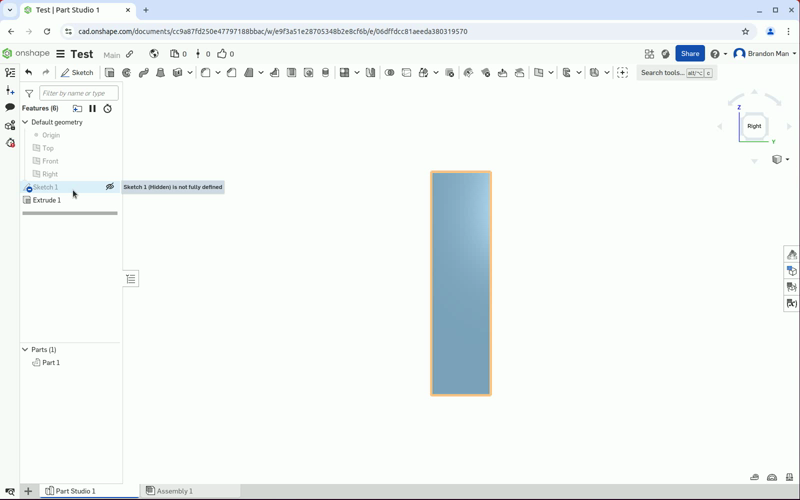
click(73, 189)
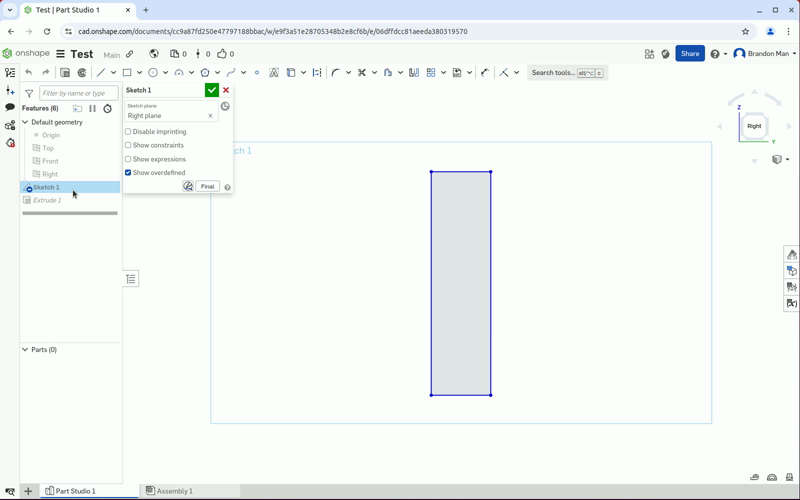
mouse_move(229, 92)
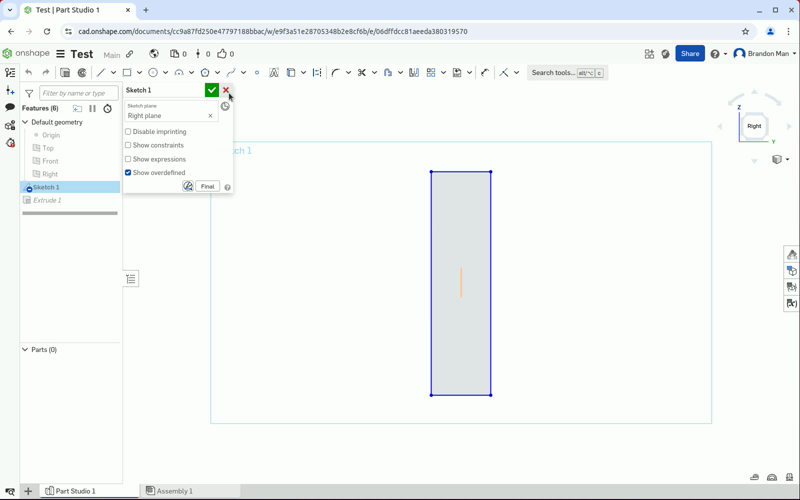
click(229, 92)
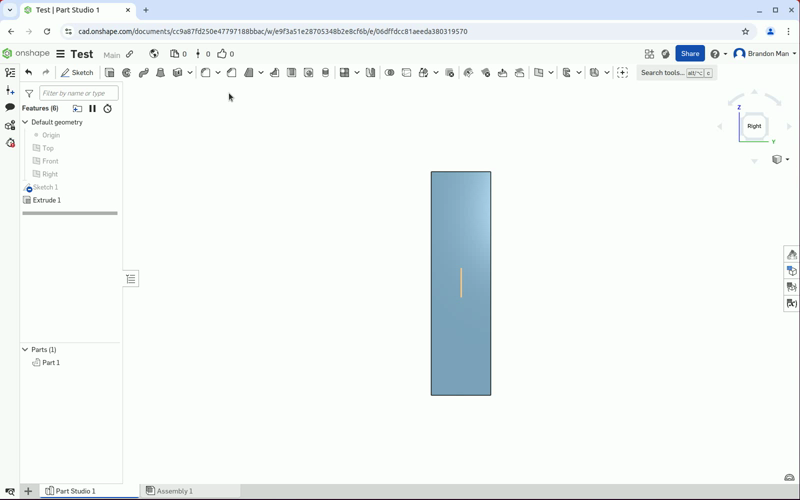
mouse_move(541, 75)
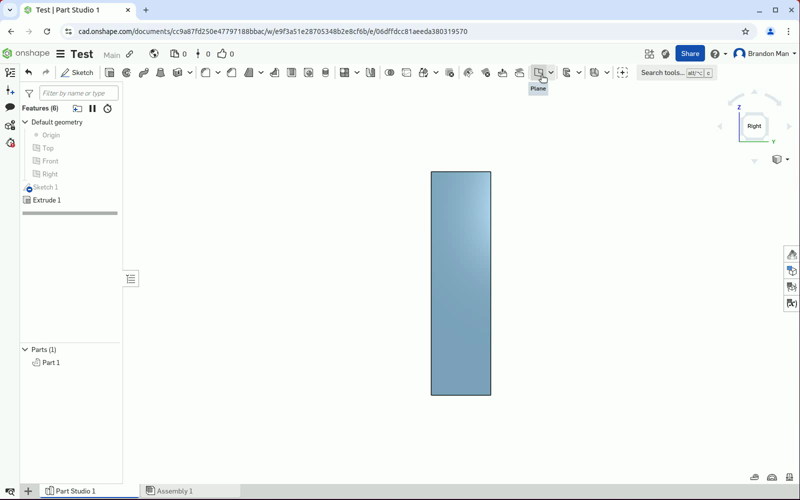
click(541, 75)
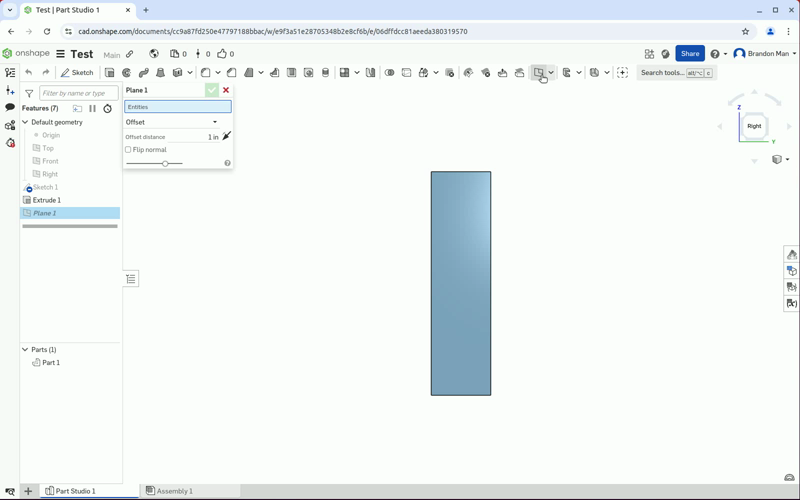
mouse_move(73, 176)
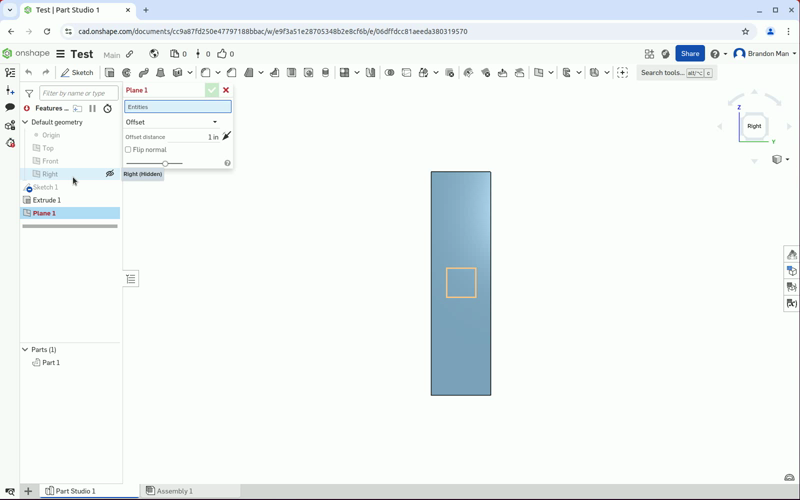
click(73, 176)
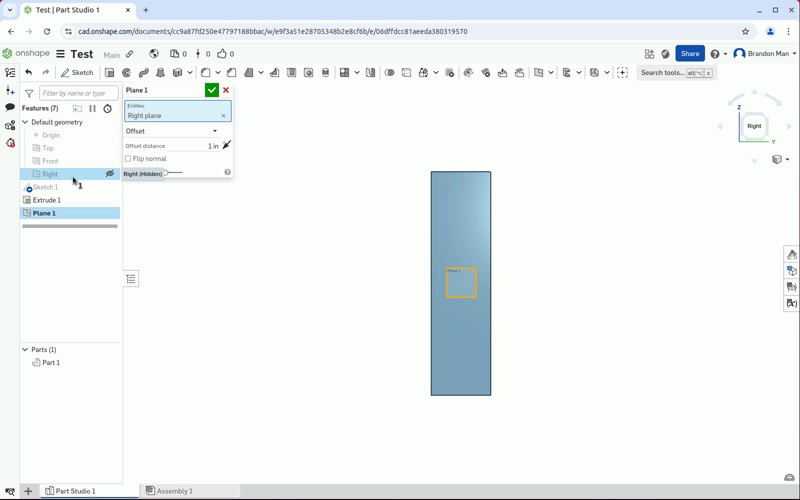
key(tab, 2)
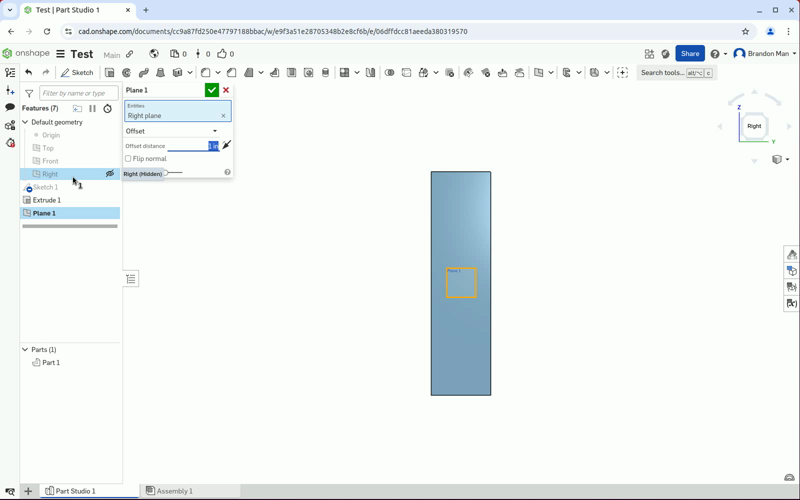
text(0.246)
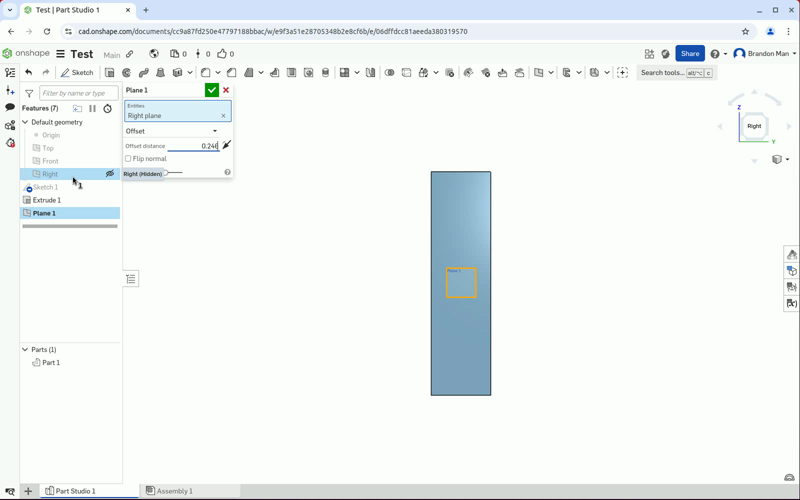
key(enter, 2)
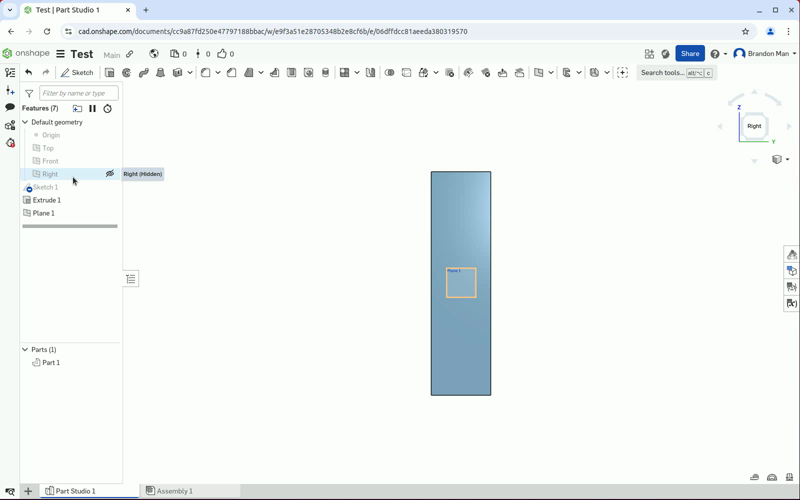
key(shift+s)
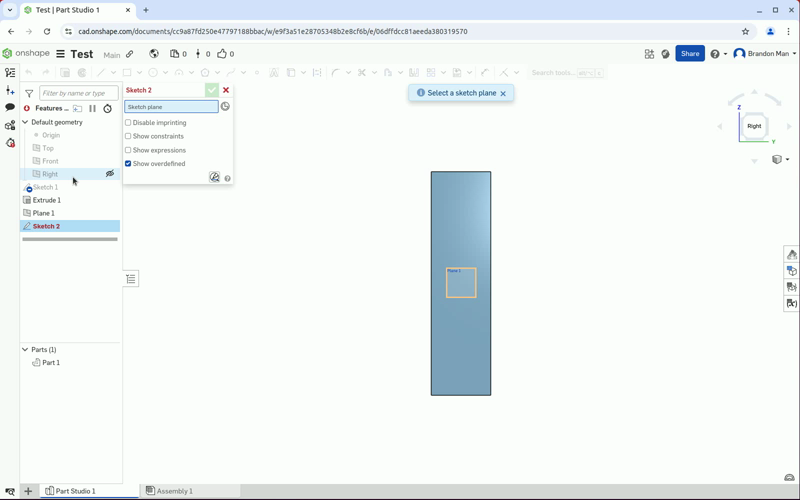
mouse_move(73, 215)
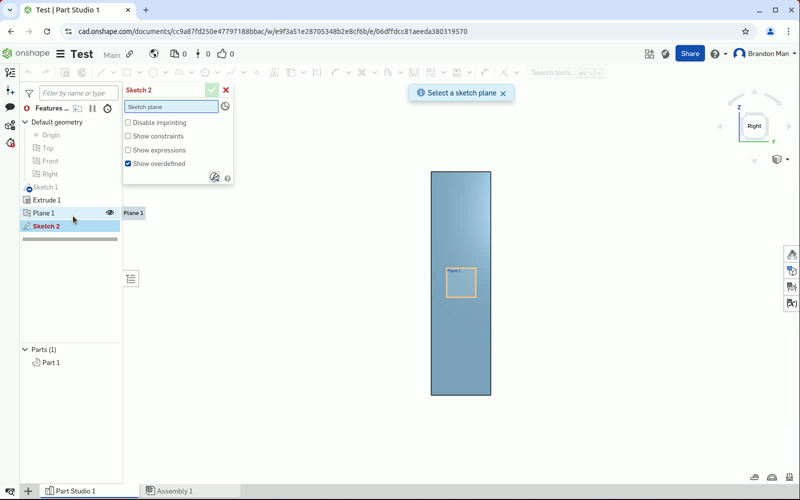
click(73, 215)
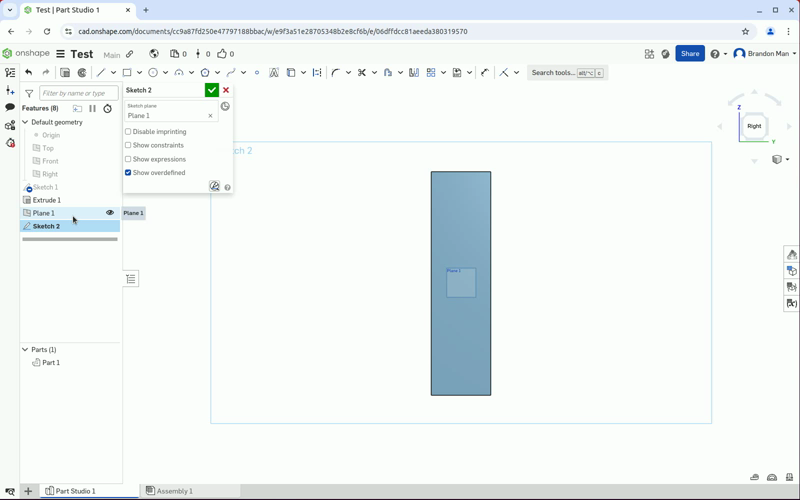
mouse_move(73, 352)
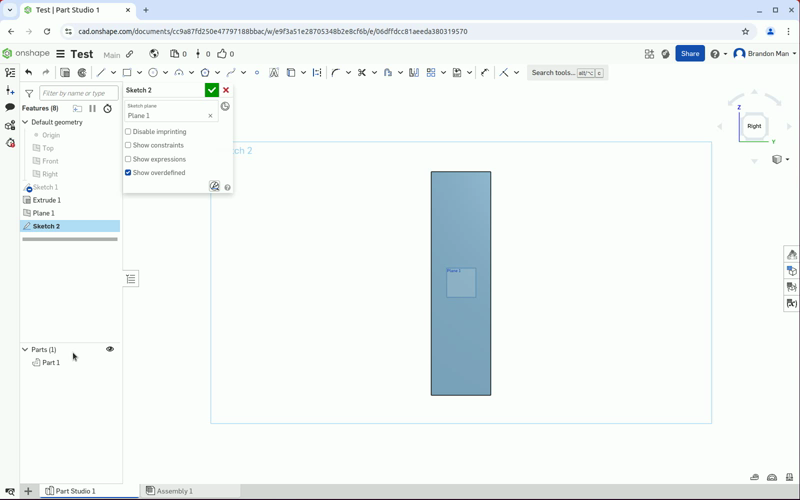
key(y)
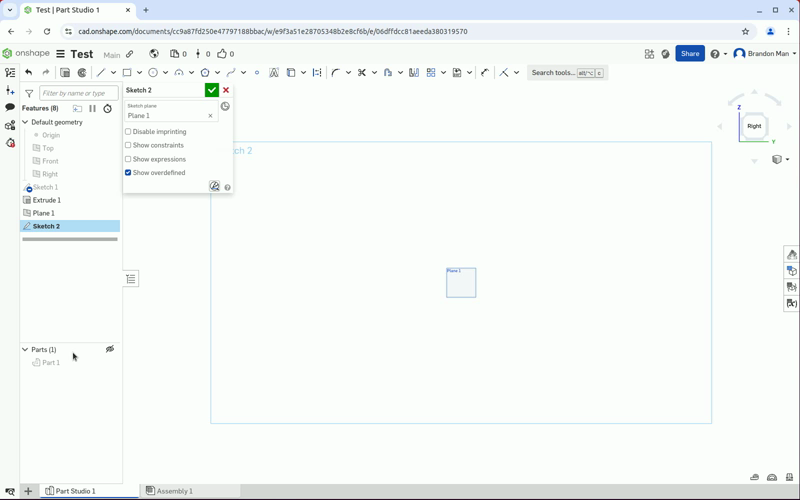
key(l)
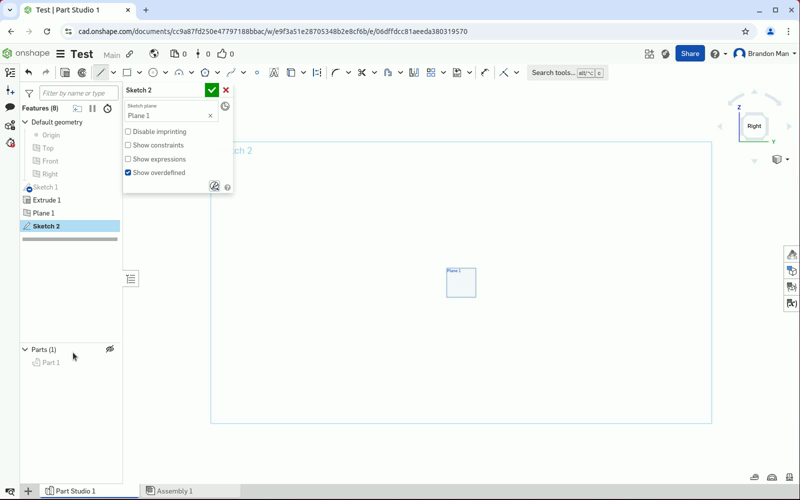
key_down(shift)
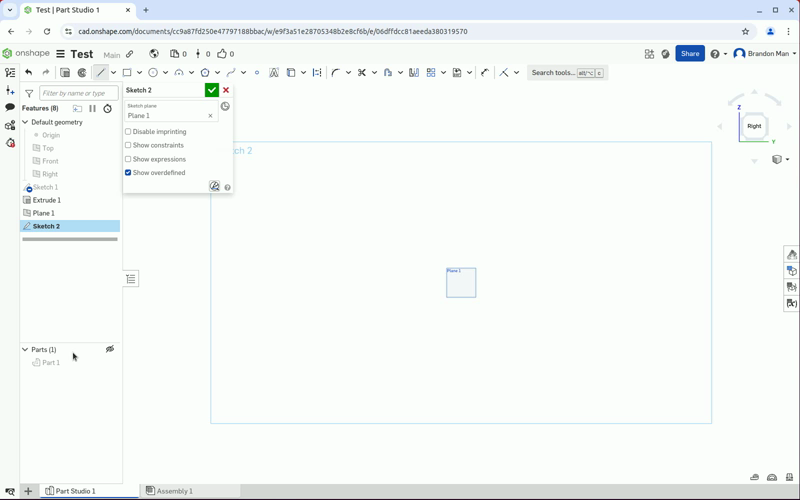
mouse_move(451, 249)
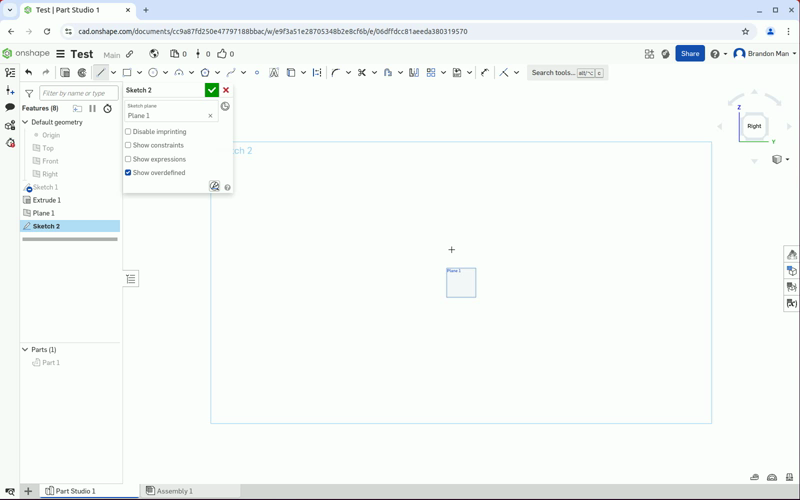
click(451, 249)
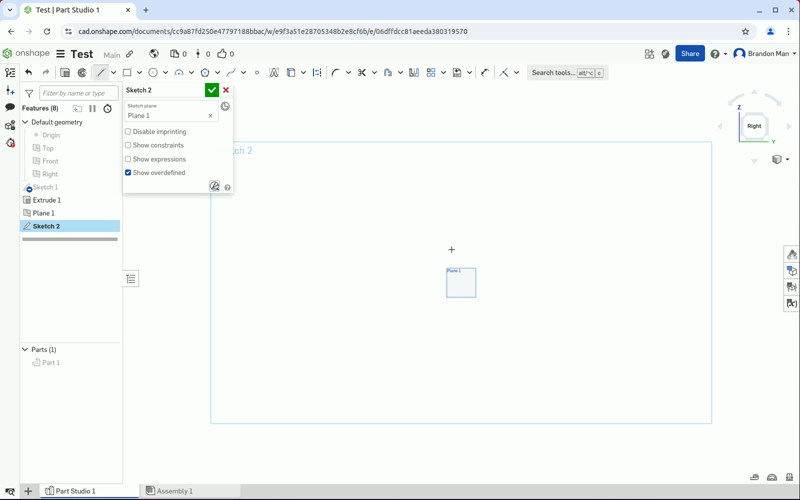
key_up(shift)
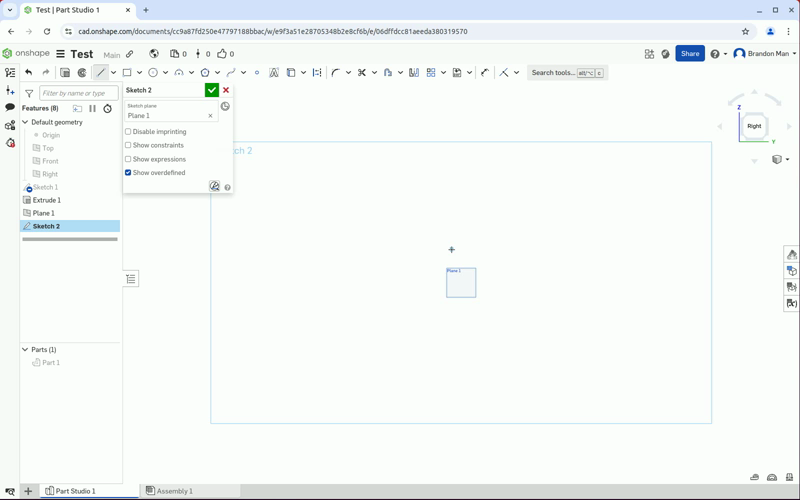
key_down(shift)
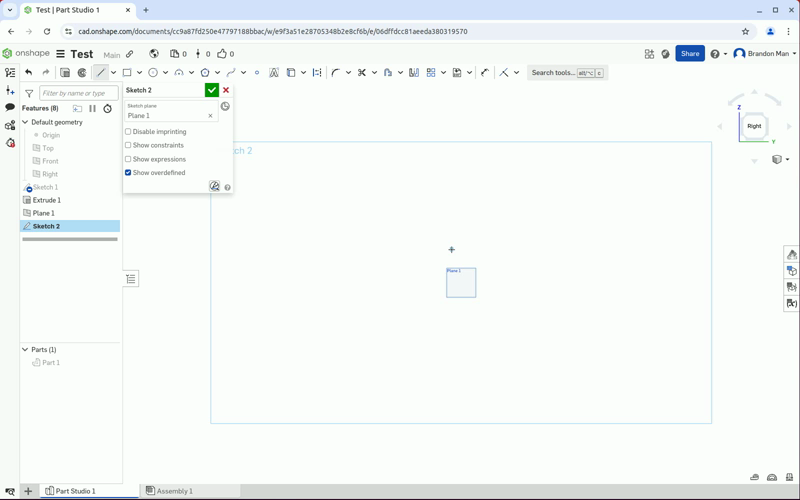
mouse_move(481, 249)
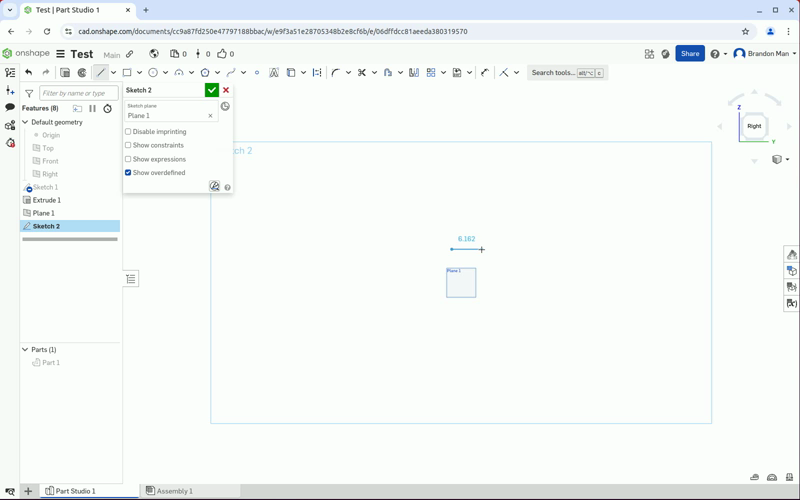
mouse_move(471, 249)
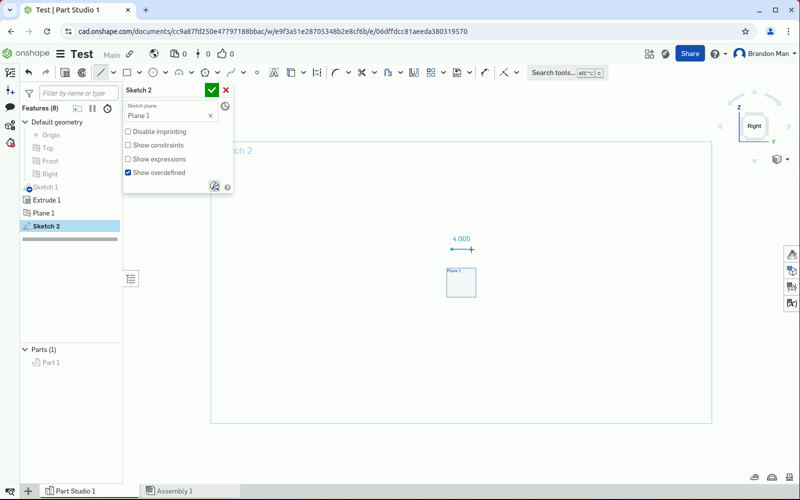
click(471, 249)
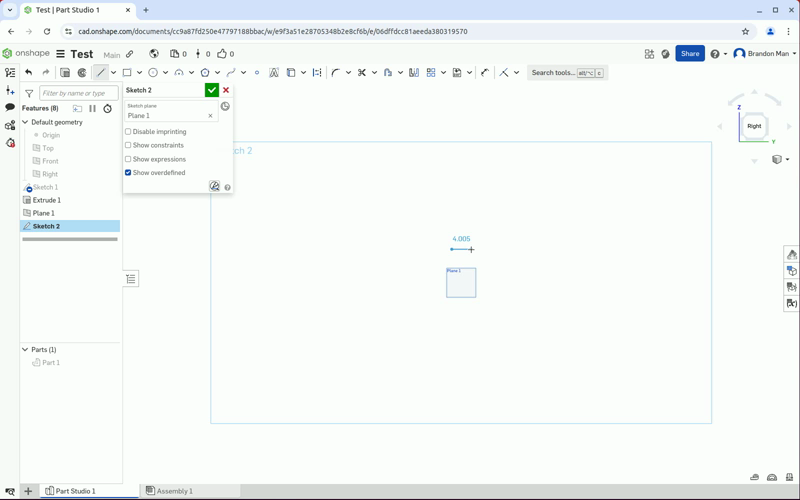
key_up(shift)
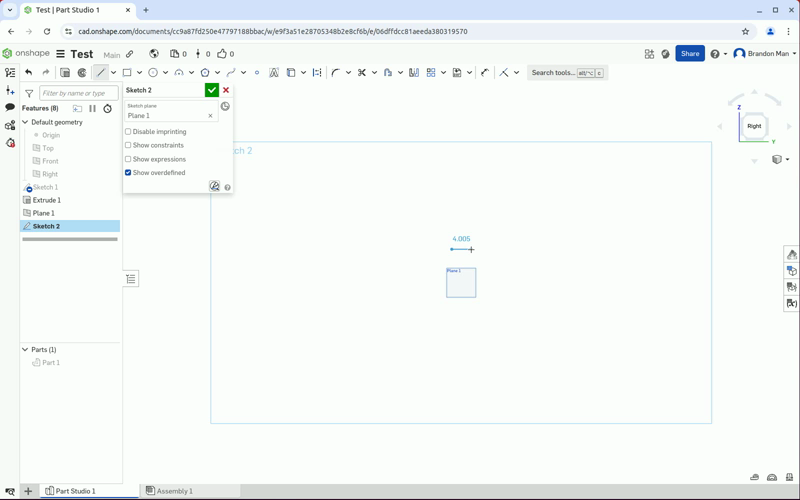
key_down(shift)
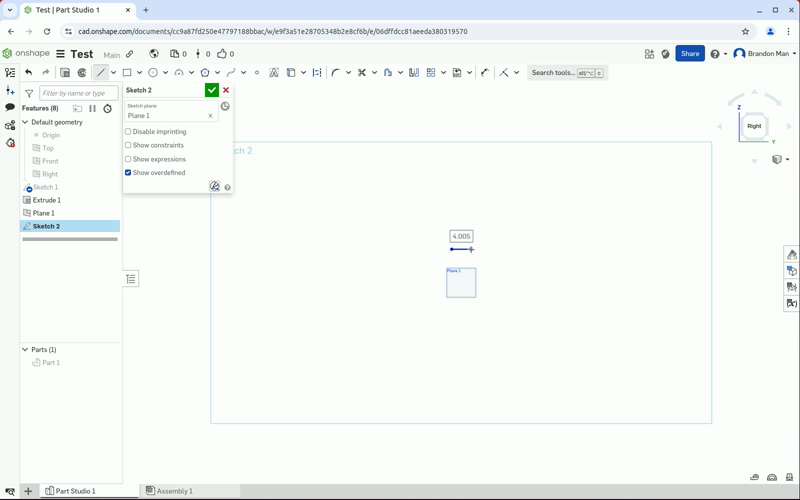
mouse_move(501, 249)
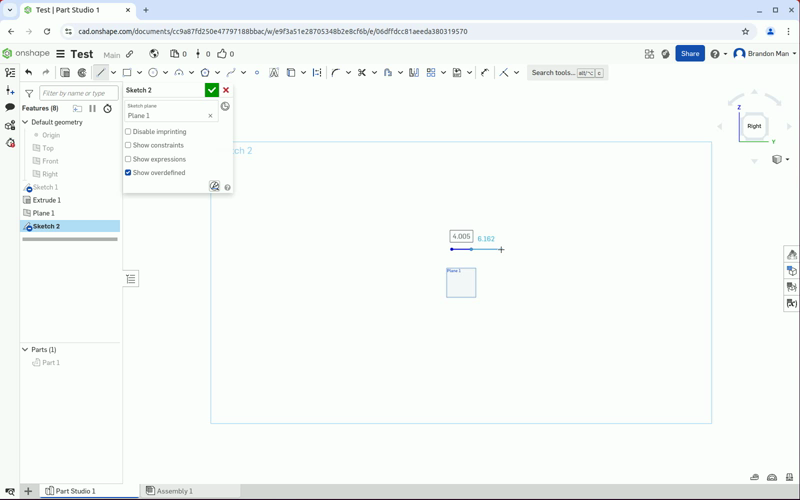
mouse_move(471, 209)
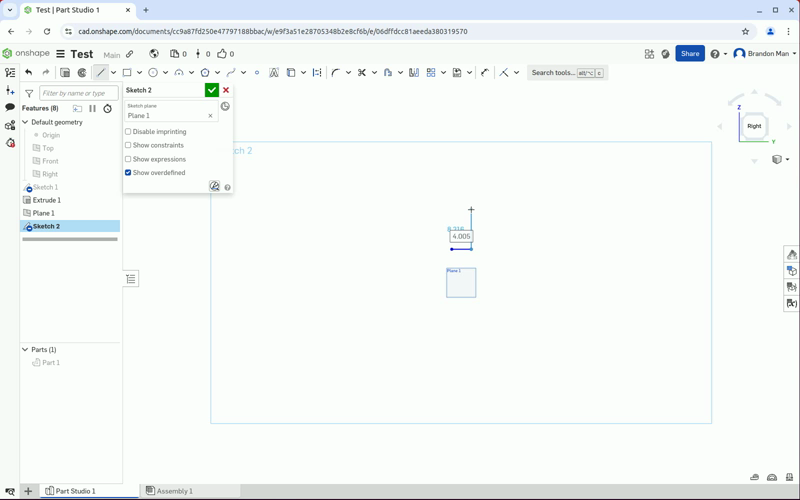
click(471, 209)
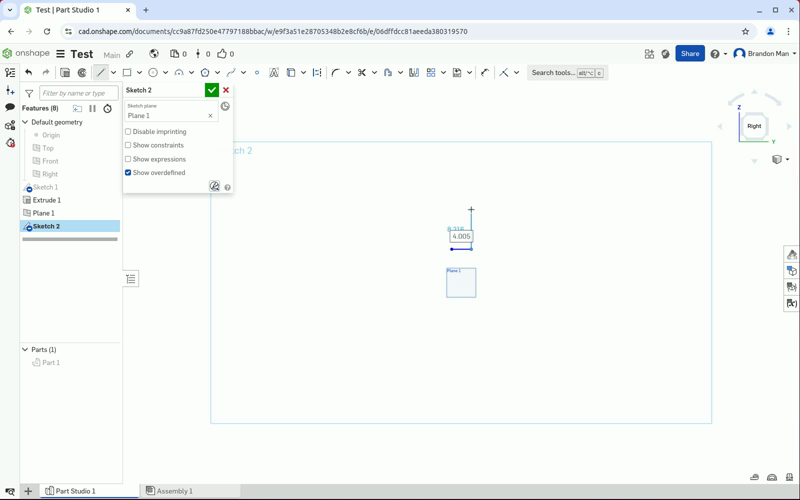
key_up(shift)
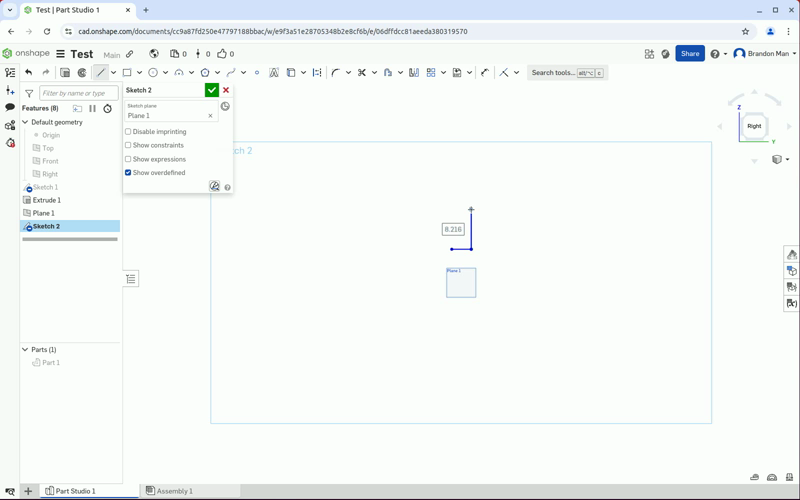
key_down(shift)
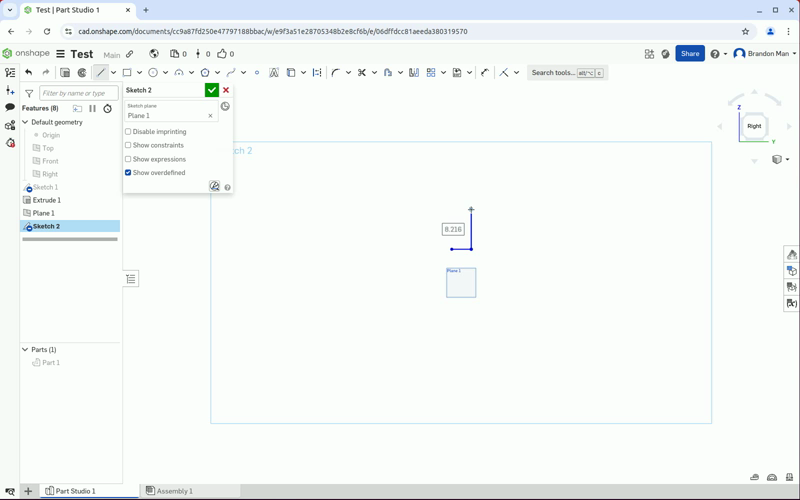
mouse_move(501, 209)
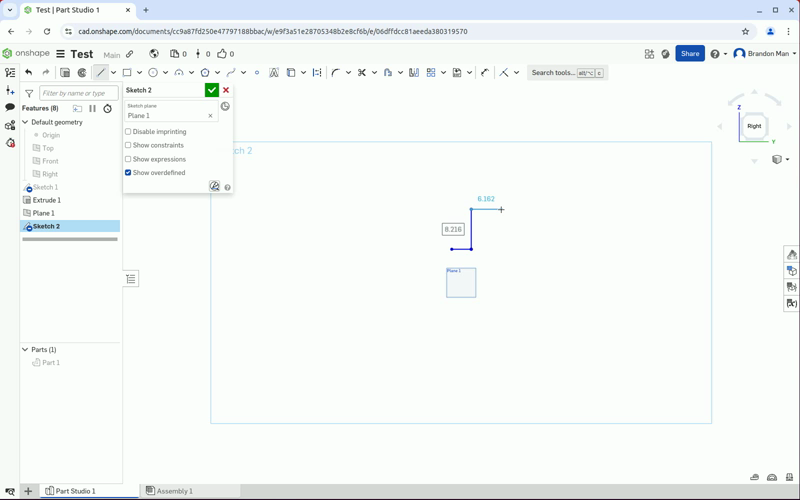
mouse_move(451, 209)
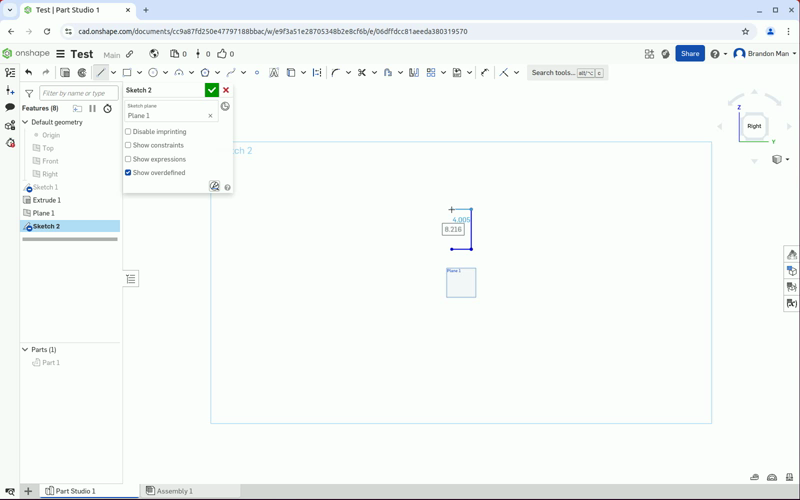
click(451, 209)
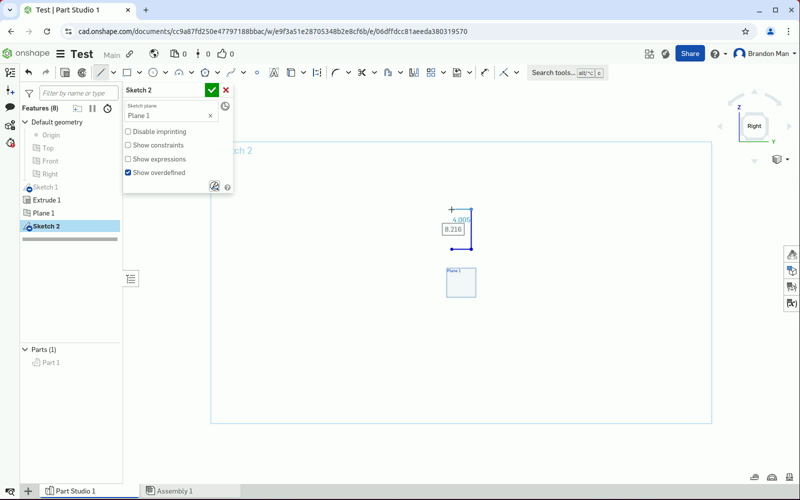
key_up(shift)
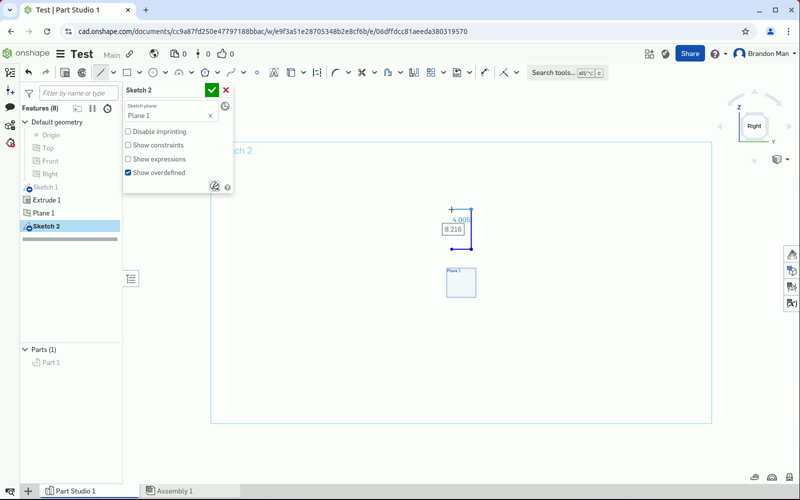
mouse_move(481, 209)
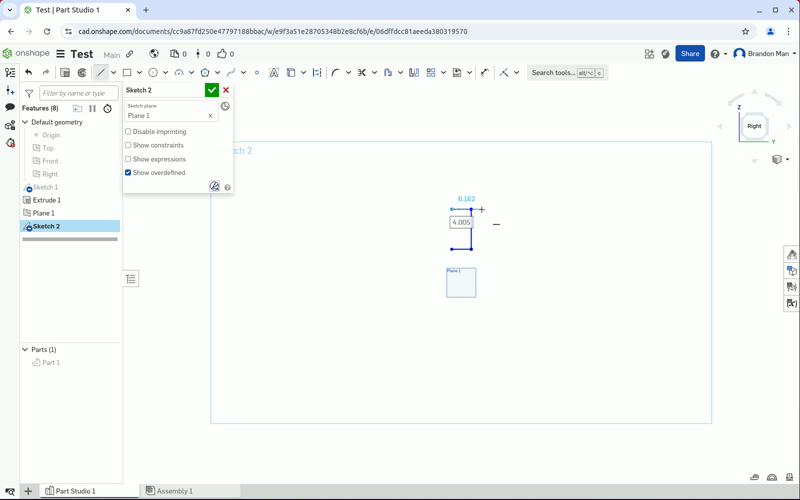
key_down(shift)
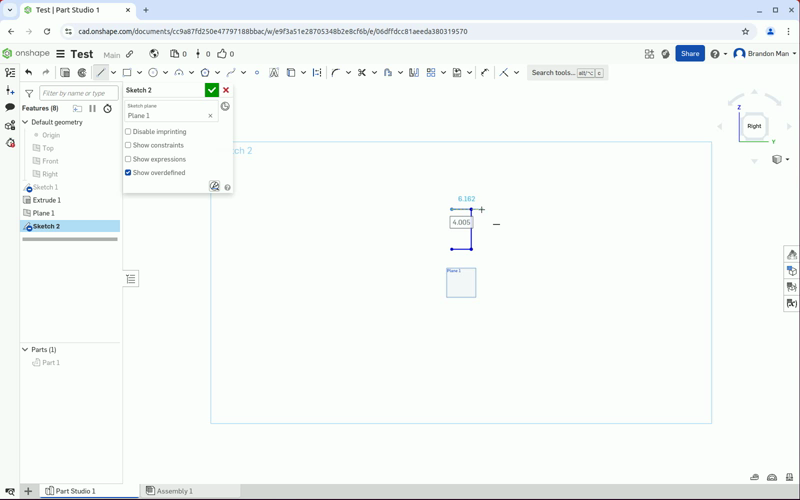
mouse_move(451, 249)
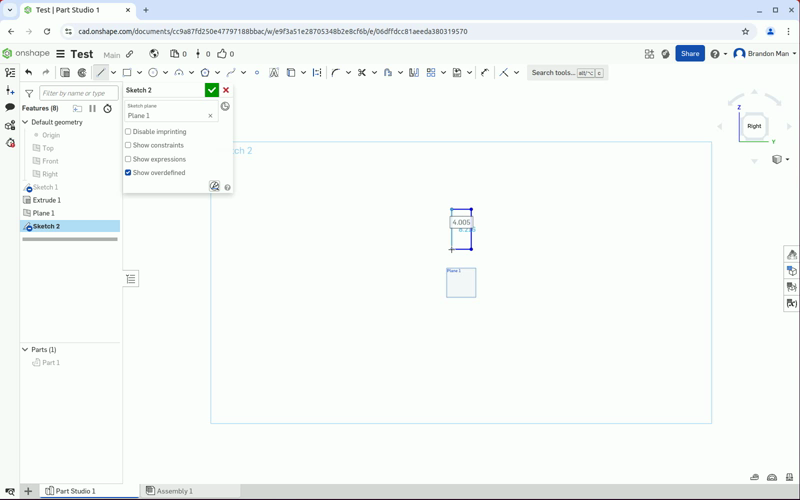
key_up(shift)
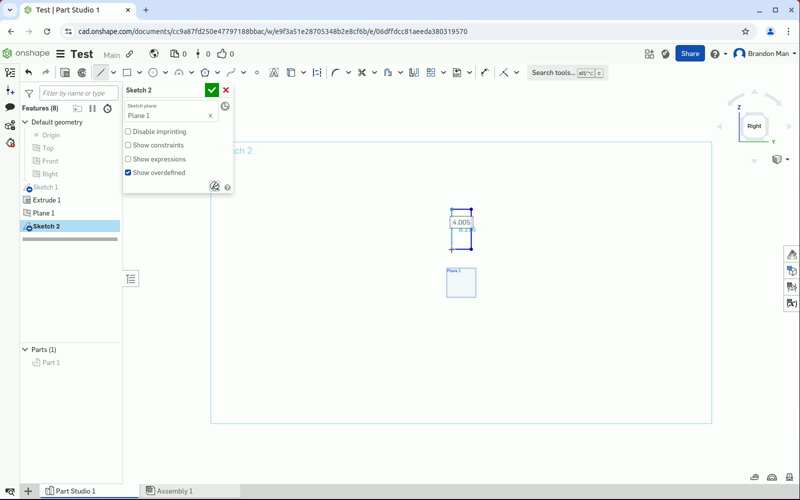
click(451, 249)
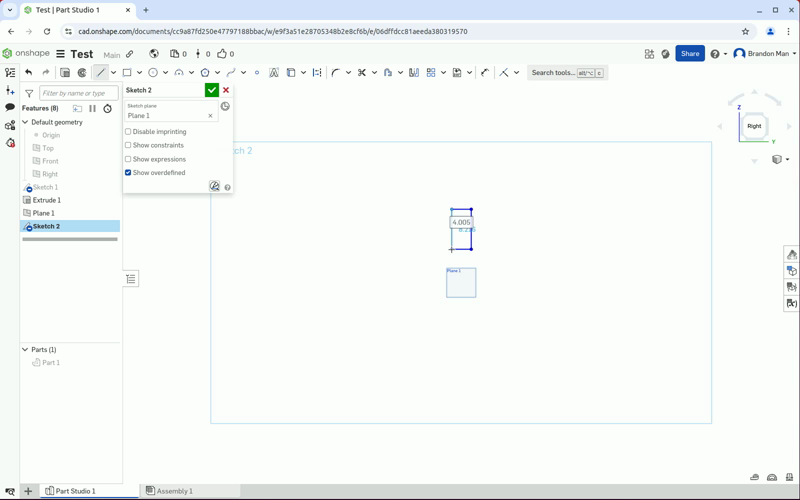
key(esc)
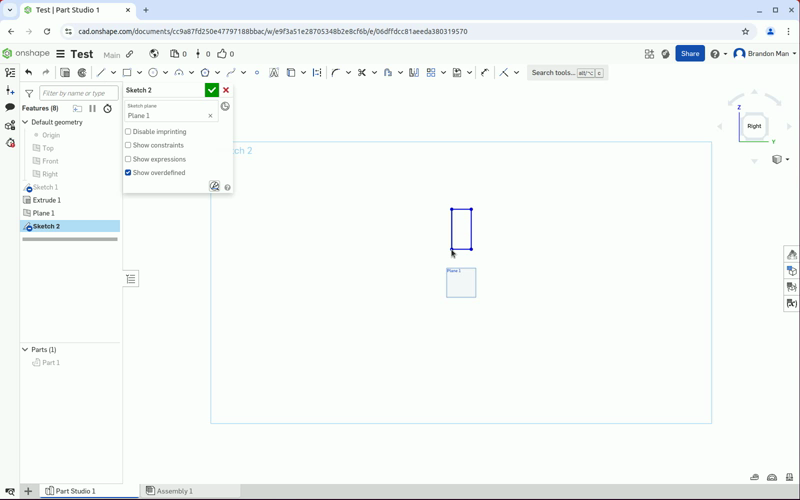
mouse_move(470, 220)
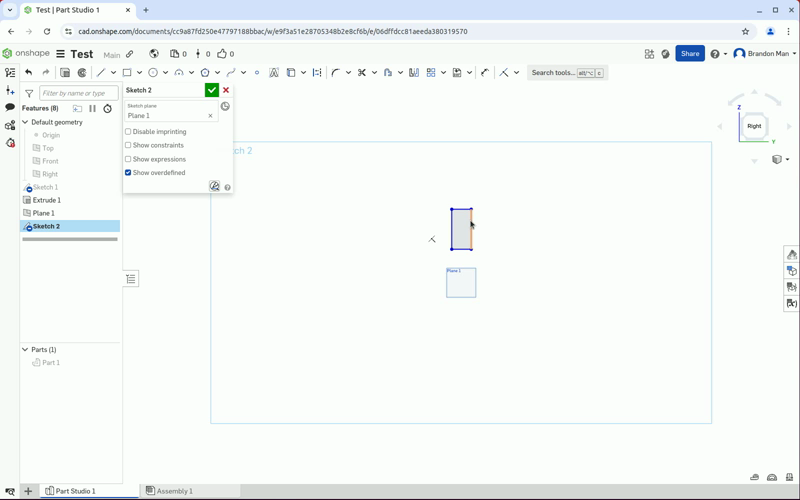
scroll(6)
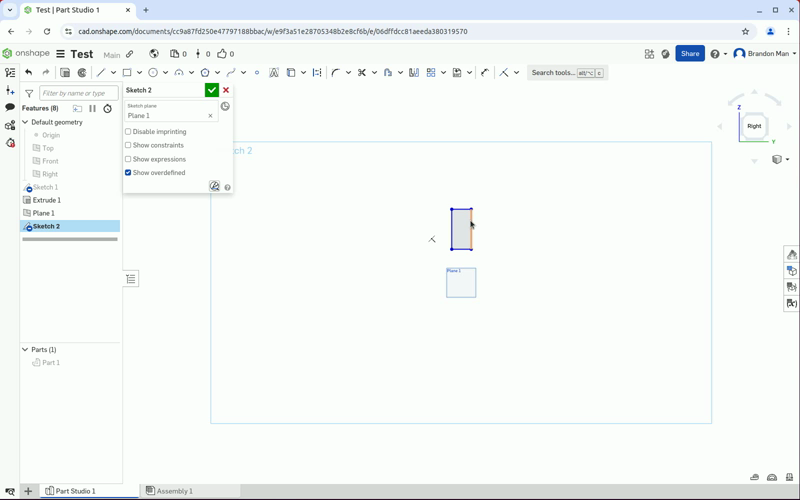
scroll(6)
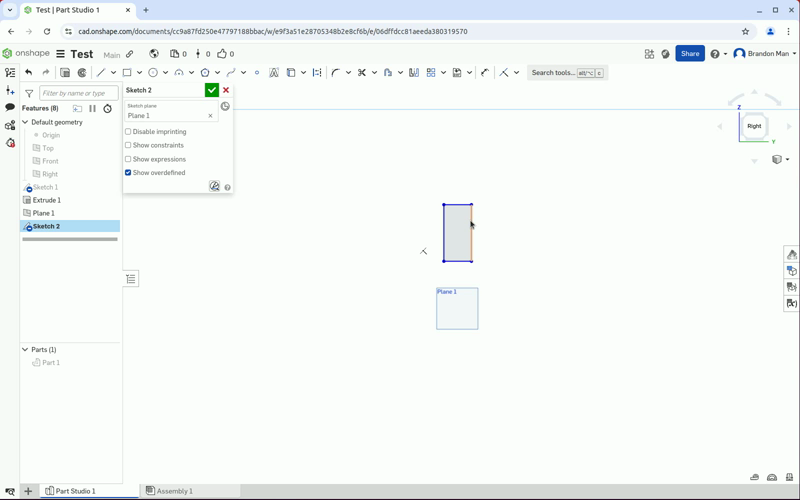
scroll(6)
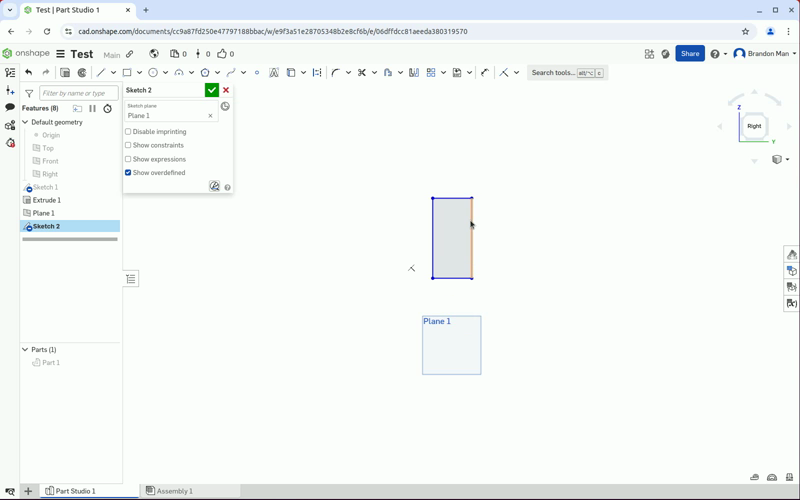
scroll(6)
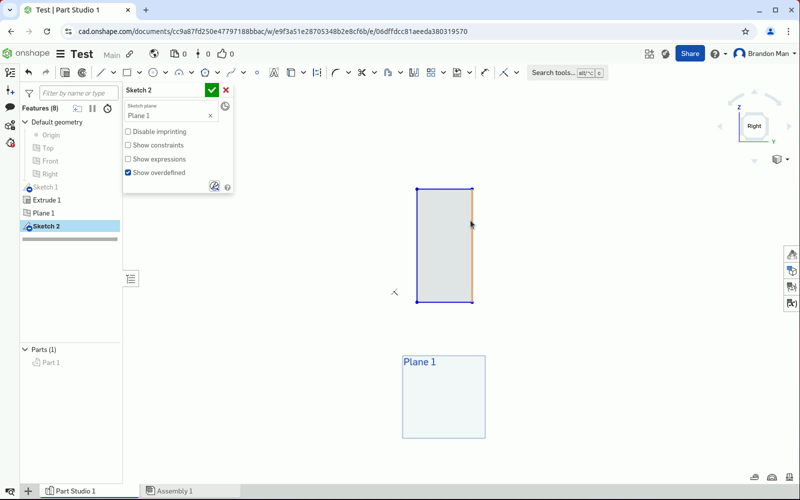
scroll(6)
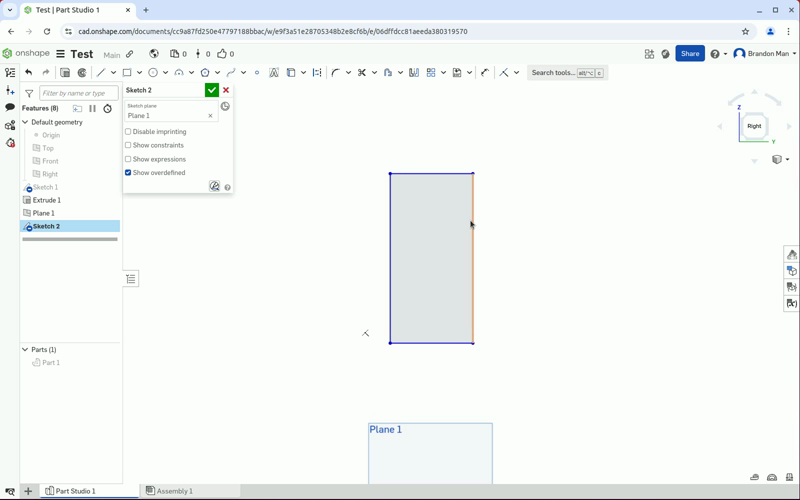
scroll(6)
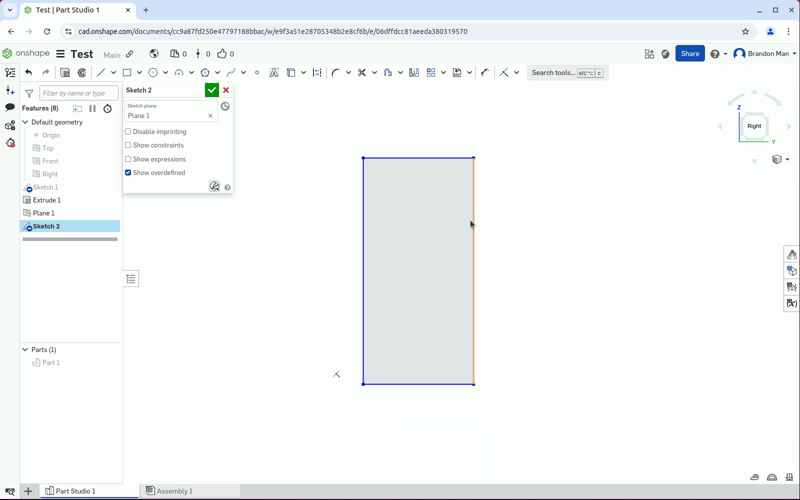
scroll(6)
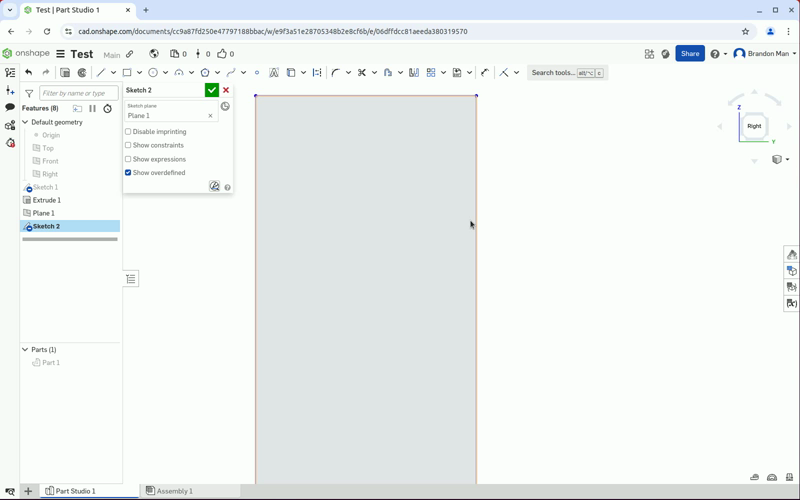
click(470, 220)
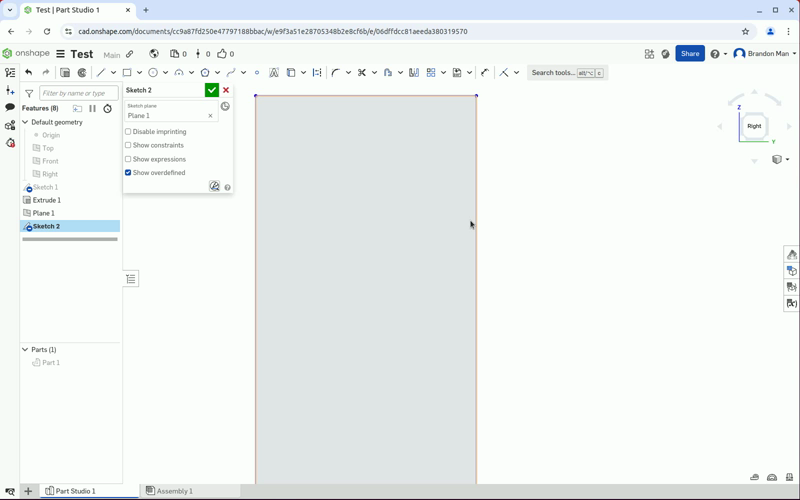
scroll(-6)
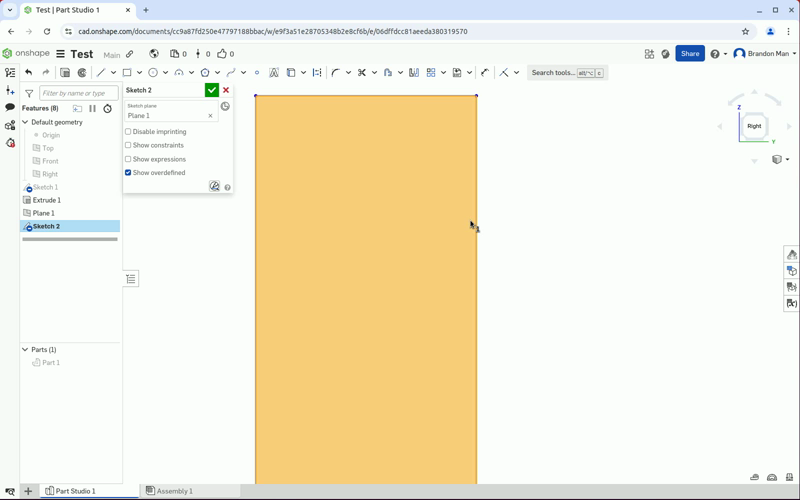
scroll(-6)
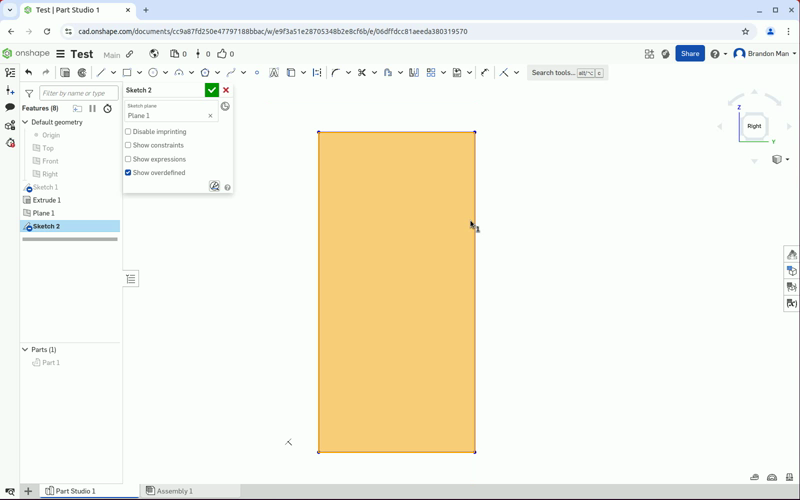
scroll(-6)
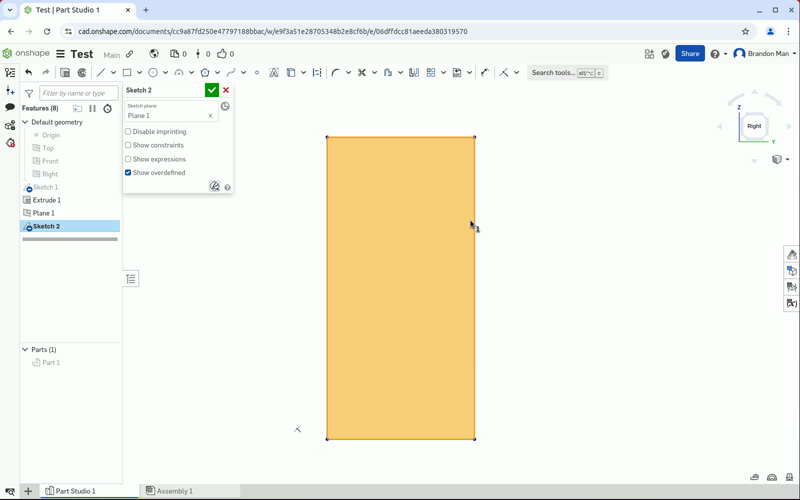
scroll(-6)
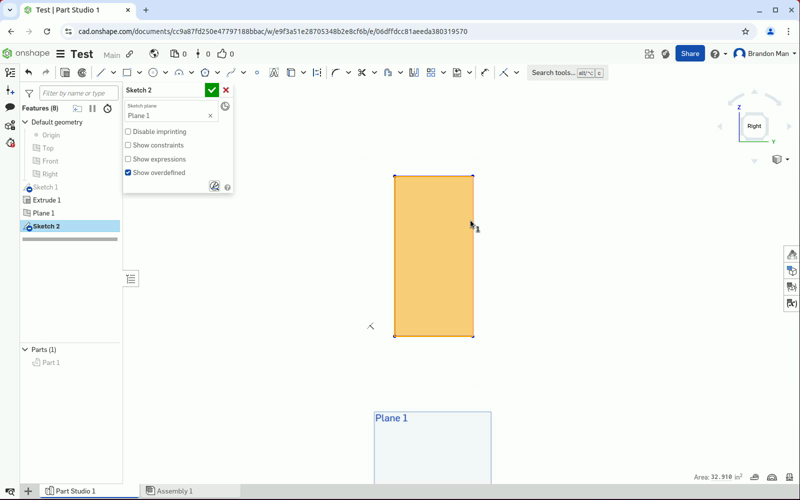
scroll(-6)
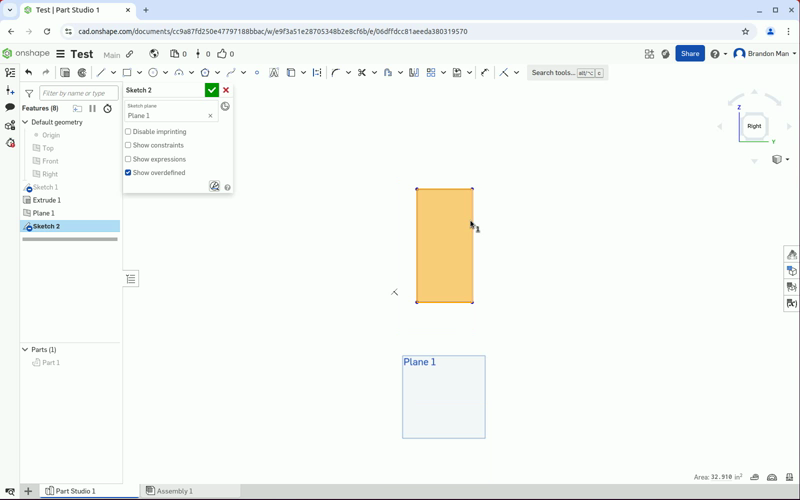
scroll(-6)
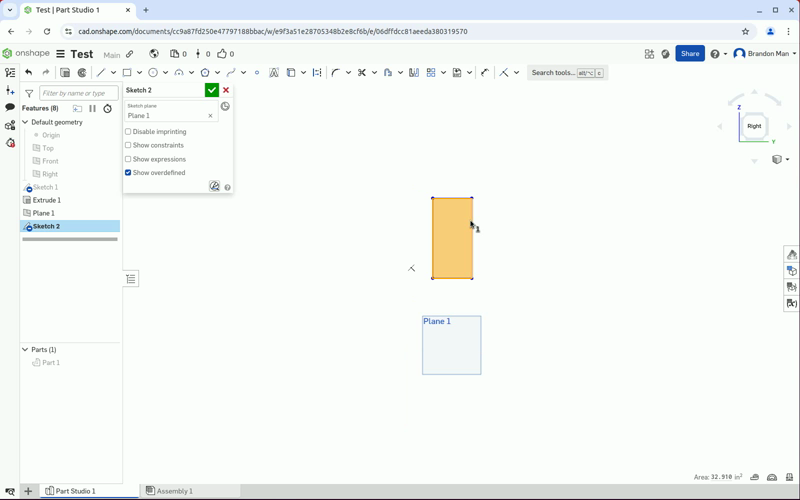
scroll(-6)
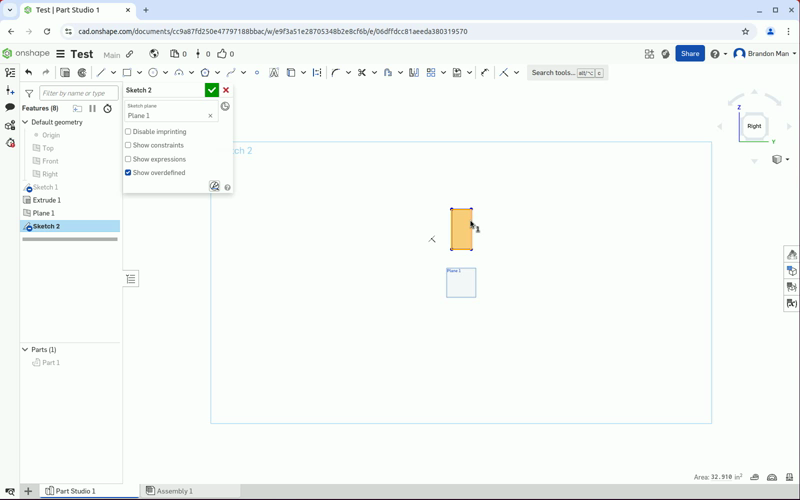
mouse_move(73, 352)
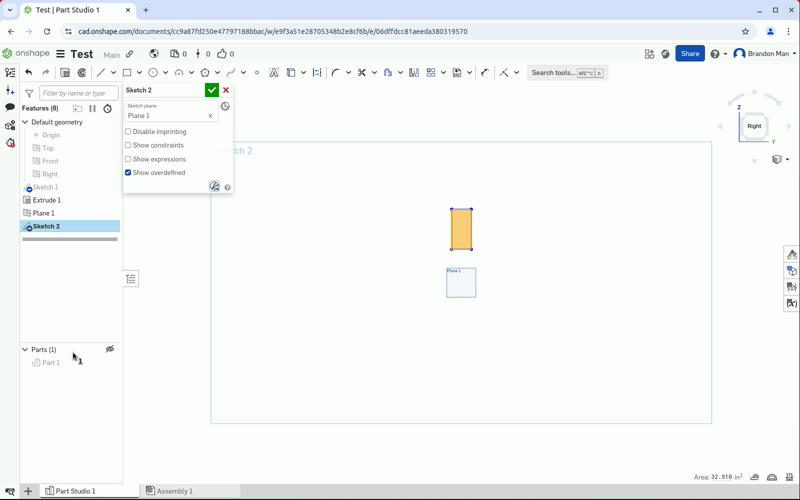
key(shift+y)
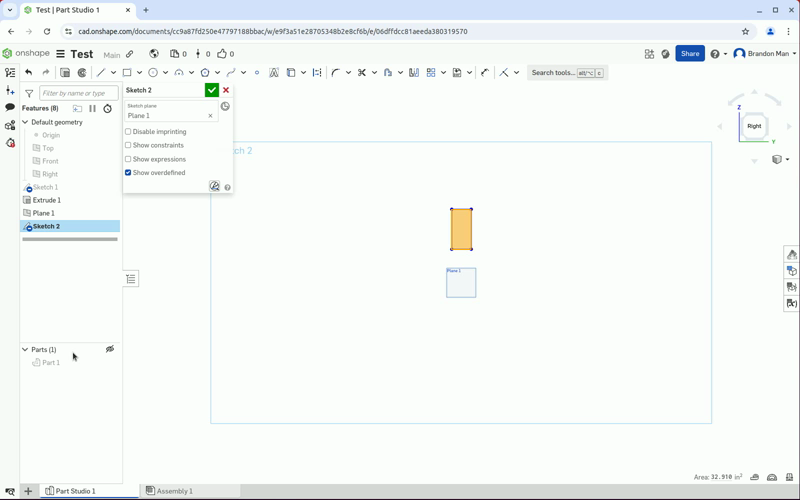
key(shift+e)
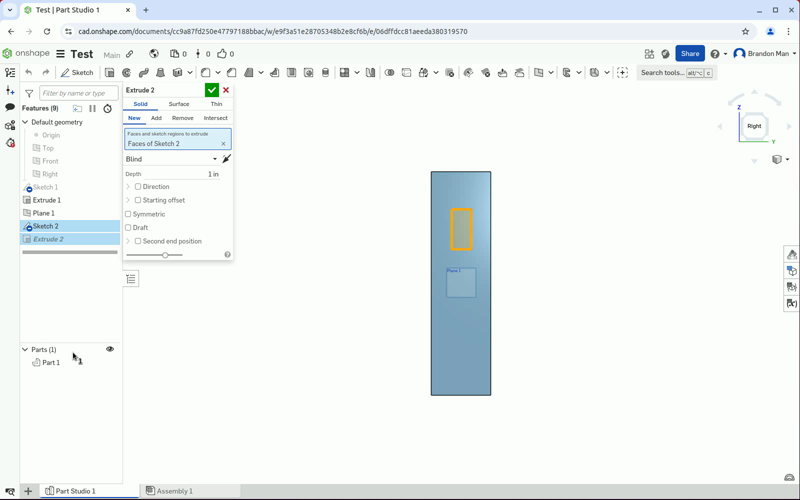
mouse_move(143, 106)
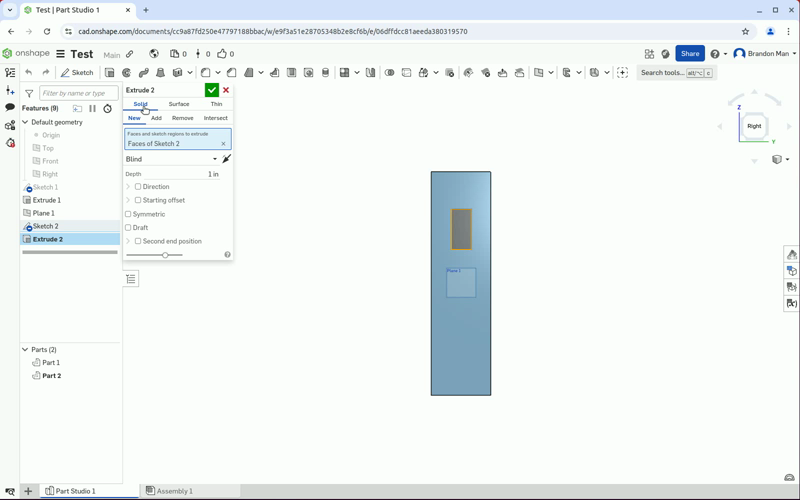
click(143, 106)
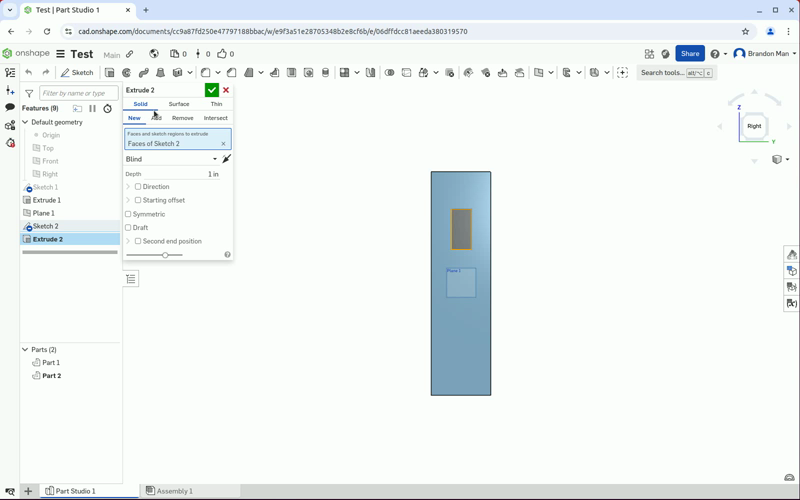
mouse_move(186, 120)
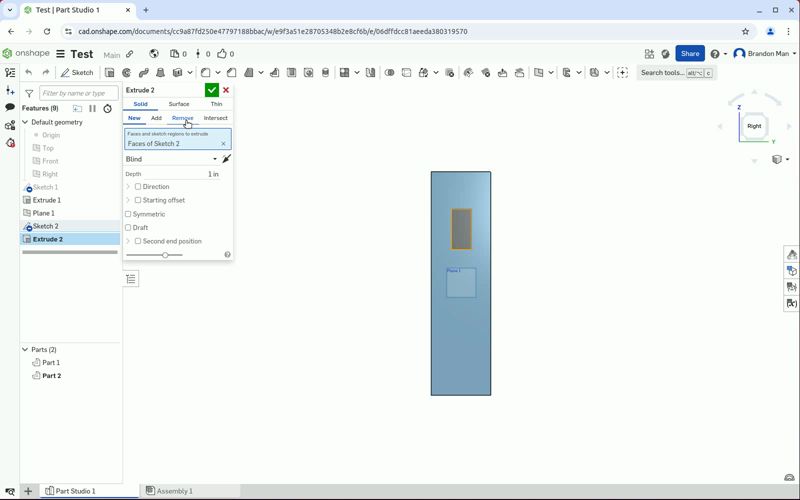
click(186, 120)
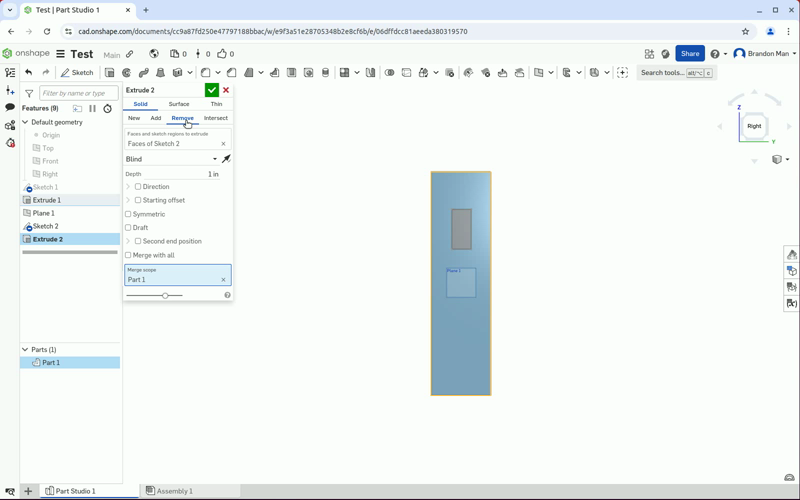
key(tab, 4)
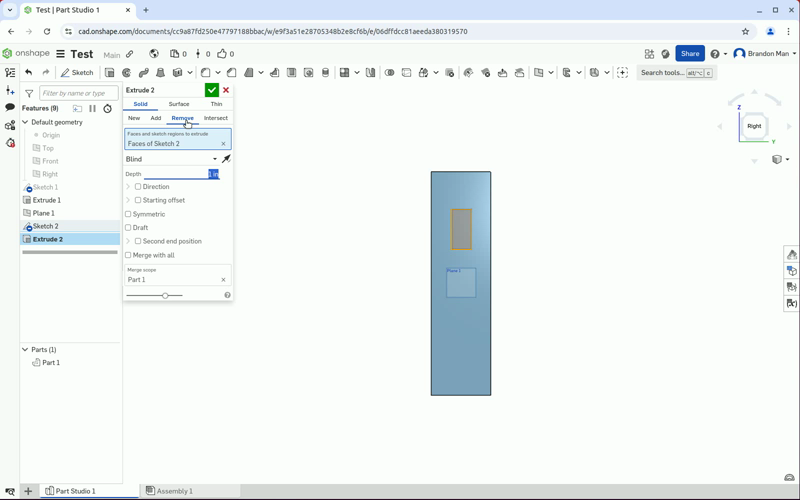
text(7.943)
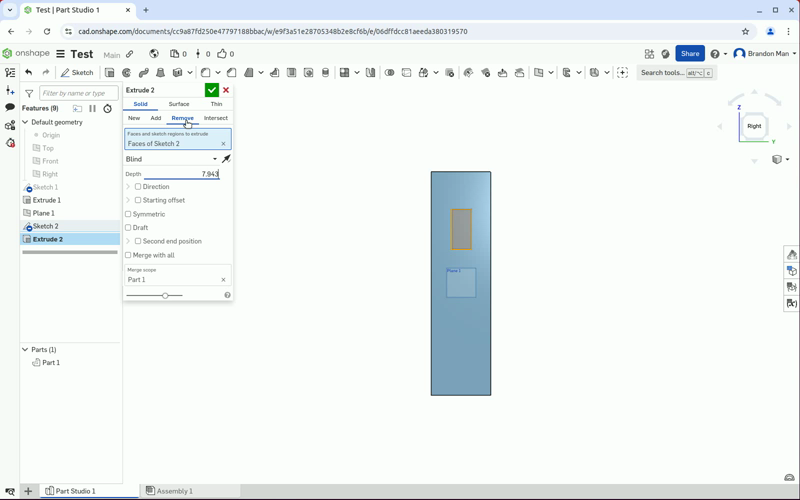
key(tab, 6)
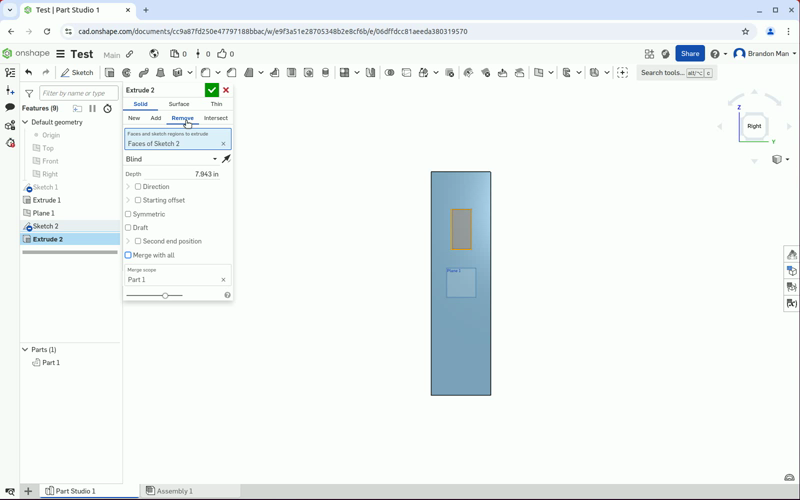
key(space)
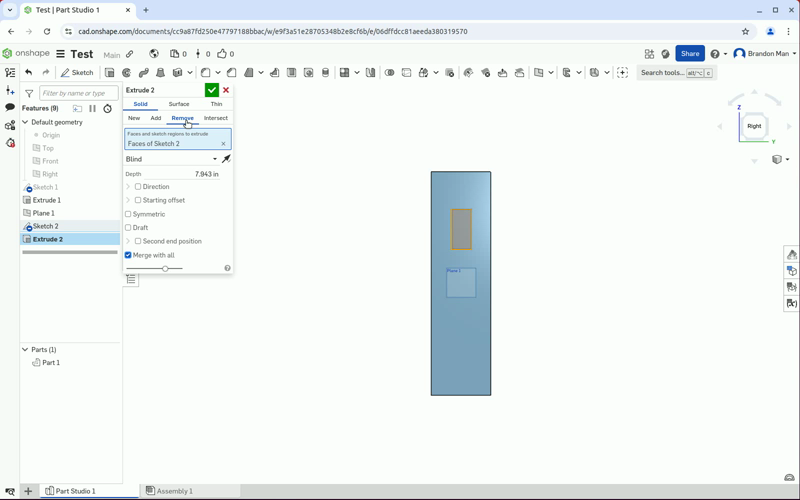
key(enter)
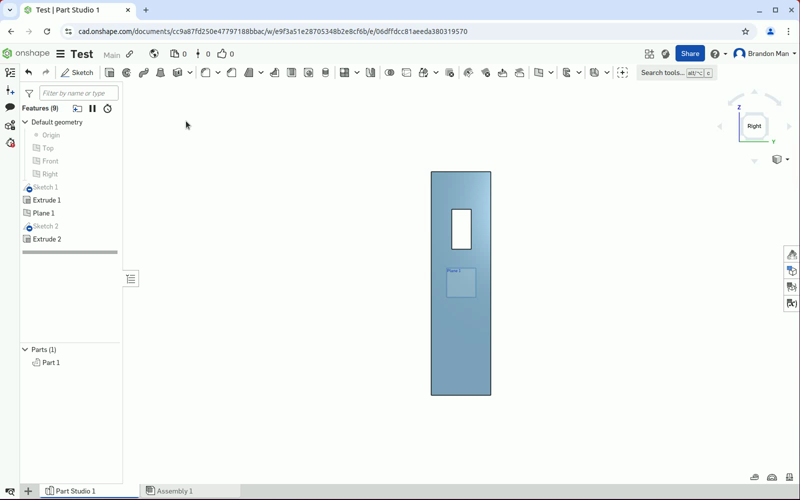
key(shift+h)
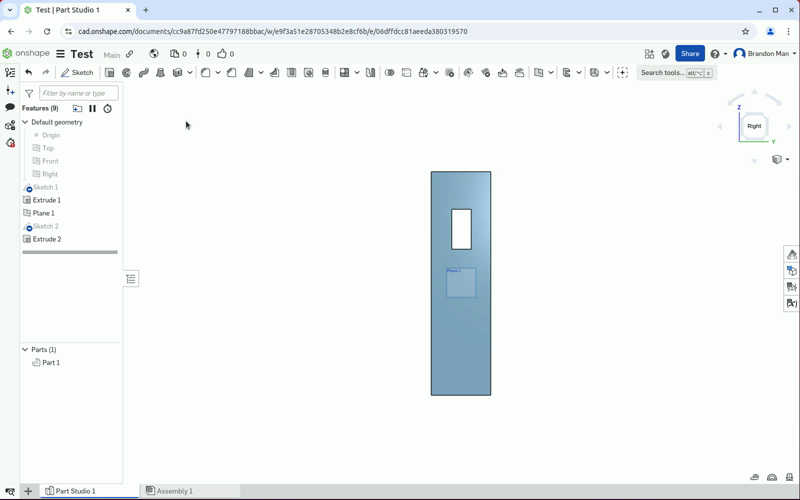
key(shift+h)
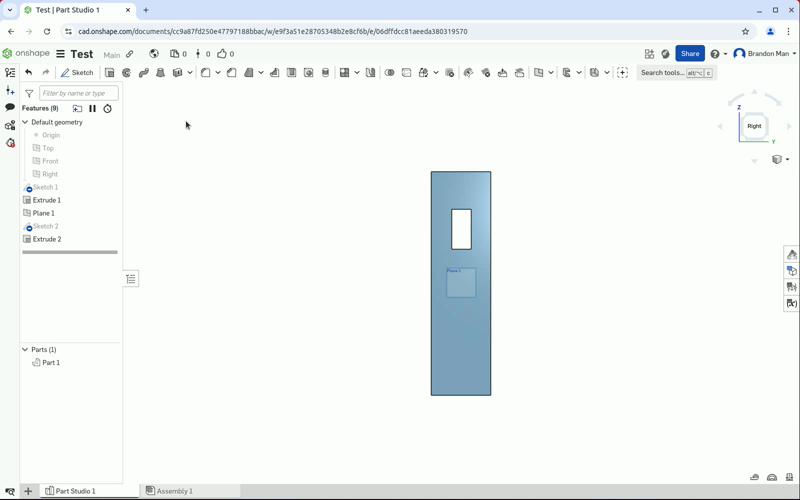
mouse_move(73, 189)
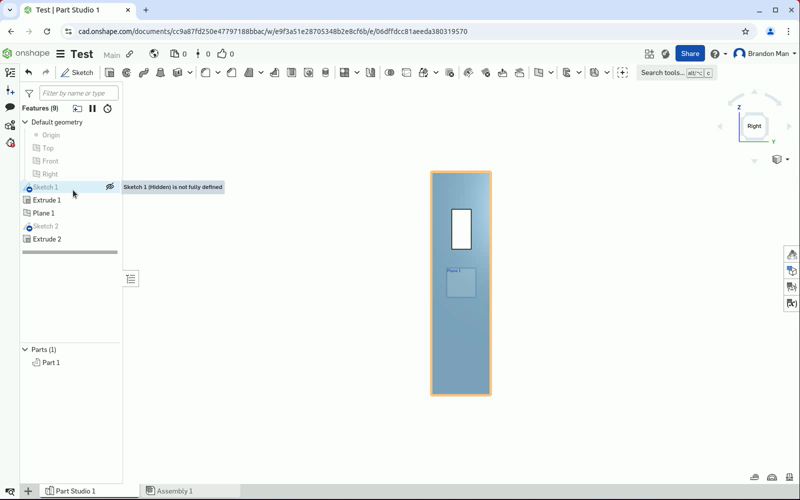
click(73, 189)
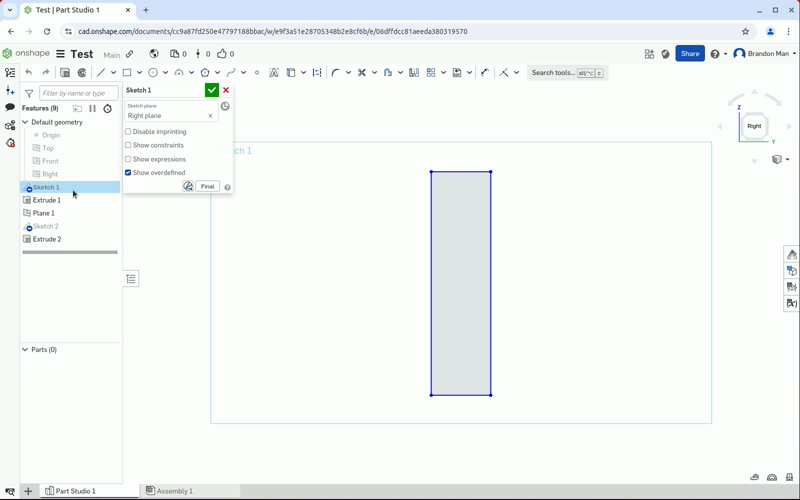
mouse_move(229, 92)
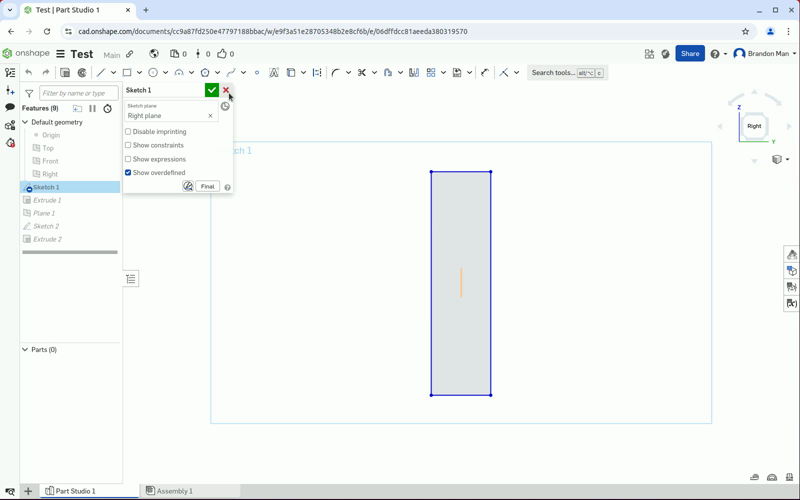
click(229, 92)
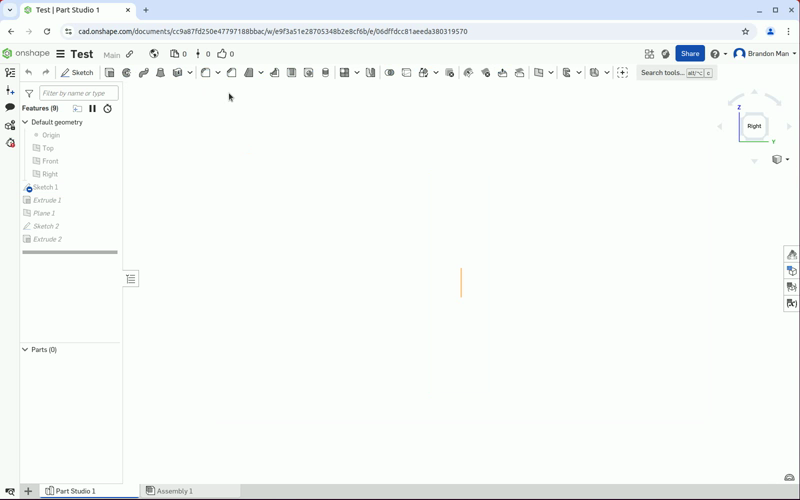
key(shift+s)
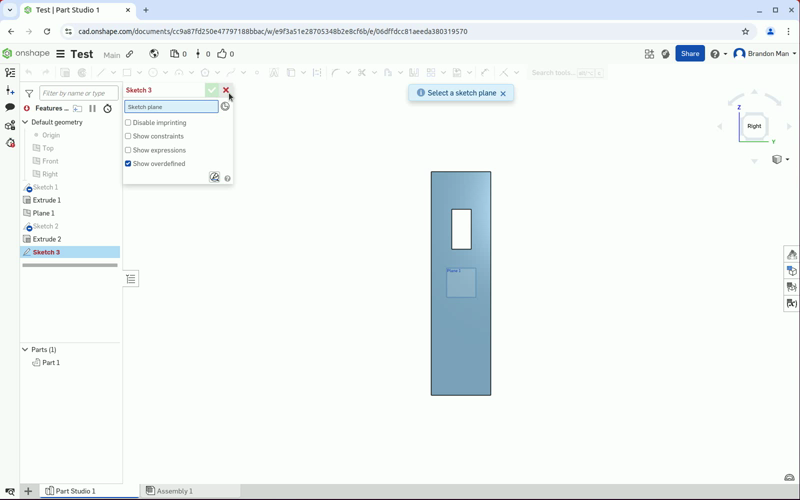
mouse_move(73, 215)
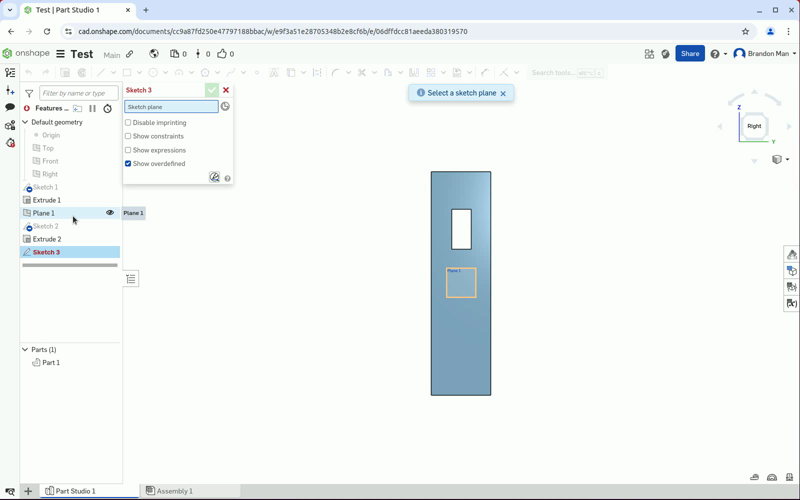
click(73, 215)
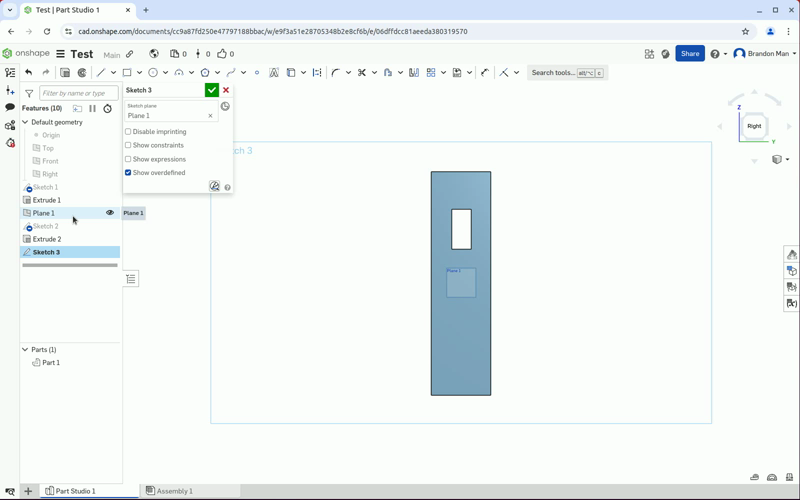
mouse_move(73, 352)
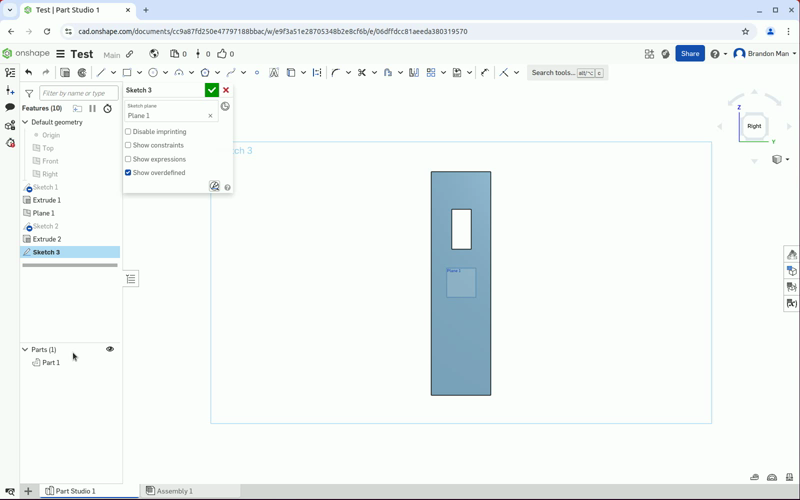
key(y)
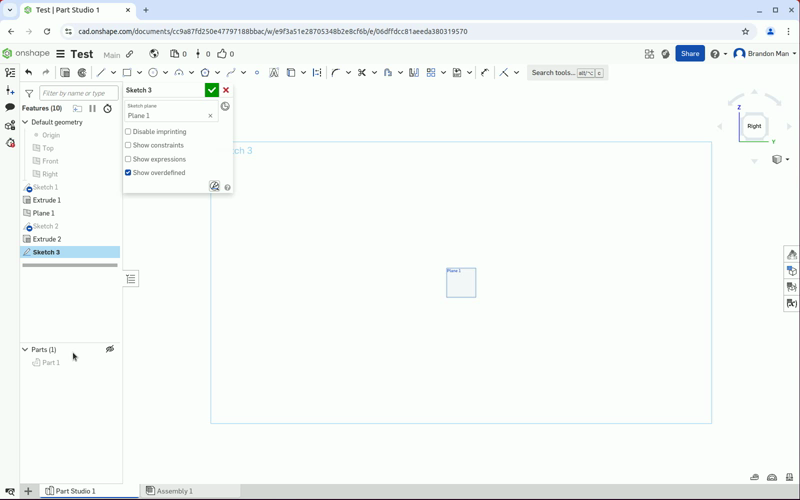
key(l)
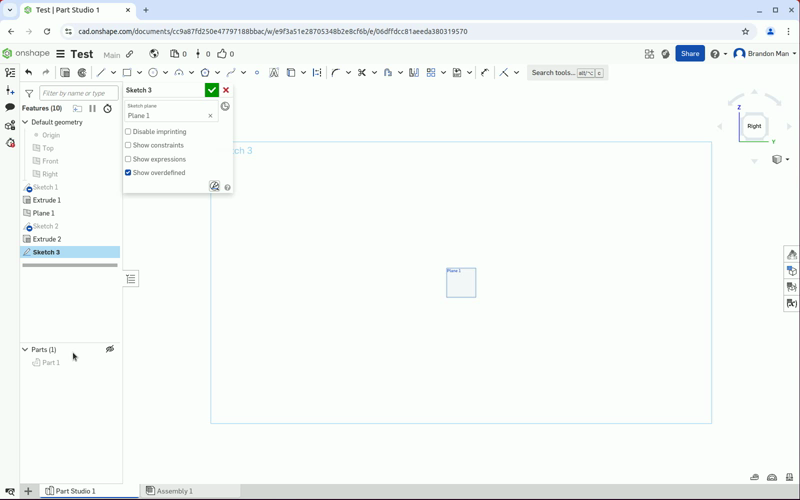
key_down(shift)
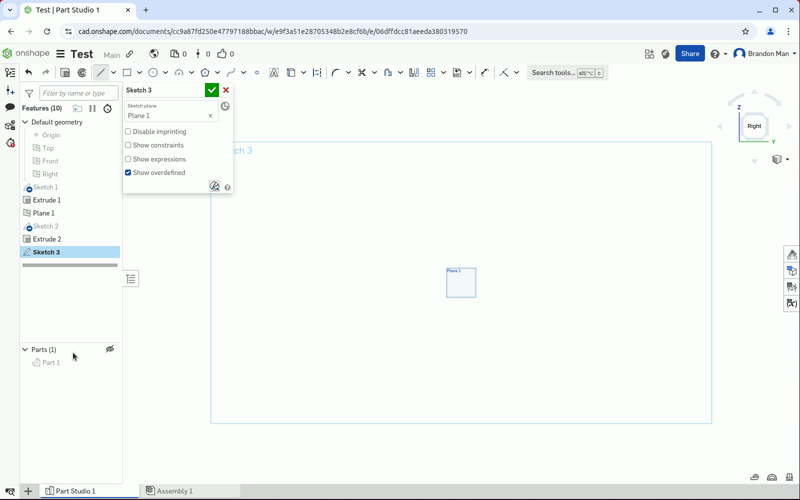
mouse_move(451, 356)
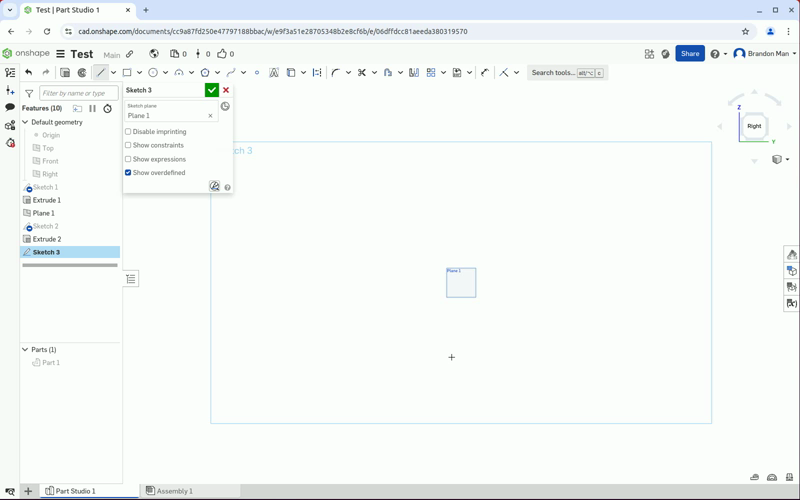
click(451, 356)
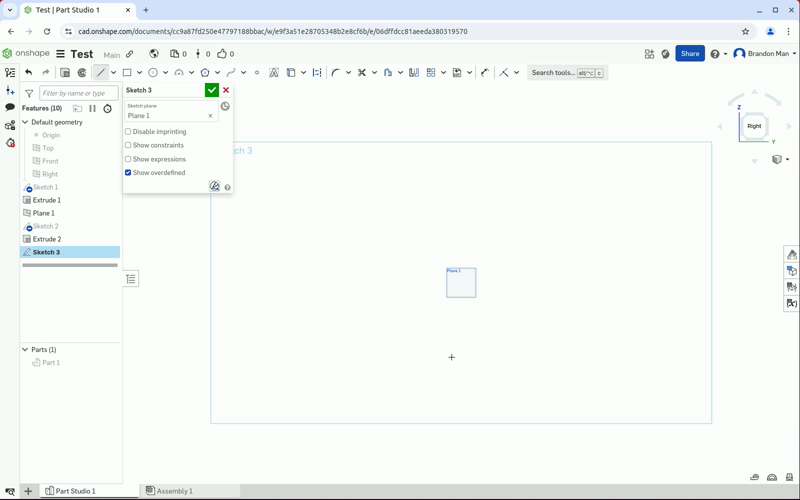
key_up(shift)
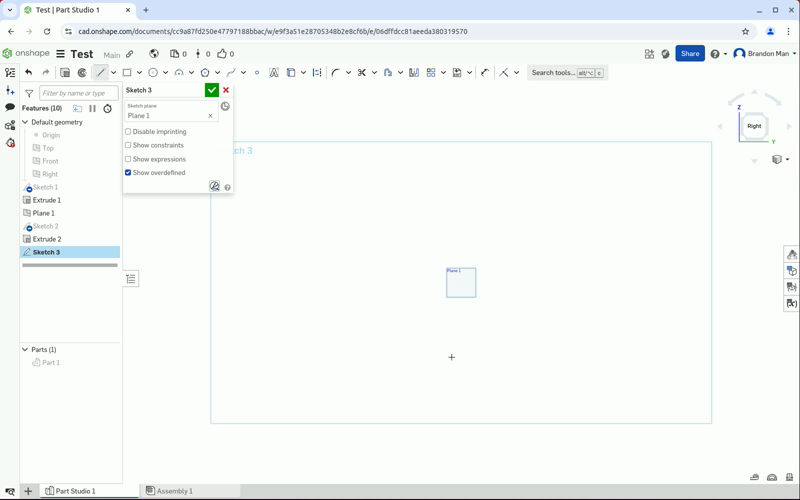
key_down(shift)
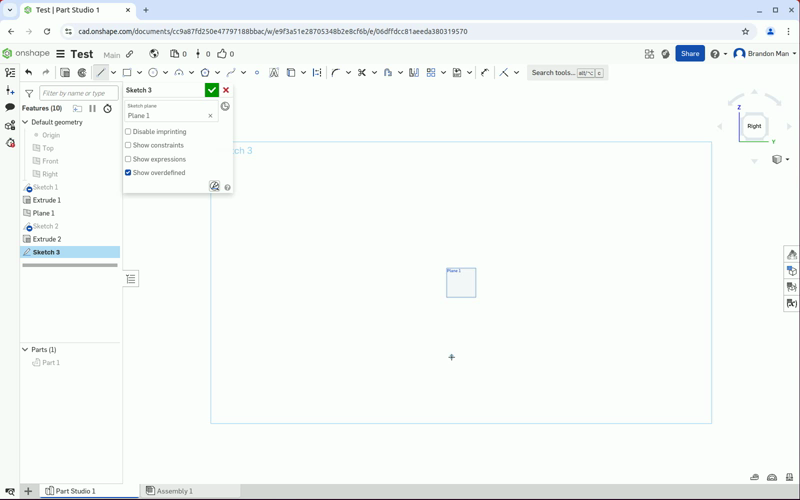
mouse_move(481, 356)
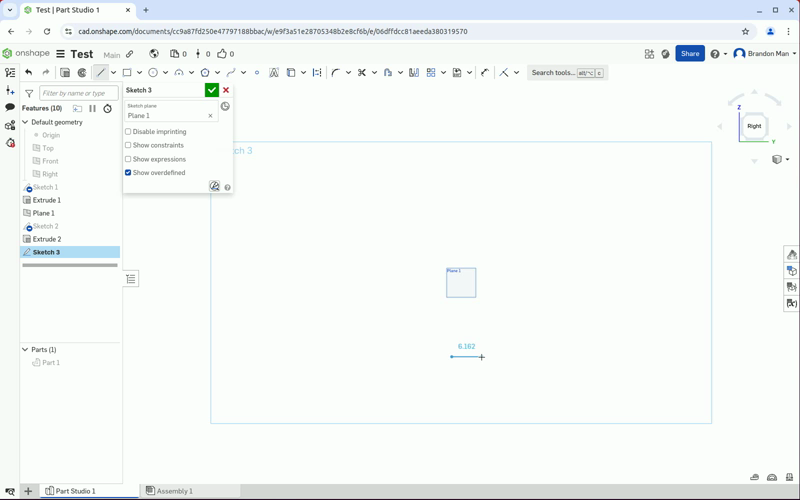
mouse_move(471, 356)
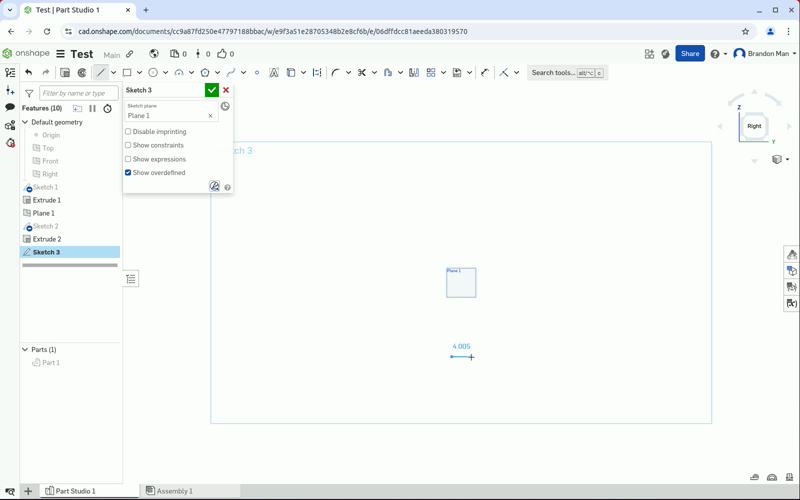
click(471, 356)
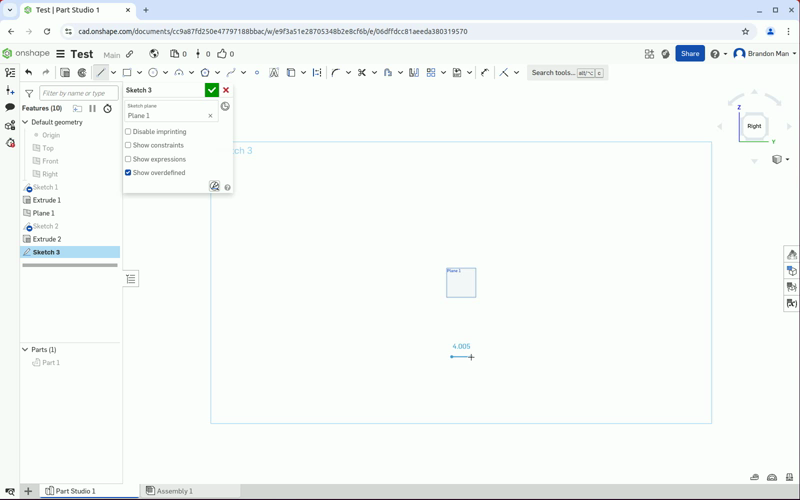
key_up(shift)
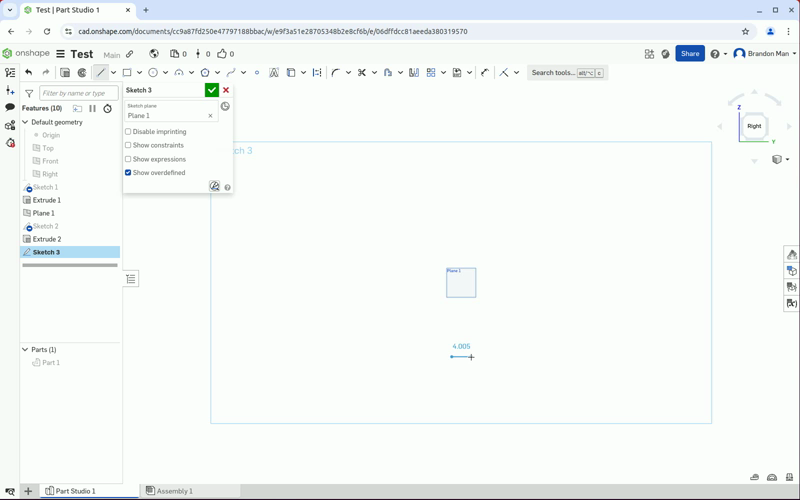
key_down(shift)
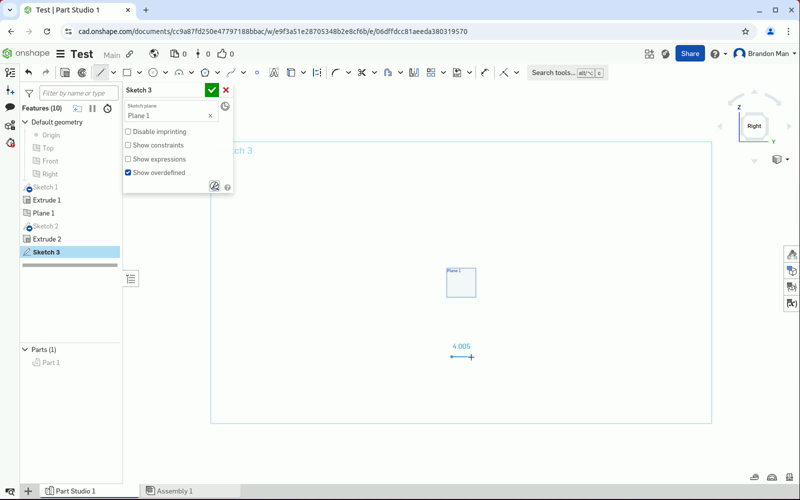
mouse_move(501, 356)
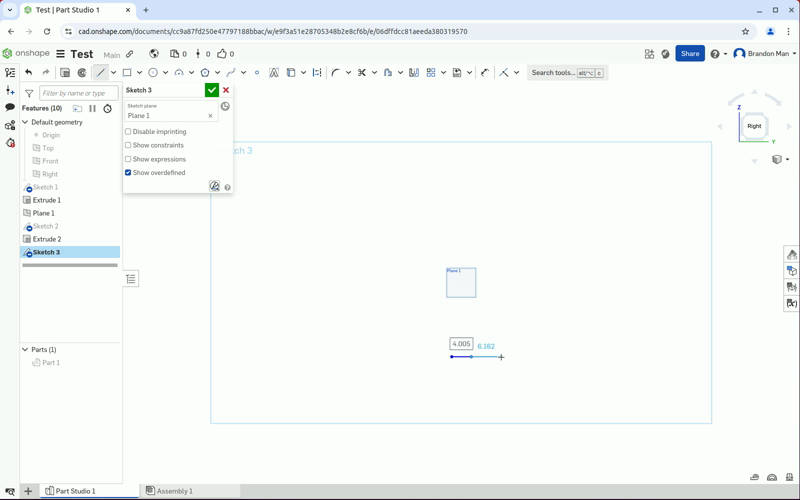
mouse_move(471, 317)
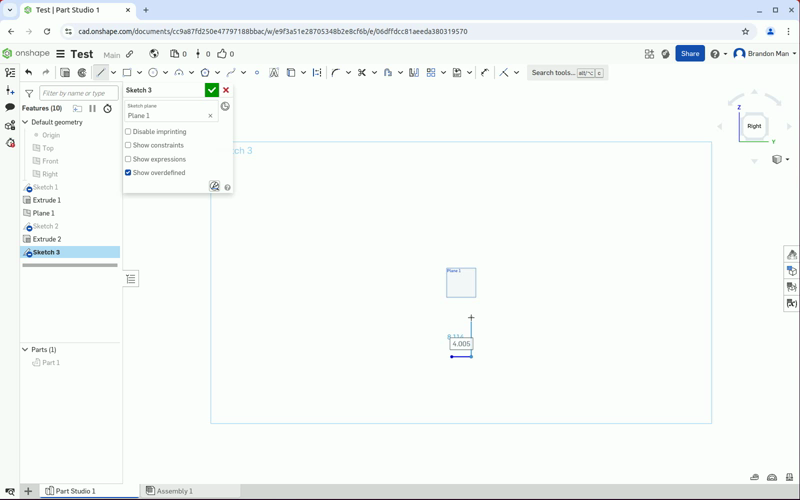
click(471, 317)
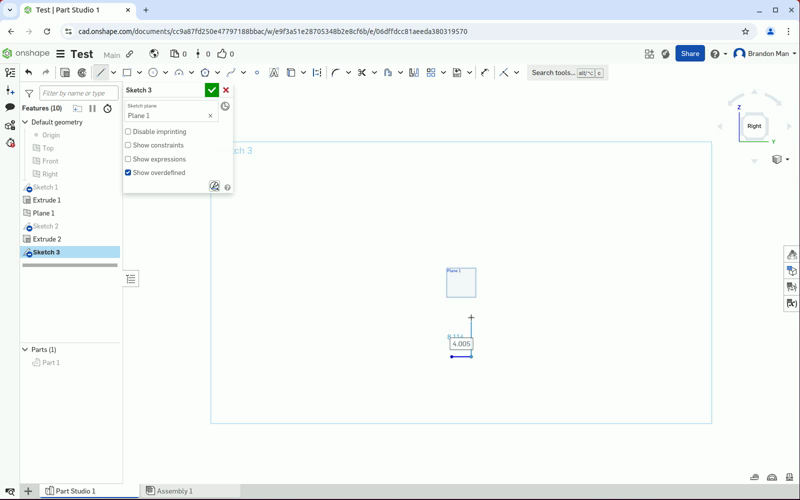
key_up(shift)
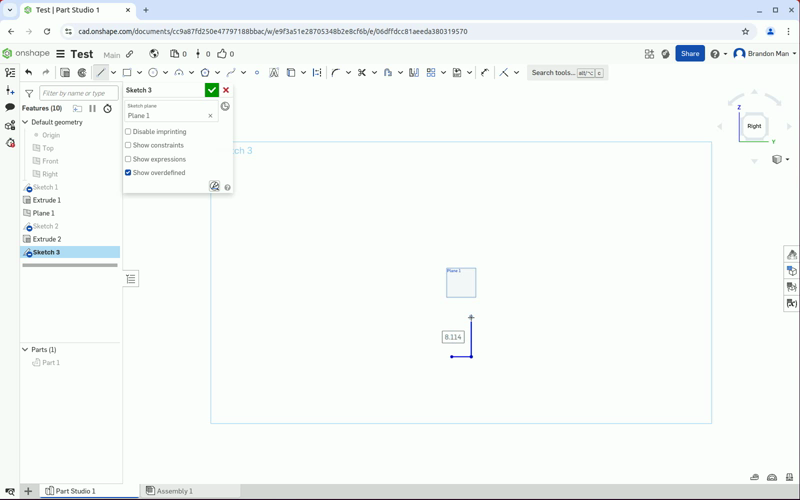
key_down(shift)
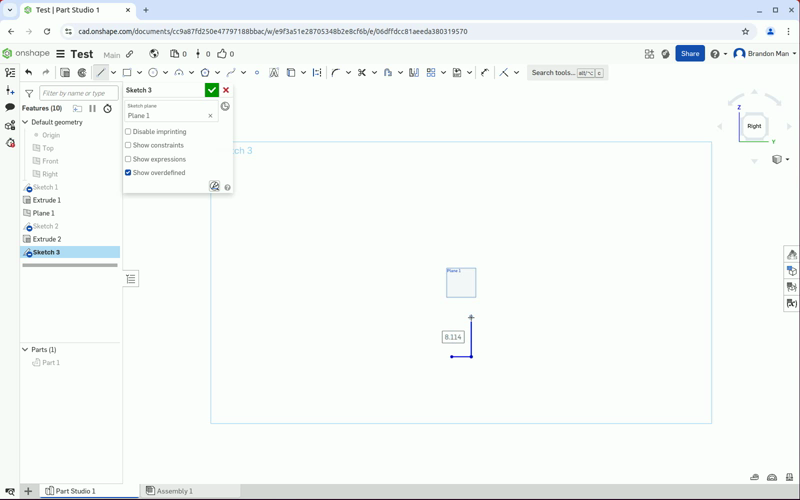
mouse_move(501, 317)
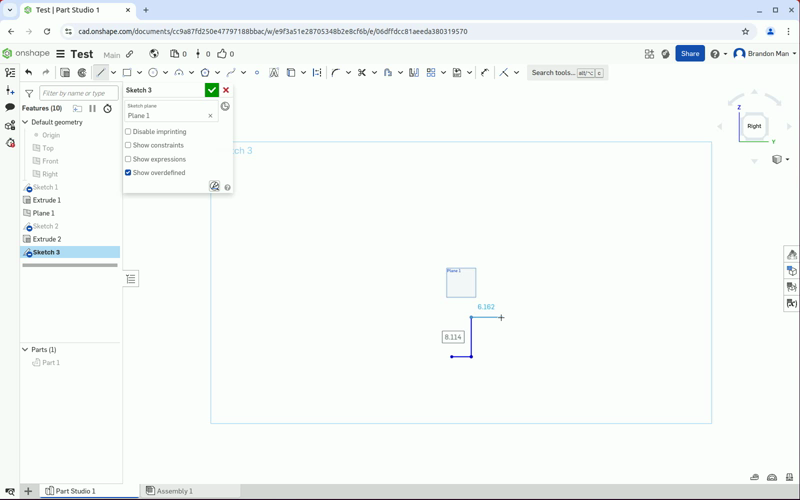
mouse_move(451, 317)
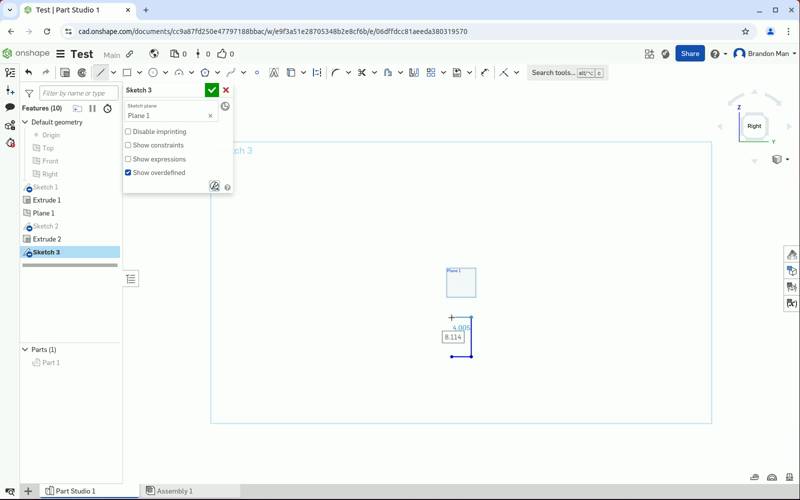
click(451, 317)
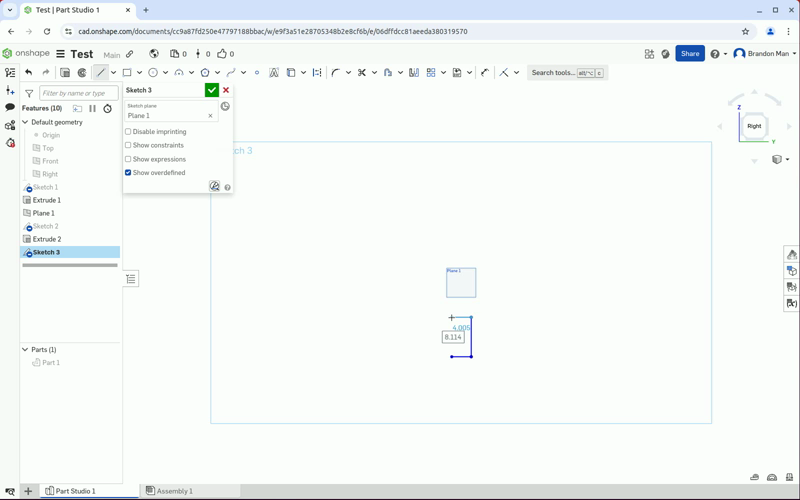
key_up(shift)
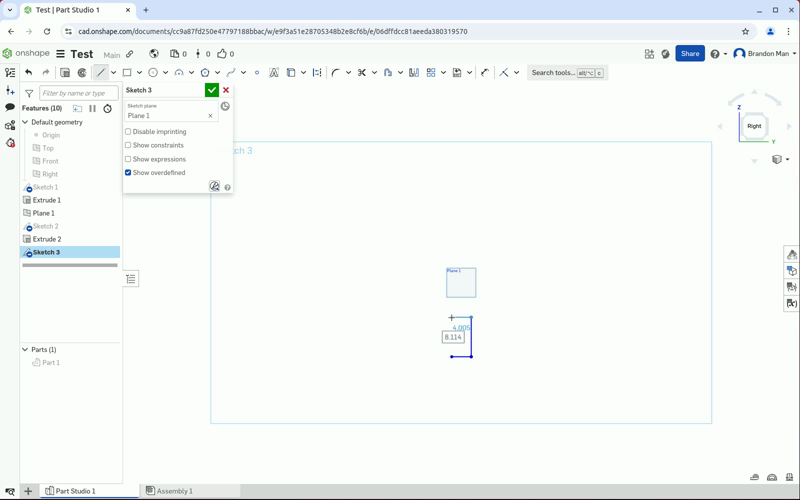
mouse_move(481, 317)
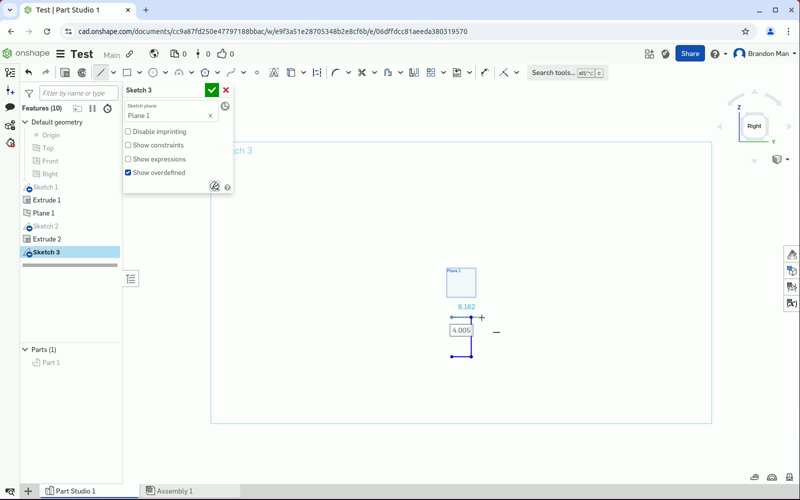
key_down(shift)
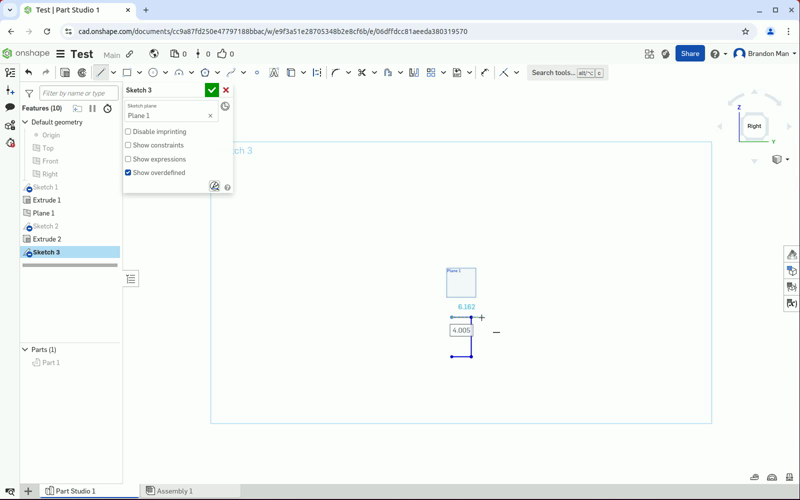
mouse_move(451, 356)
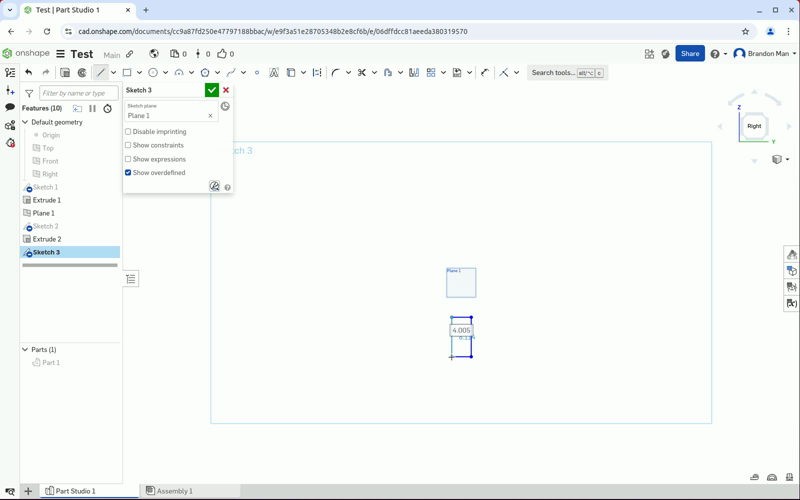
key_up(shift)
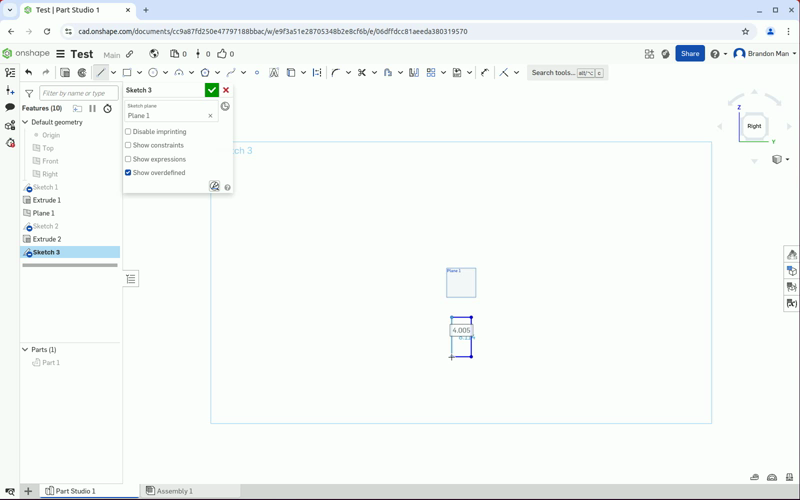
click(451, 356)
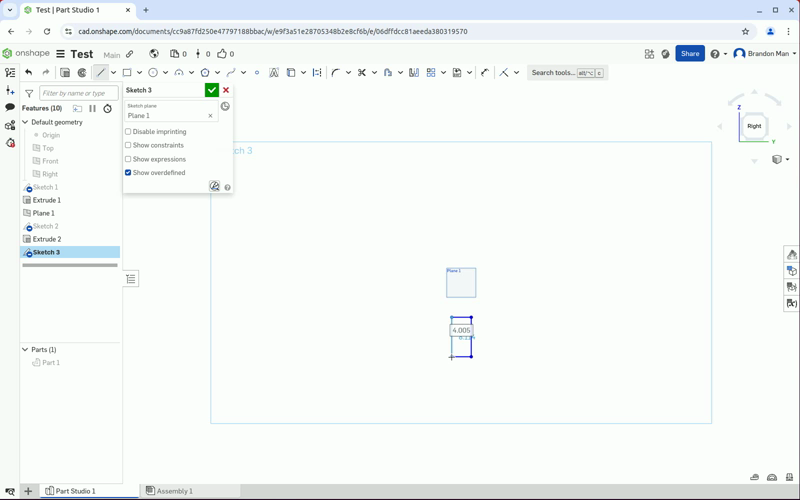
key(esc)
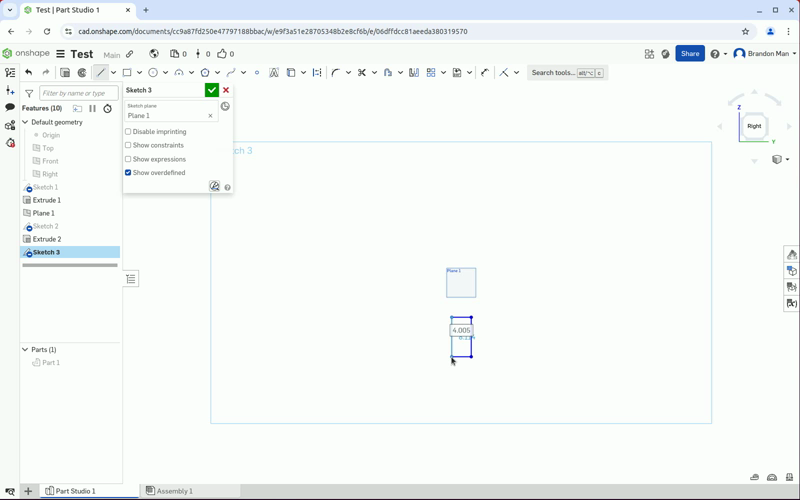
mouse_move(463, 322)
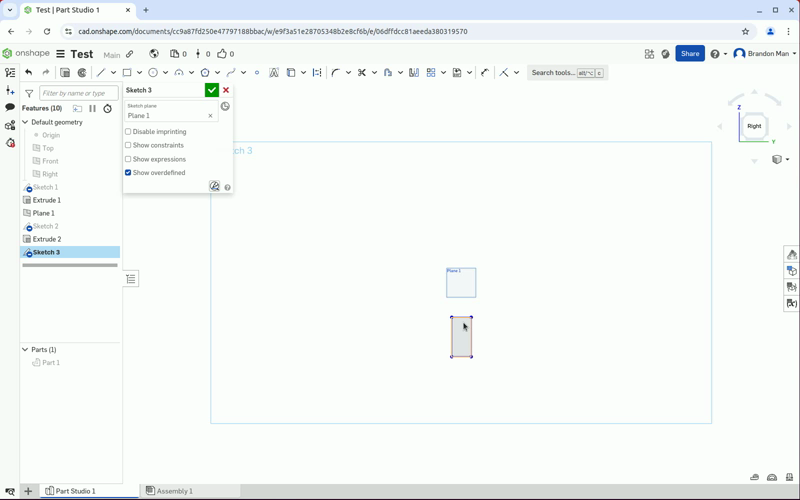
scroll(6)
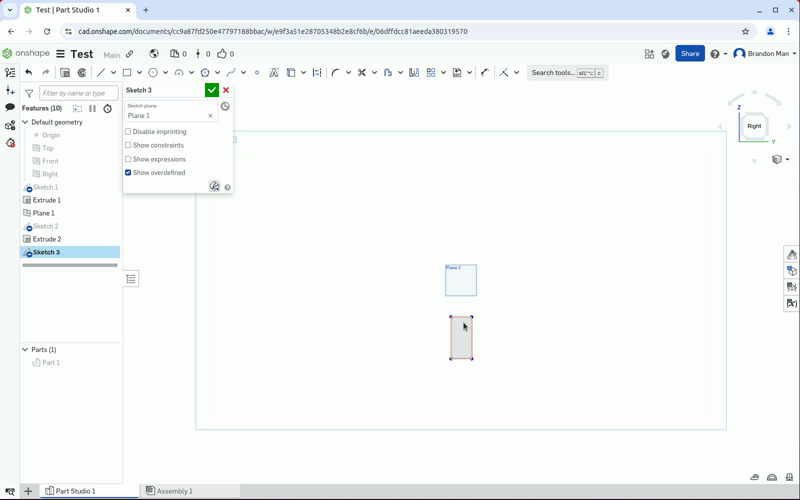
scroll(6)
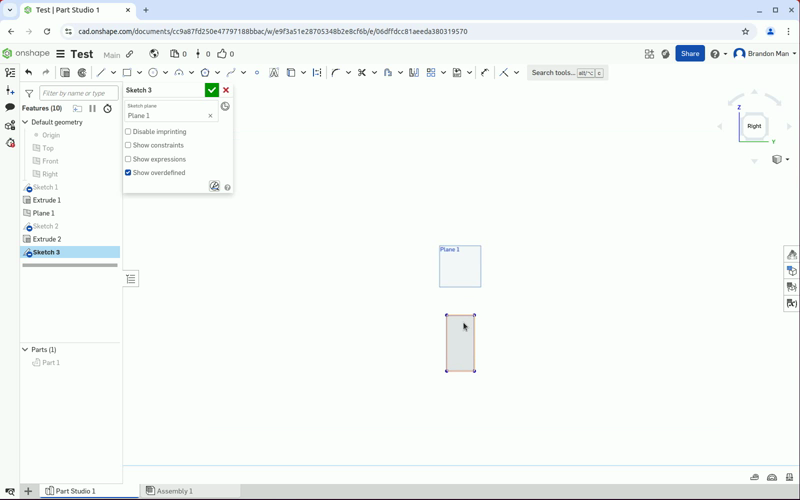
scroll(6)
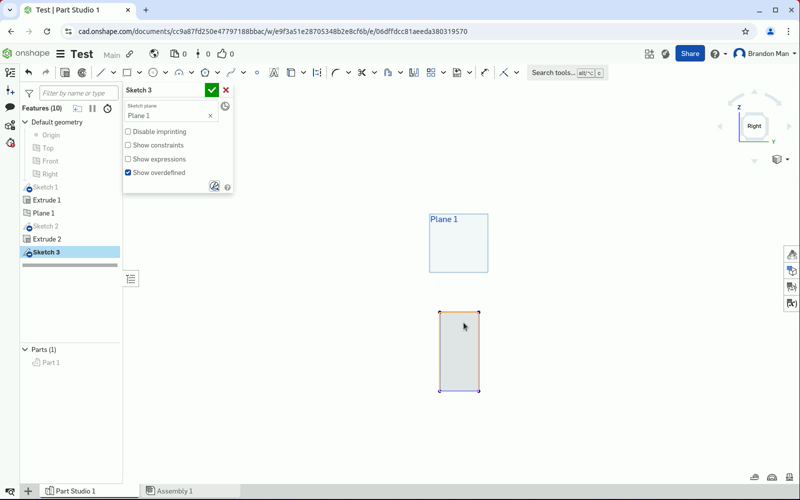
scroll(6)
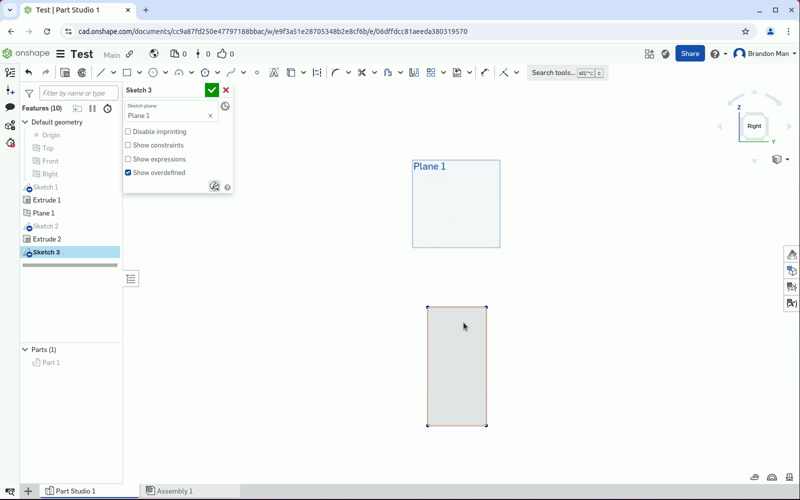
scroll(6)
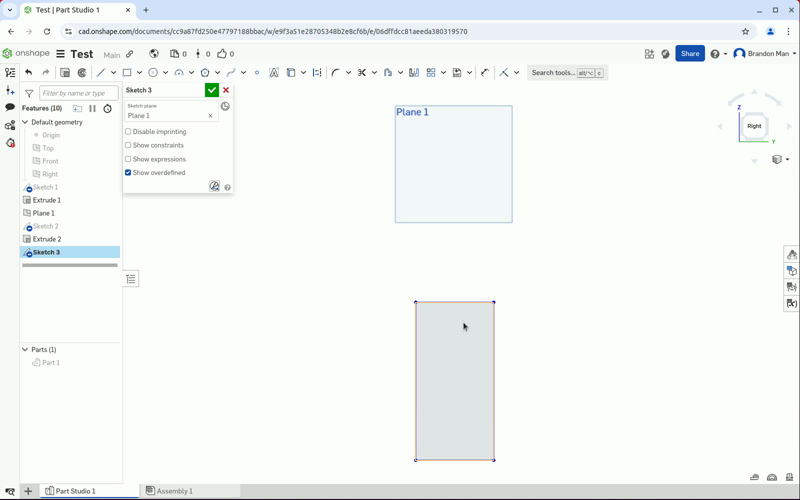
scroll(6)
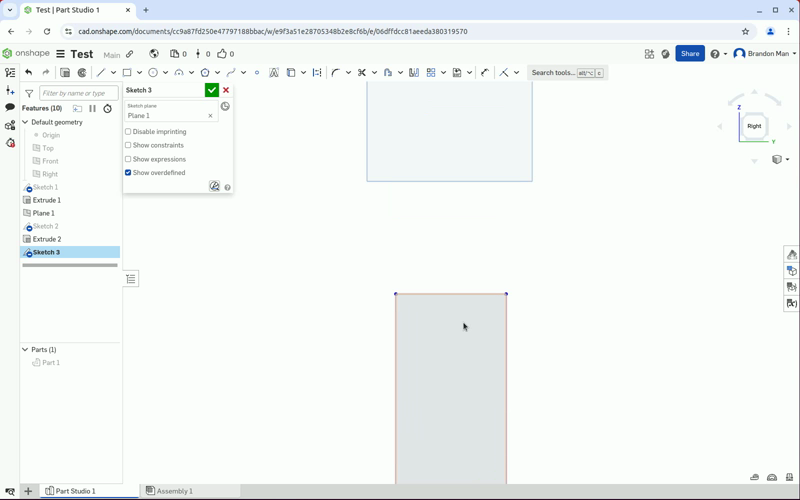
scroll(6)
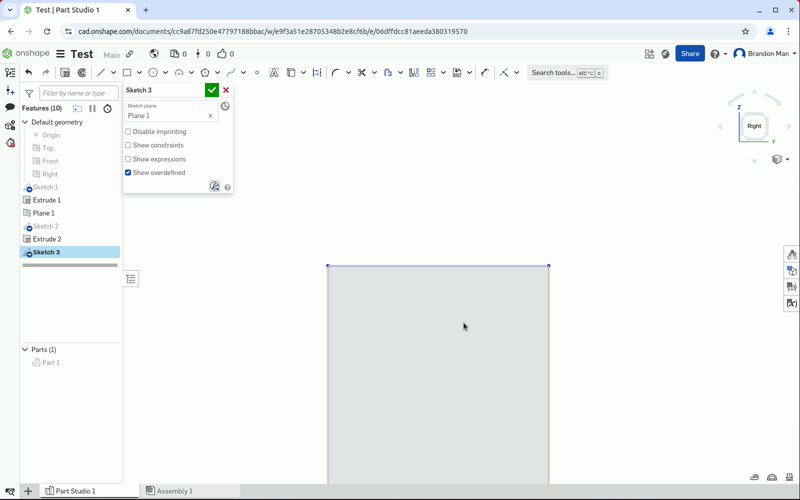
click(463, 322)
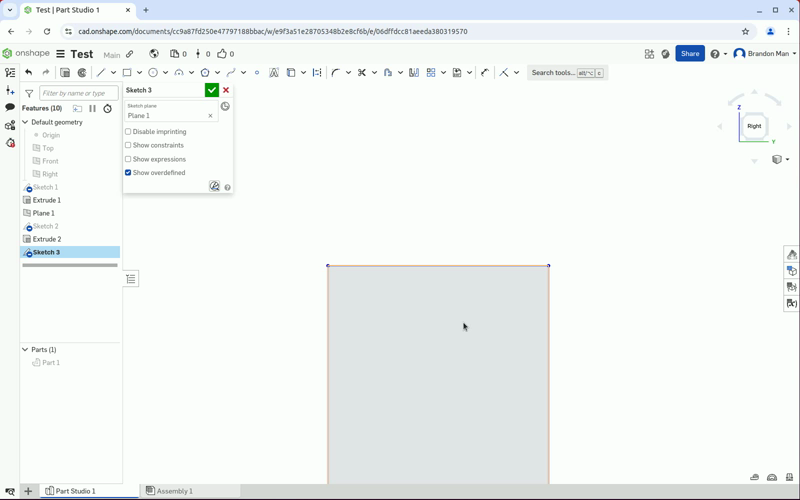
scroll(-6)
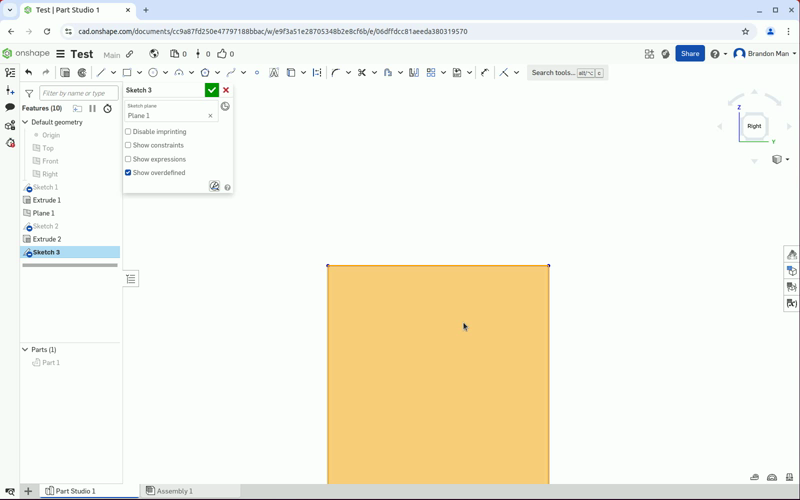
scroll(-6)
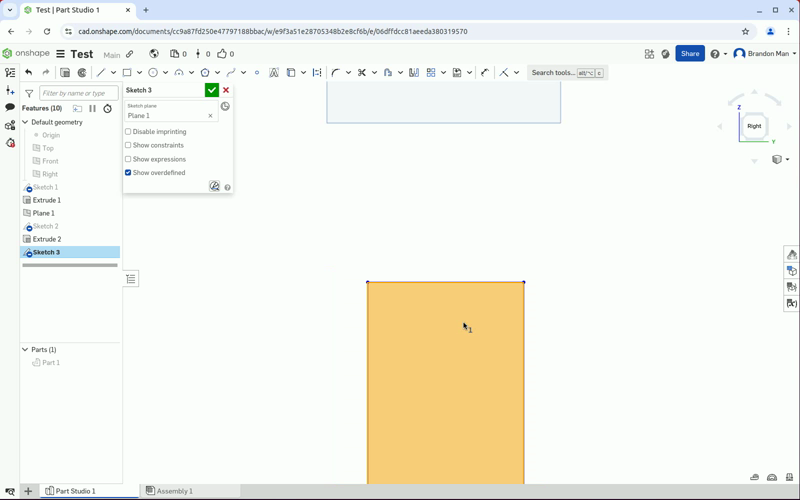
scroll(-6)
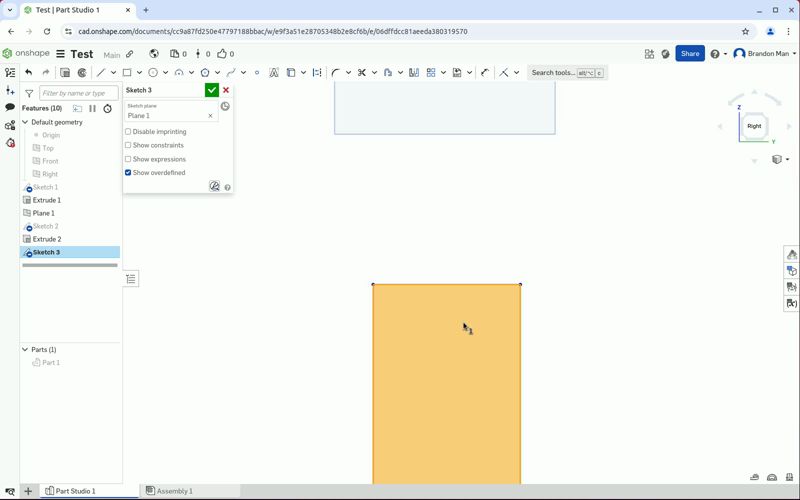
scroll(-6)
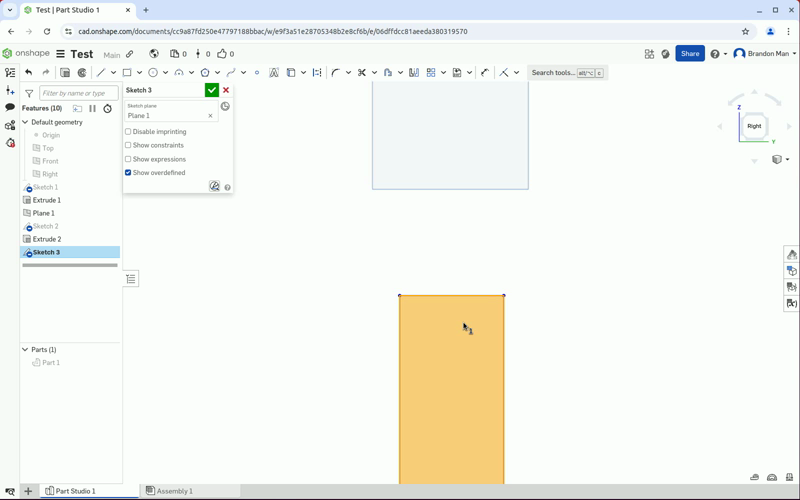
scroll(-6)
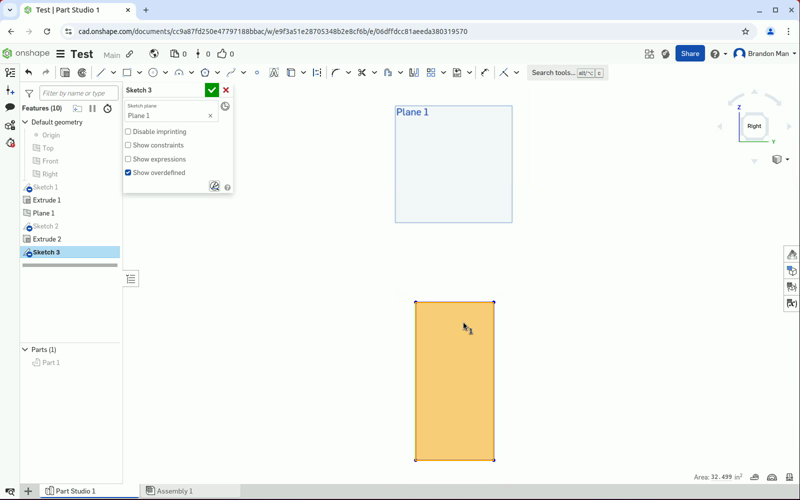
scroll(-6)
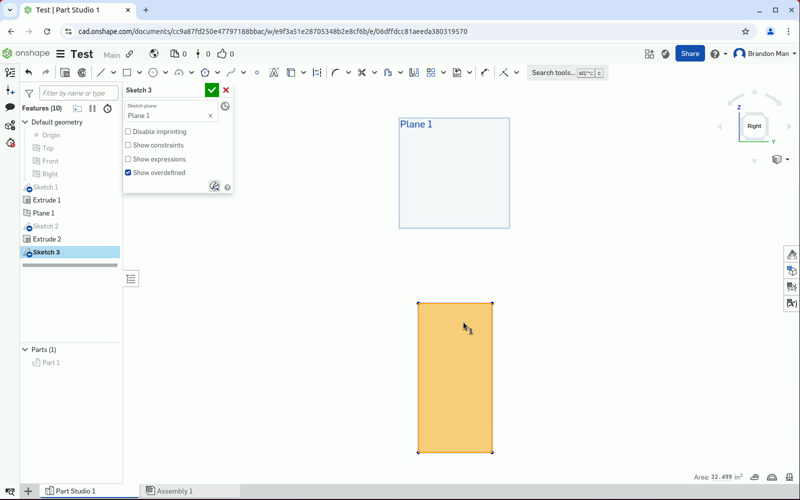
scroll(-6)
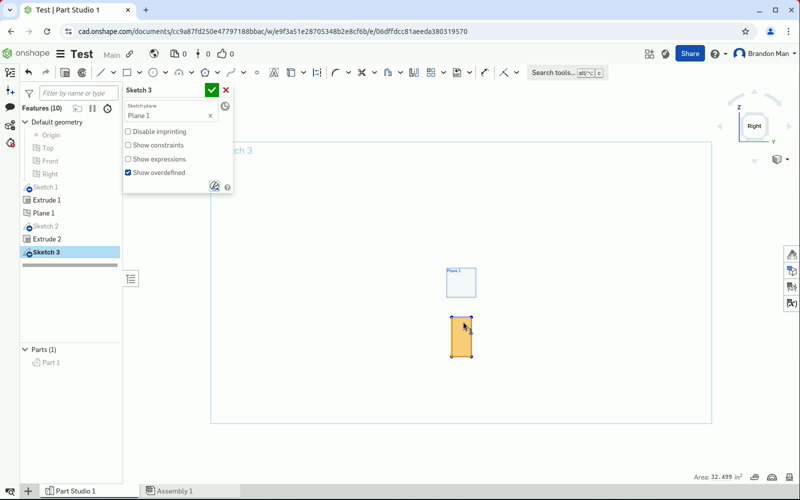
mouse_move(73, 352)
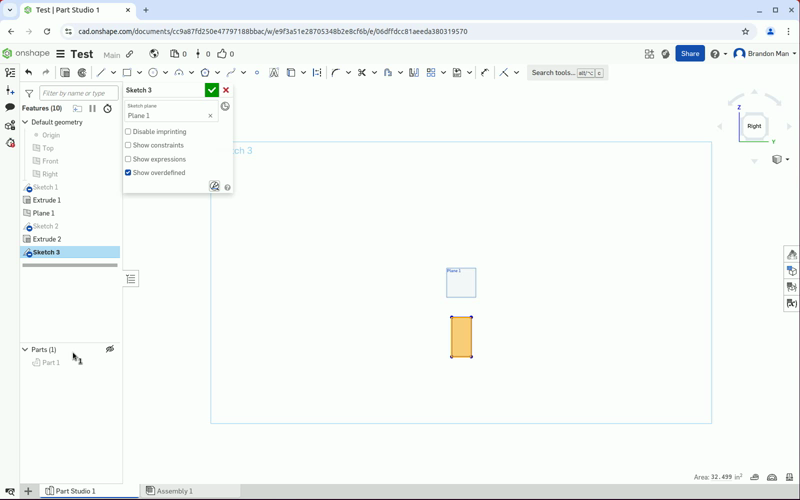
key(shift+y)
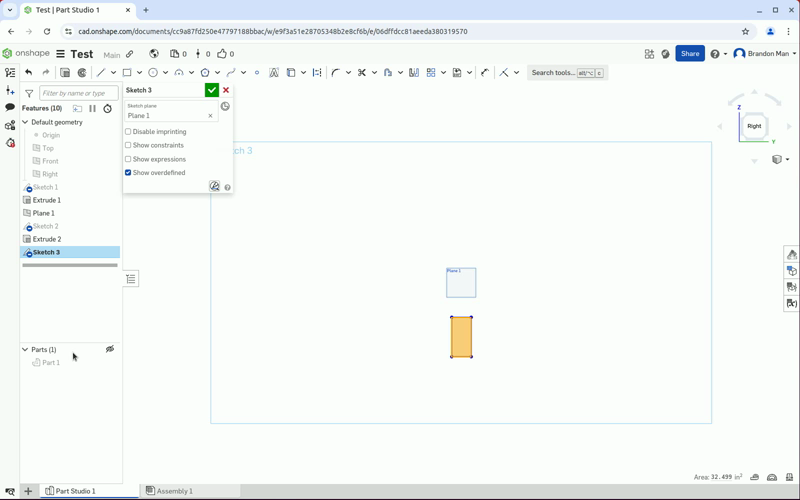
key(shift+e)
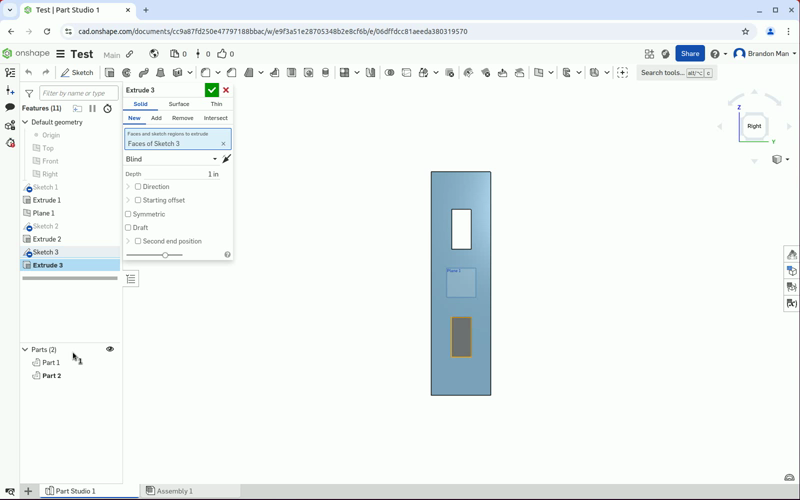
mouse_move(143, 106)
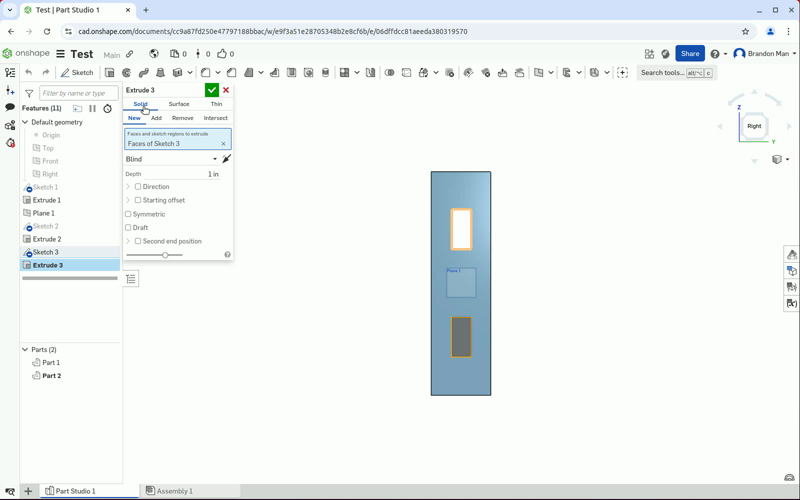
click(143, 106)
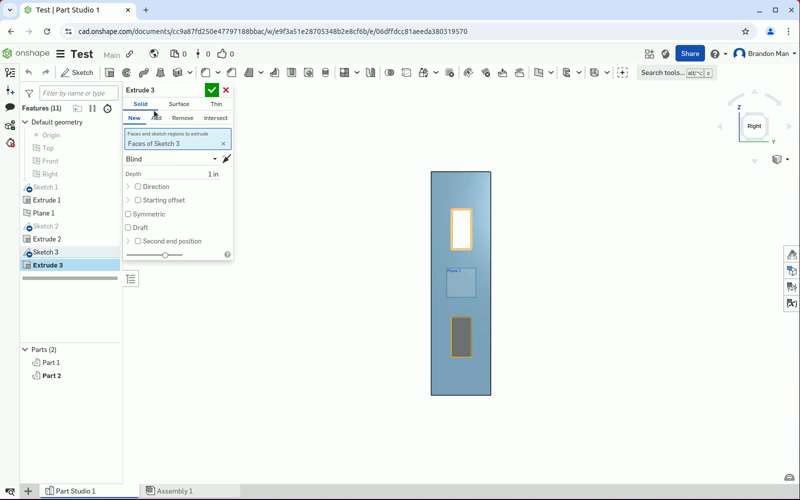
mouse_move(186, 120)
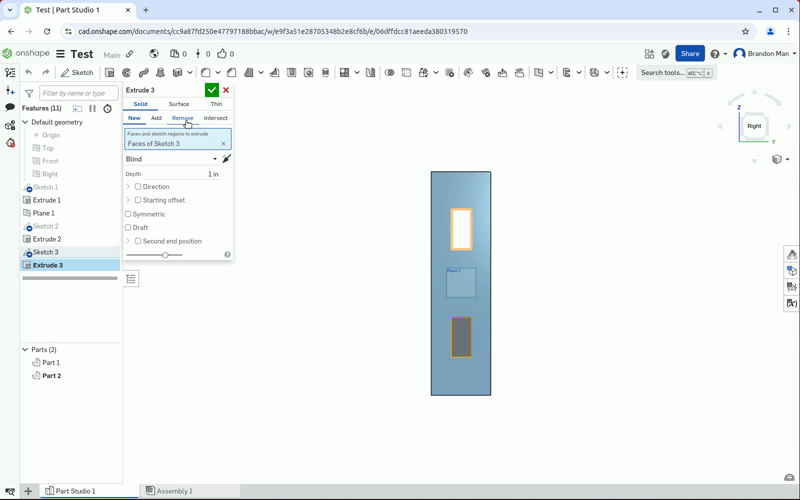
click(186, 120)
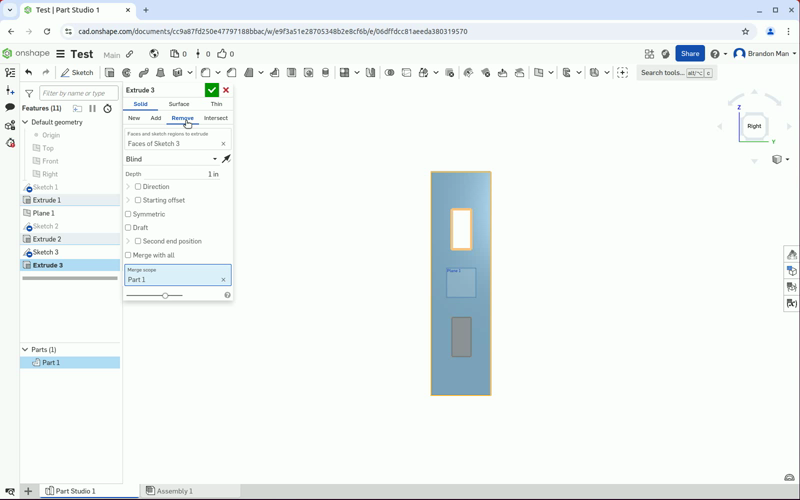
key(tab, 4)
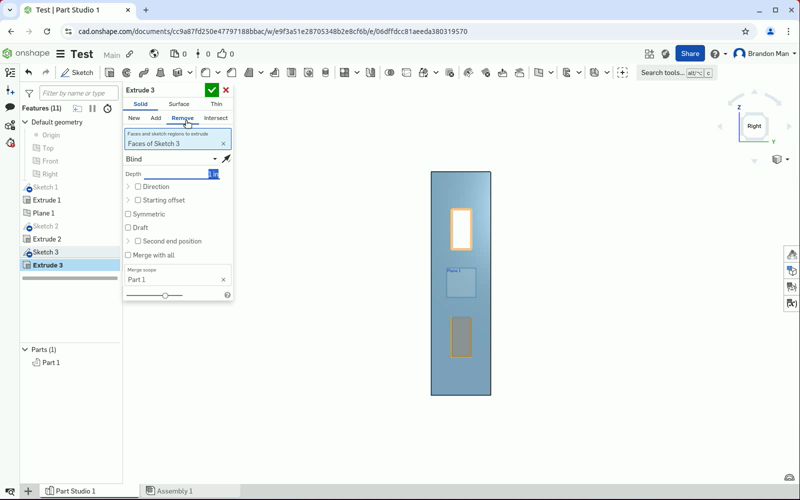
text(7.943)
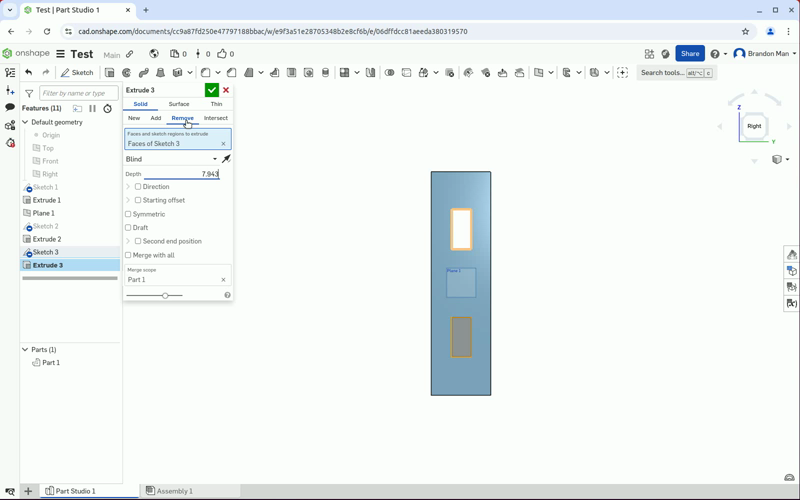
key(tab, 6)
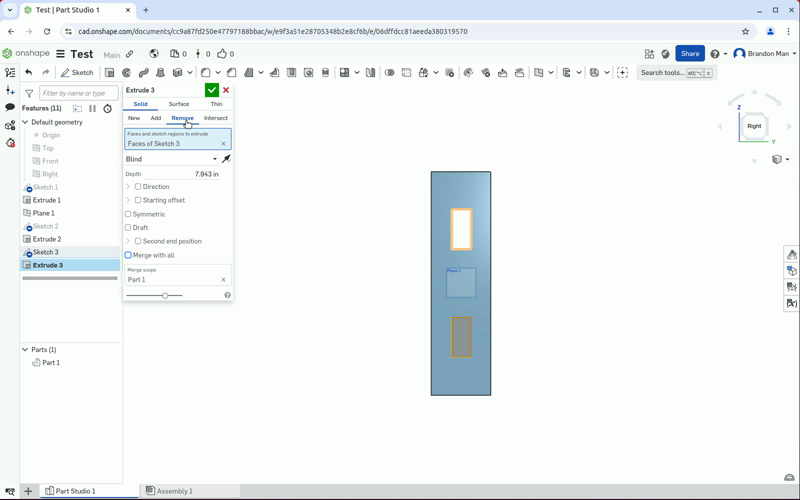
key(space)
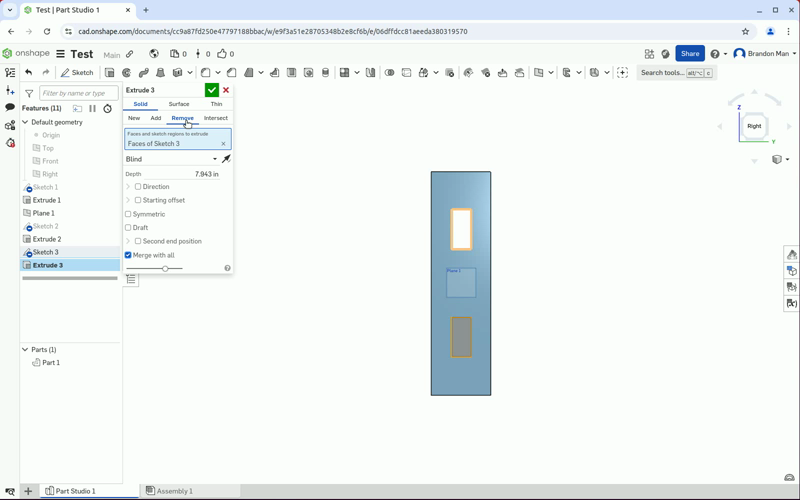
key(enter)
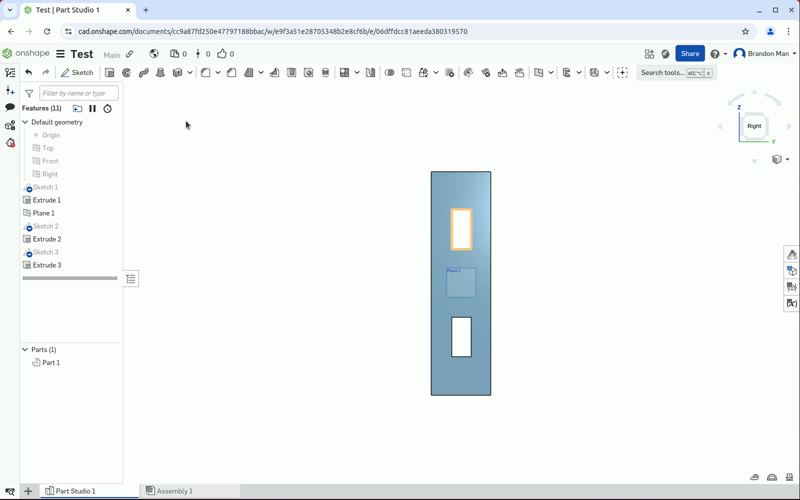
key(shift+h)
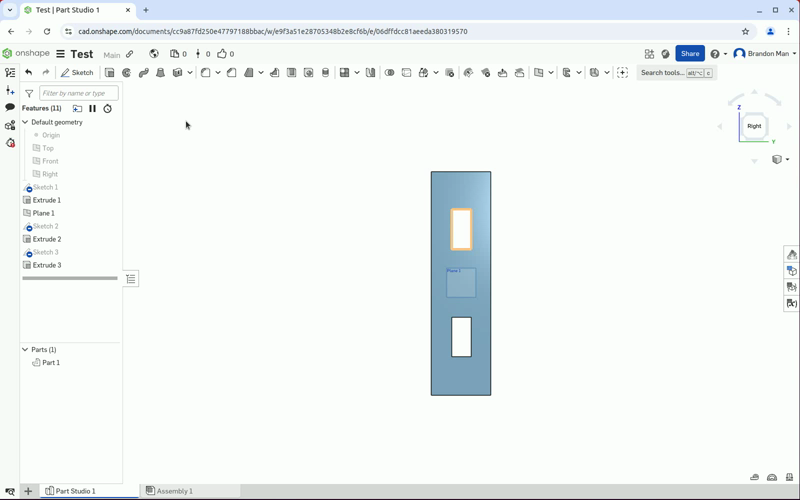
key(shift+h)
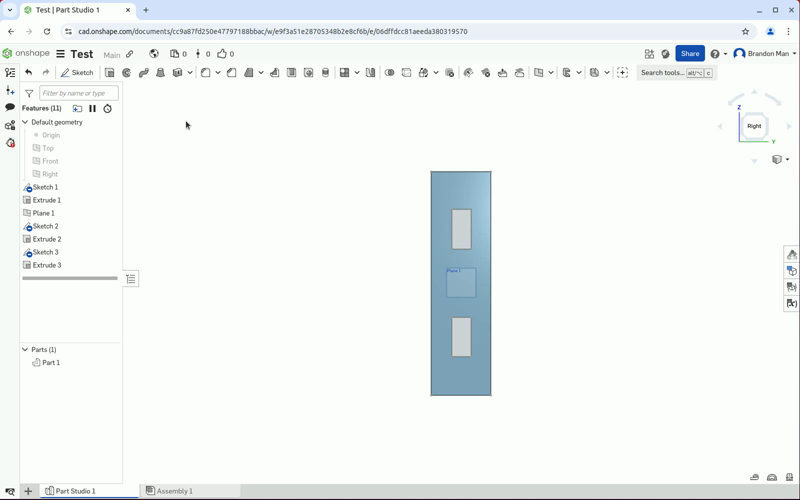
key(shift+7)
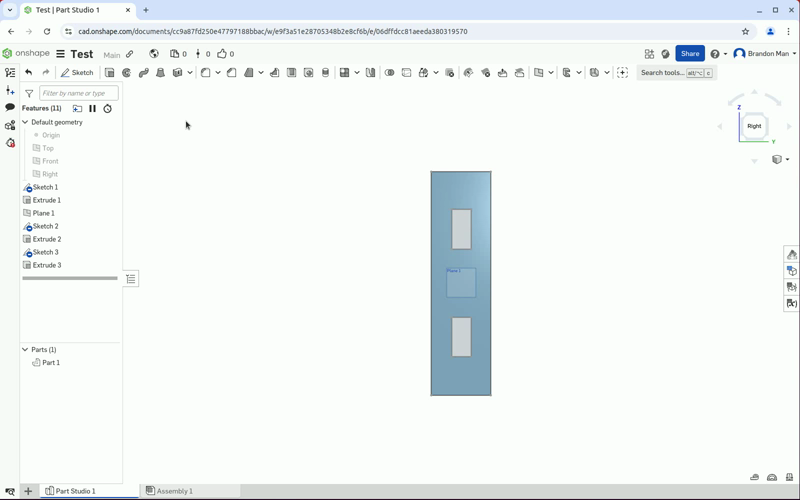
key(right, 2)
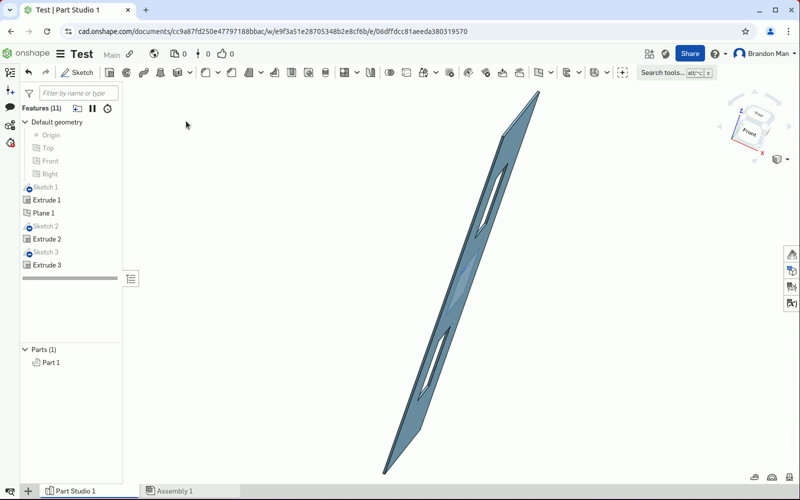
key(down, 2)
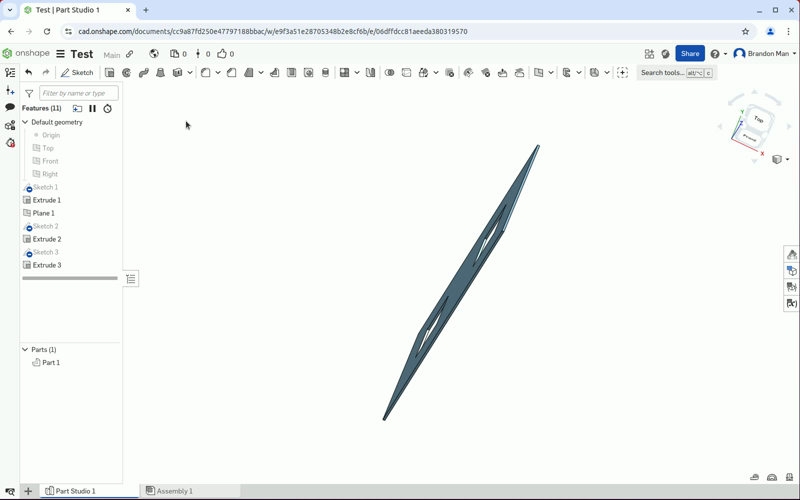
key(up, 2)
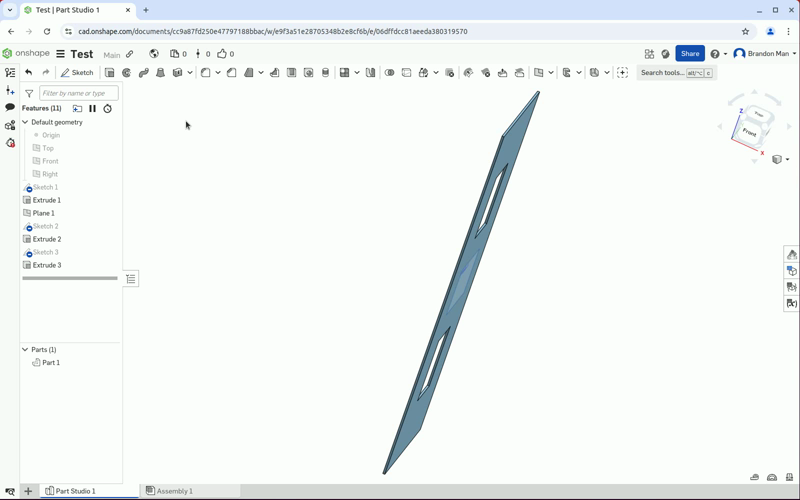
key(left, 2)
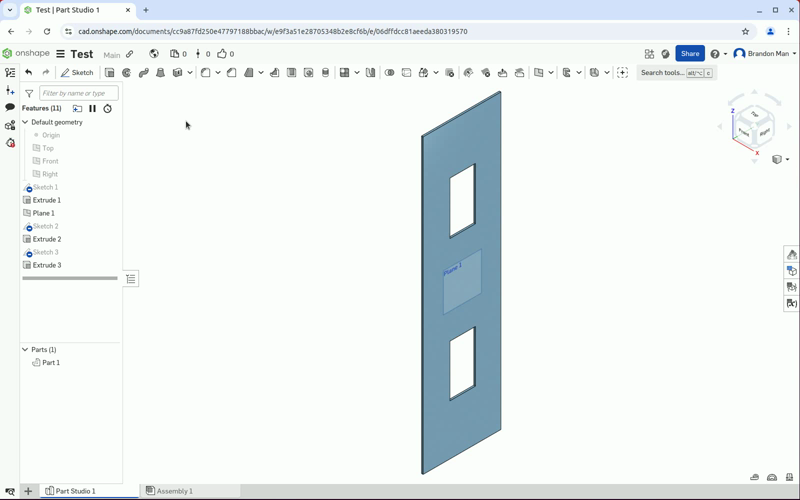
mouse_move(73, 189)
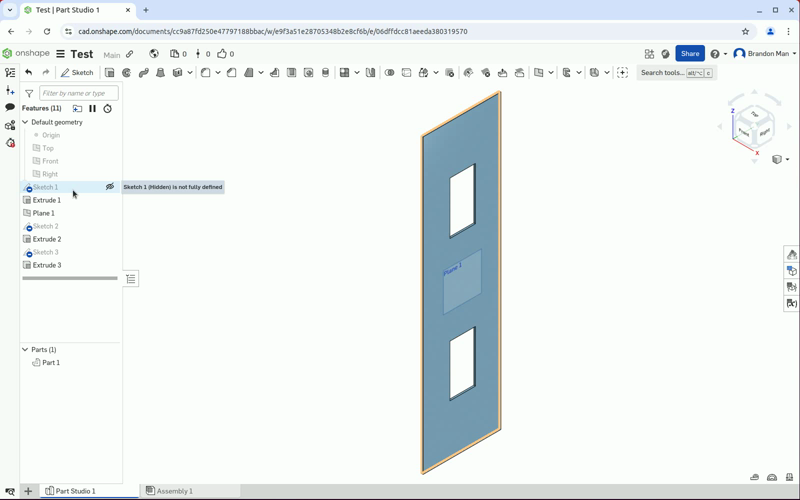
click(73, 189)